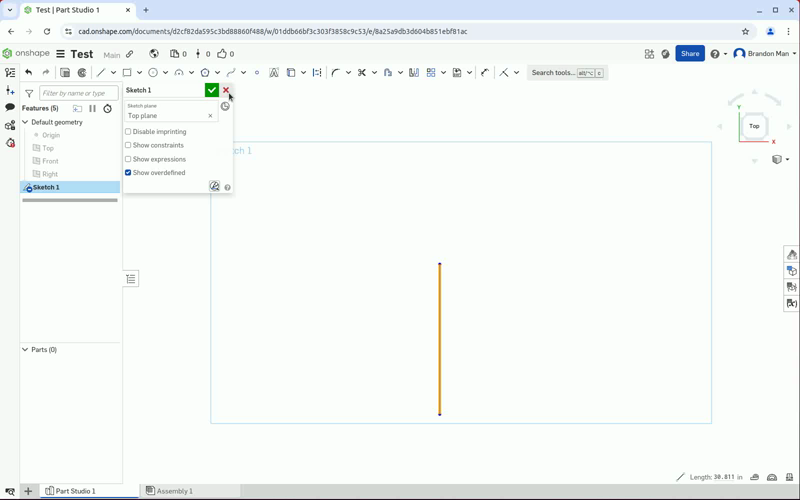
key(shift+h)
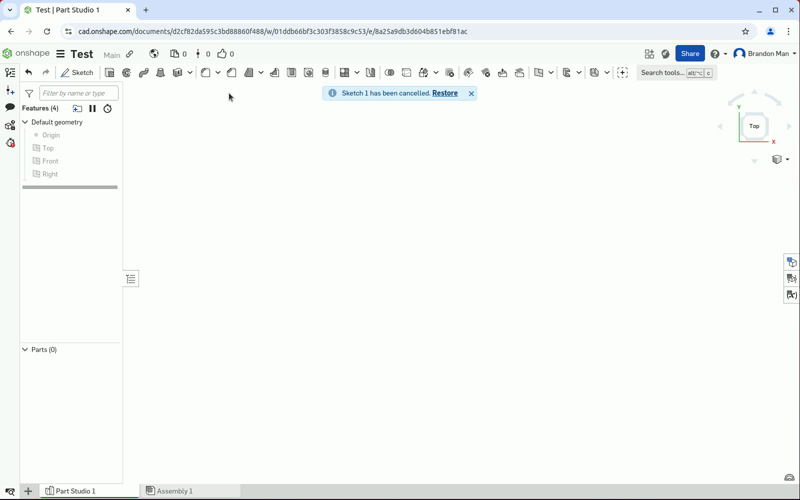
mouse_move(73, 352)
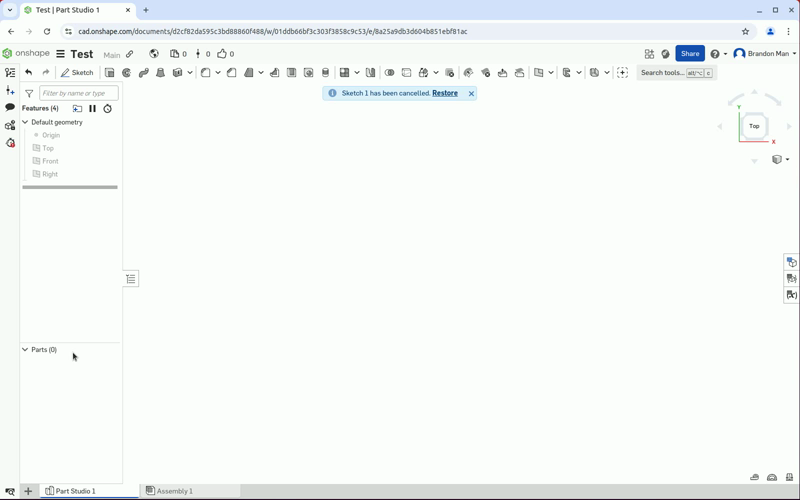
key(y)
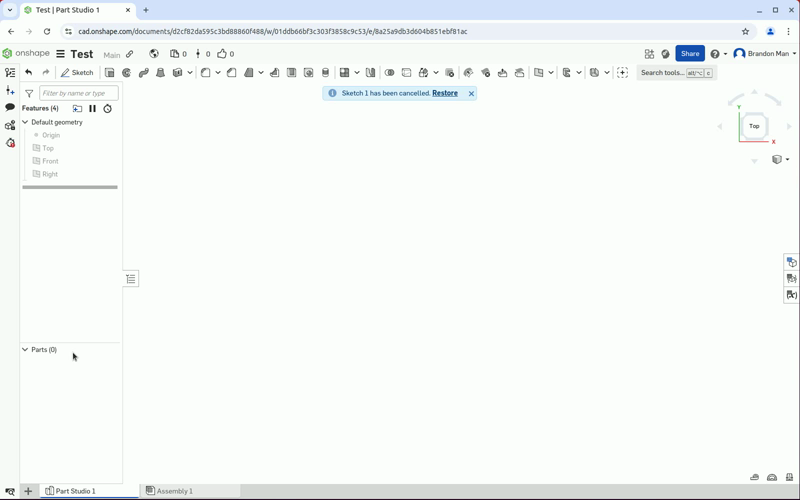
key(shift+p)
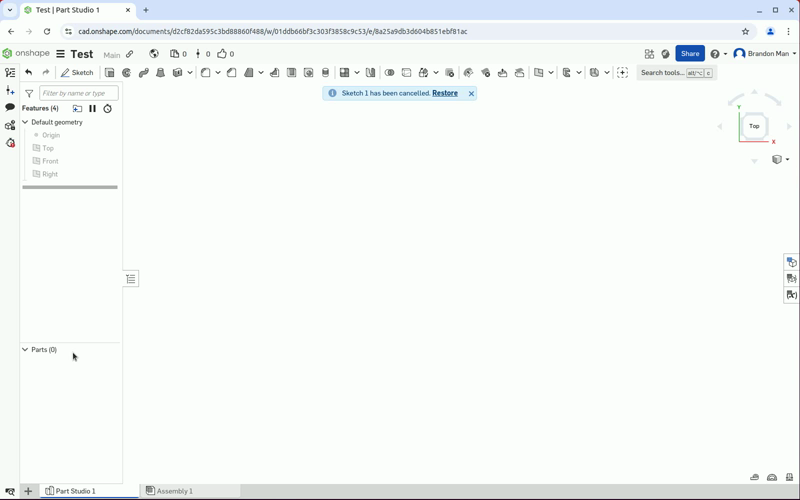
key(space)
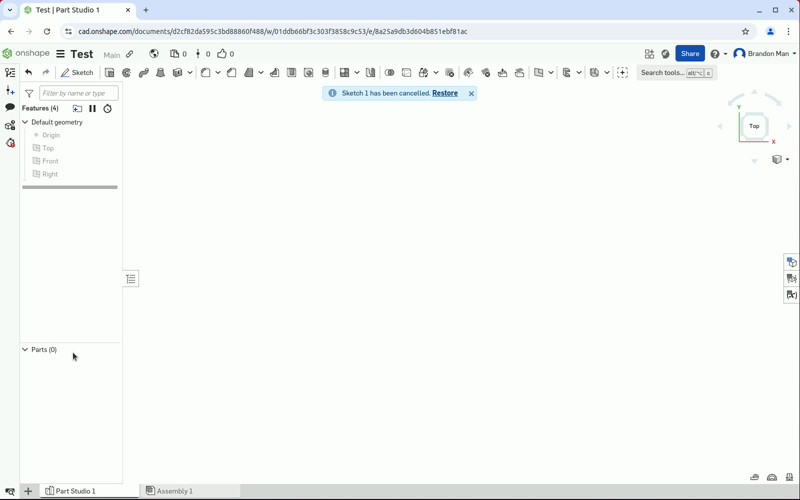
key_down(shift)
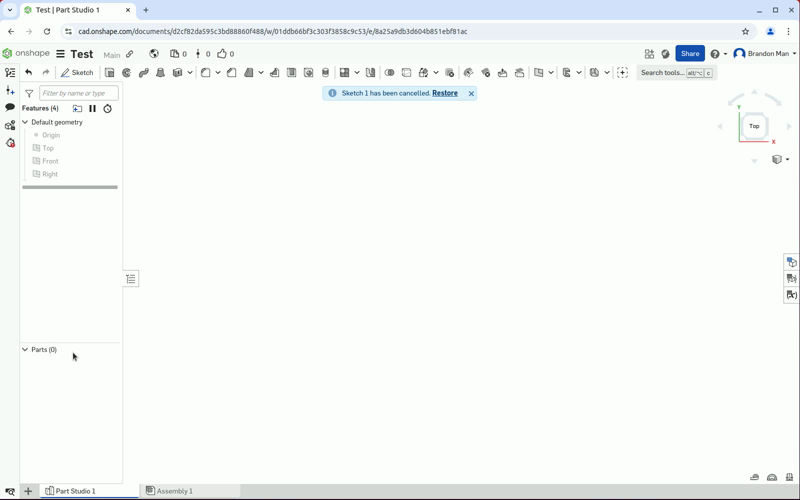
key(up)
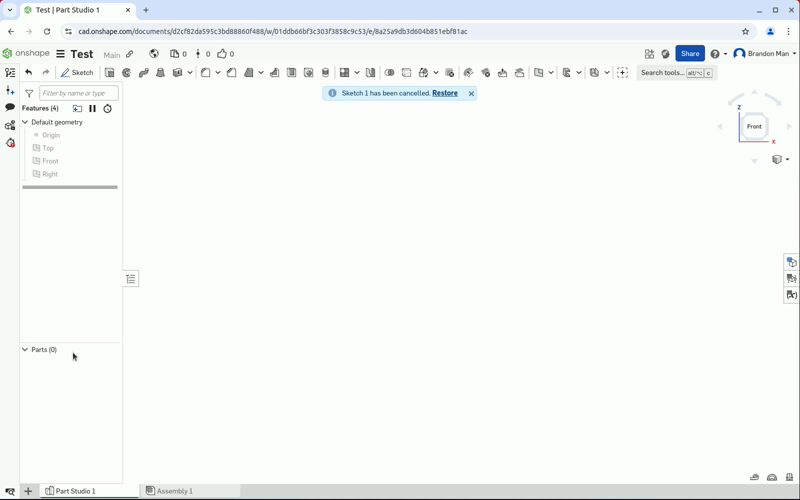
key_up(shift)
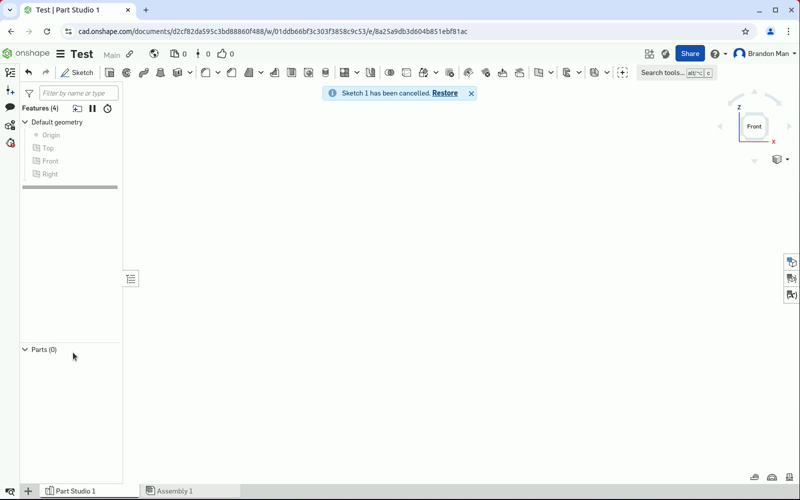
mouse_move(73, 352)
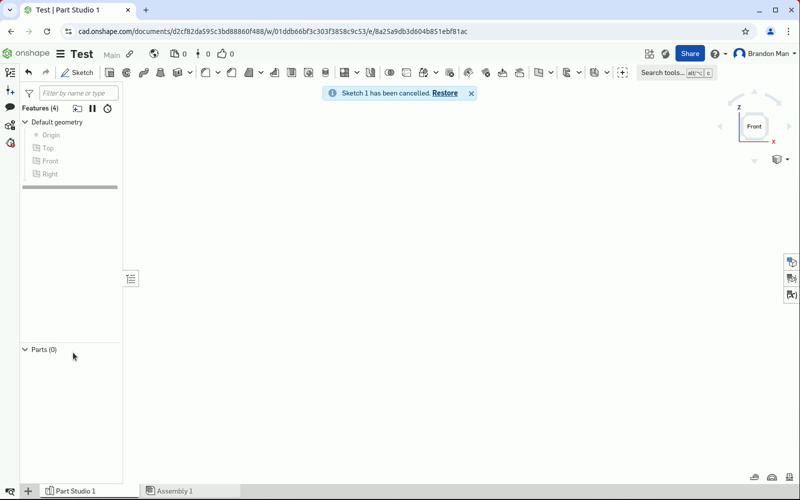
key(shift+y)
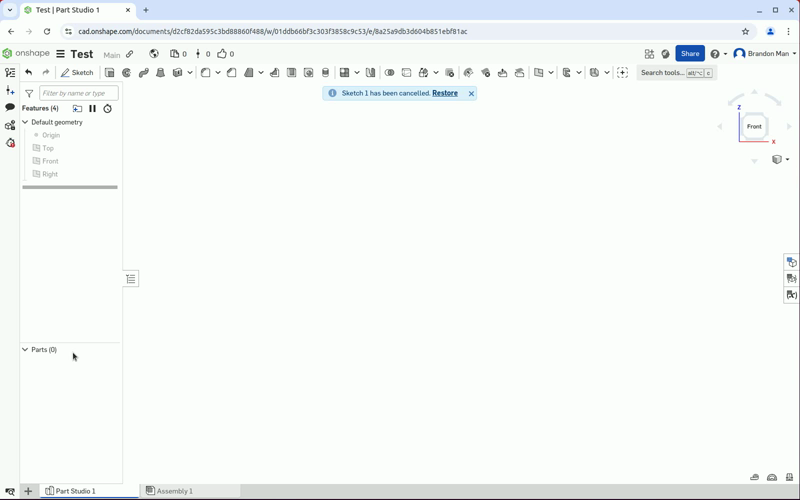
key(shift+s)
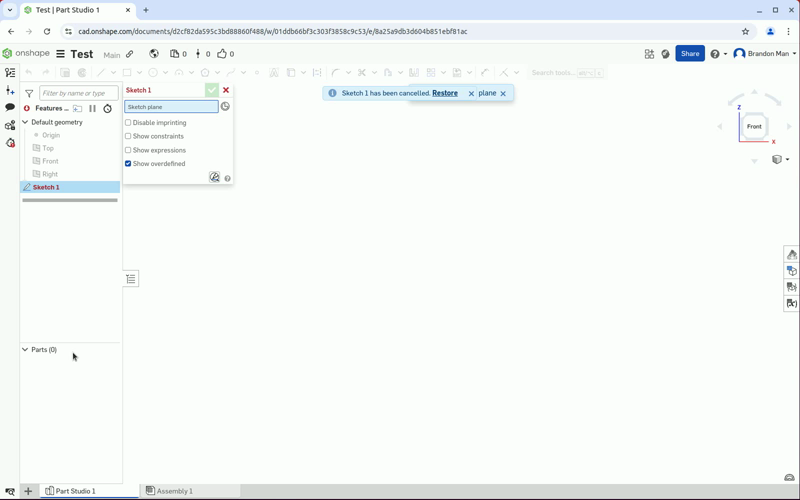
mouse_move(73, 163)
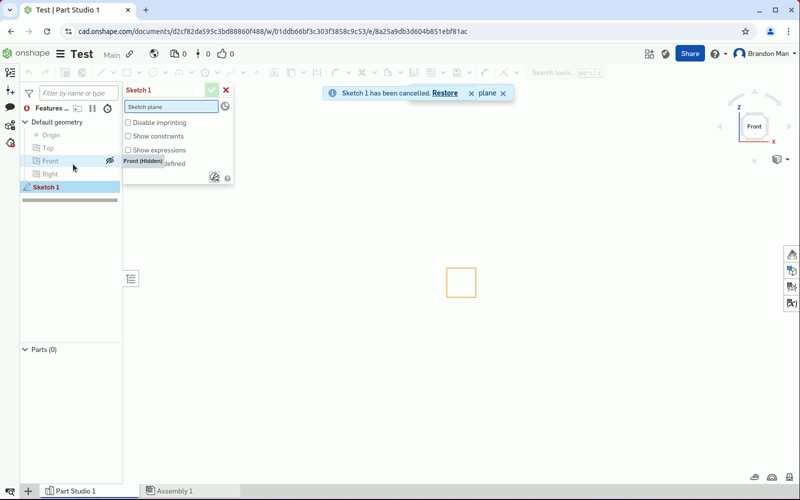
click(73, 163)
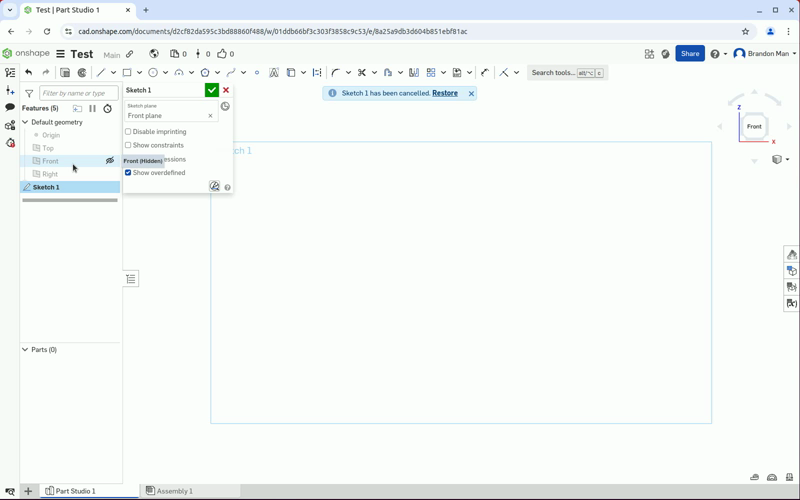
mouse_move(73, 352)
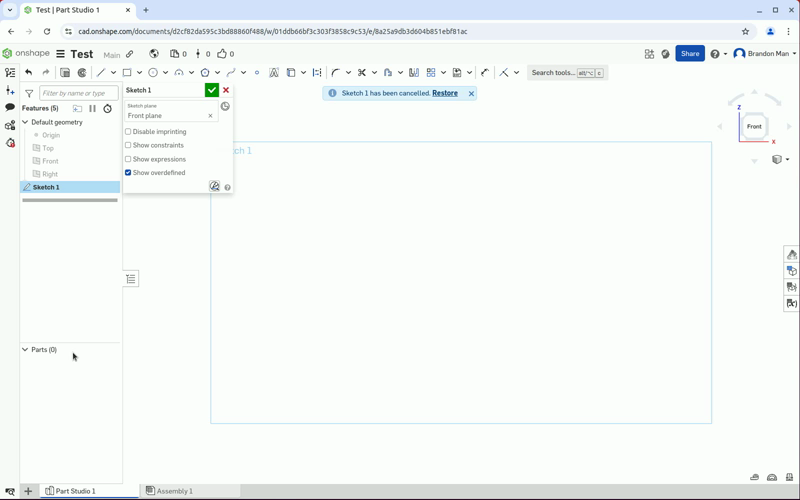
key(y)
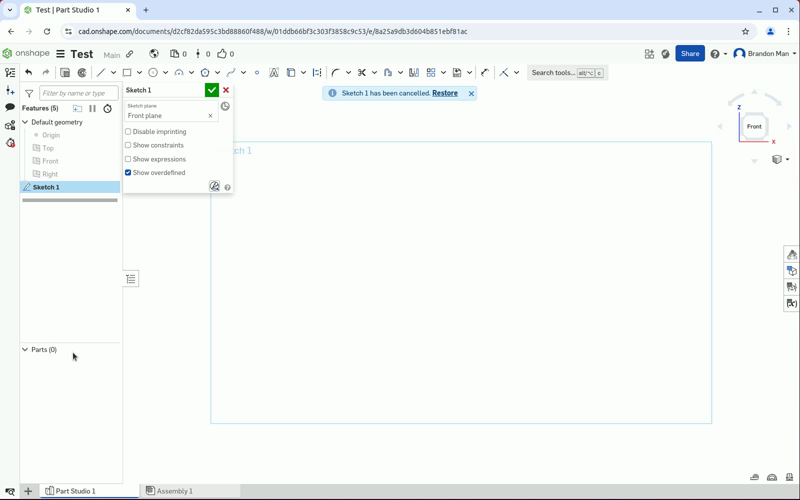
key(a)
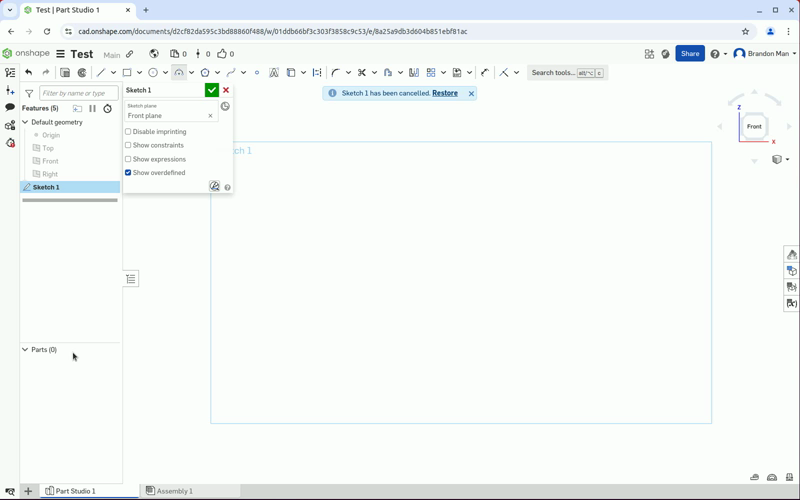
key_down(shift)
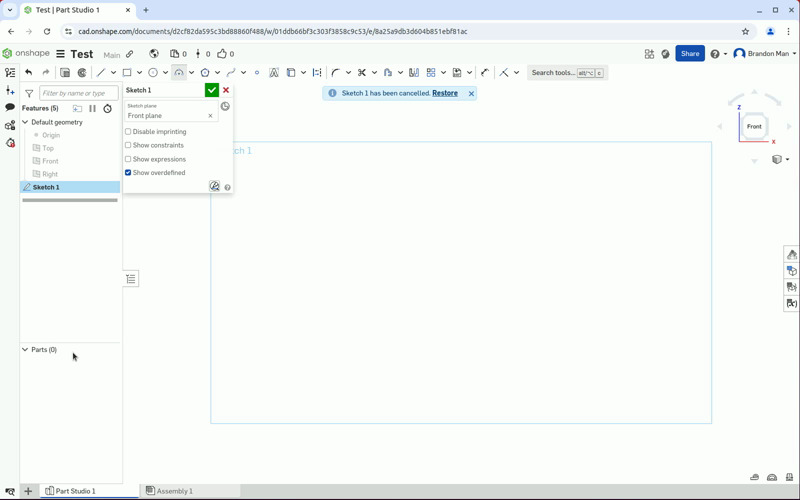
mouse_move(386, 321)
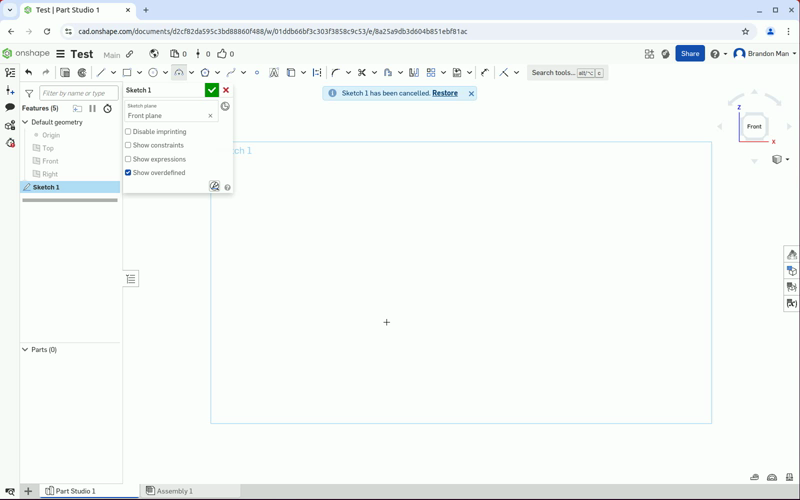
click(386, 321)
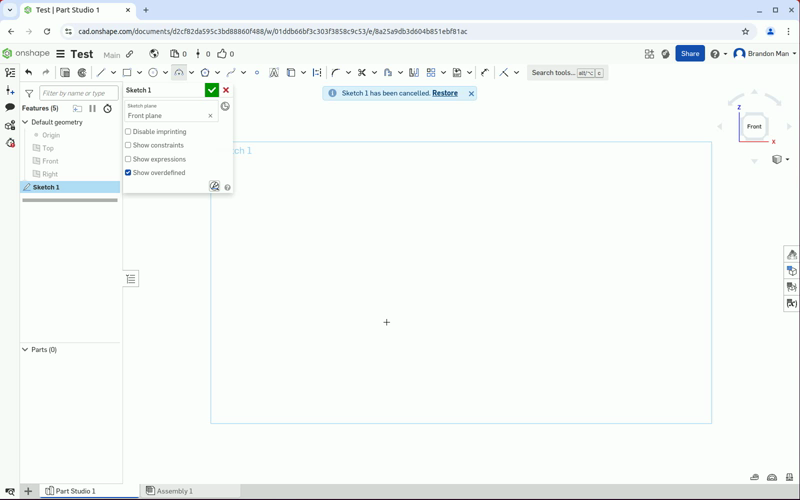
key_up(shift)
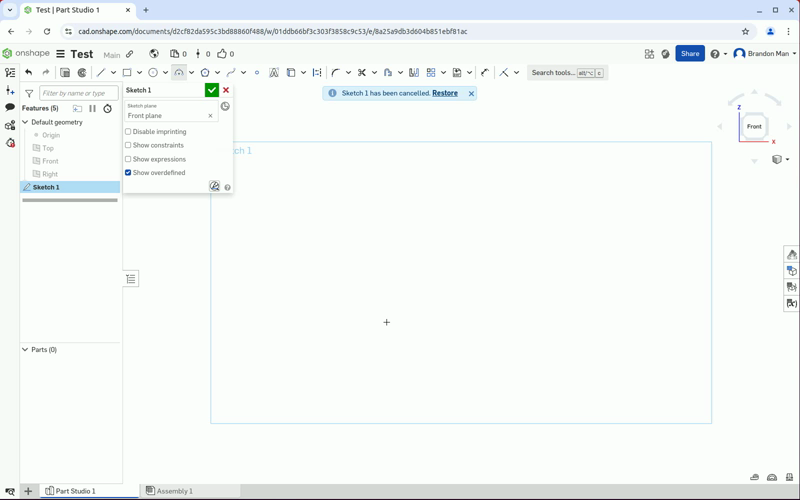
key_down(shift)
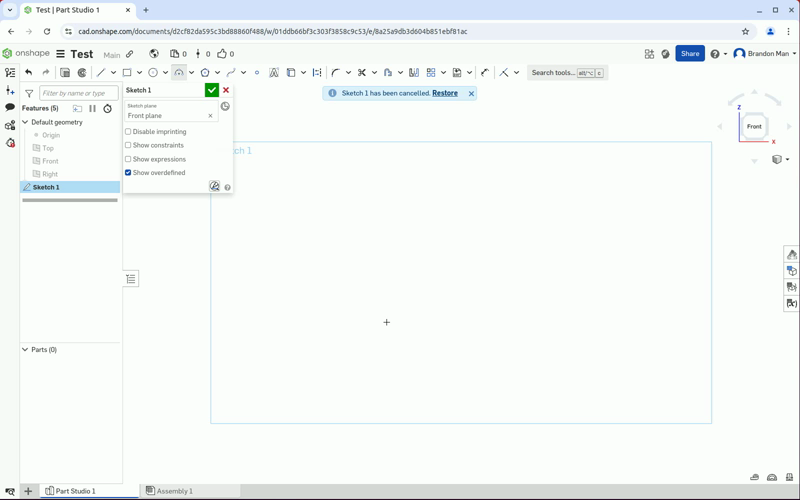
mouse_move(533, 321)
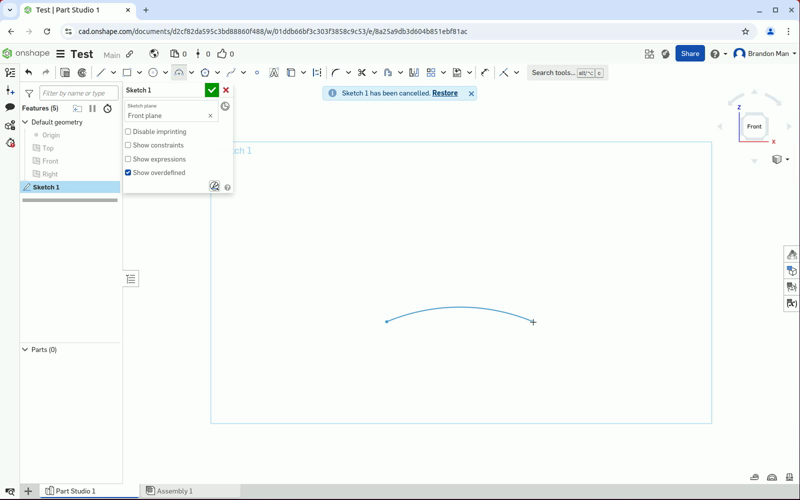
click(533, 321)
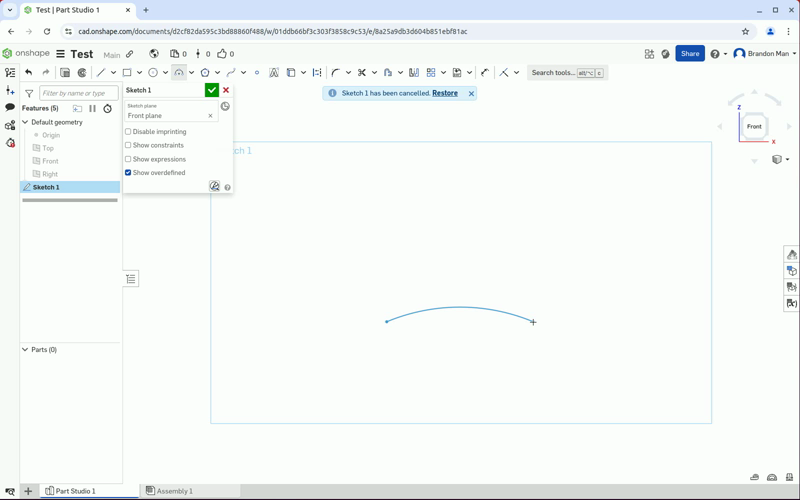
mouse_move(460, 312)
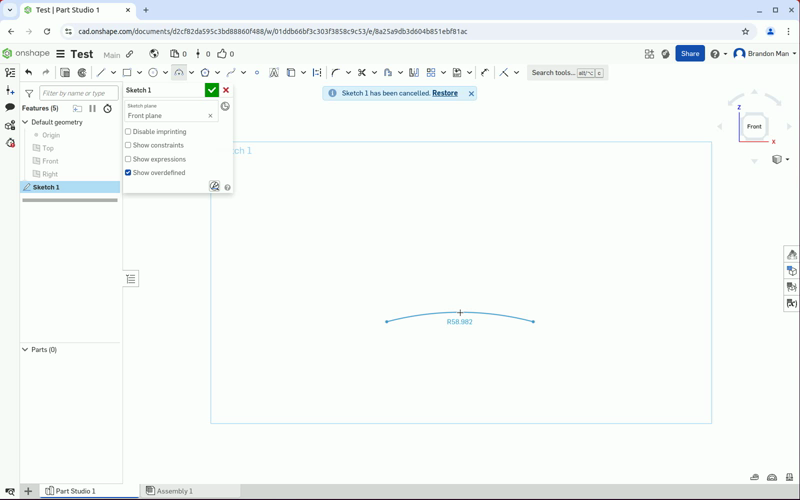
click(460, 312)
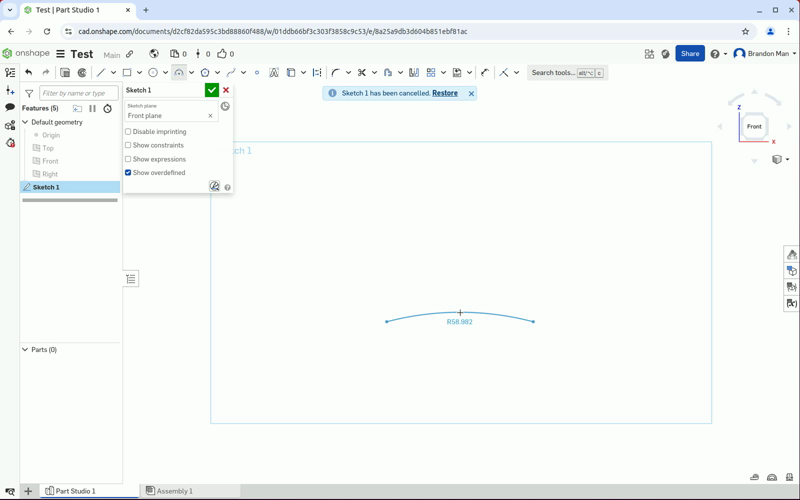
key_up(shift)
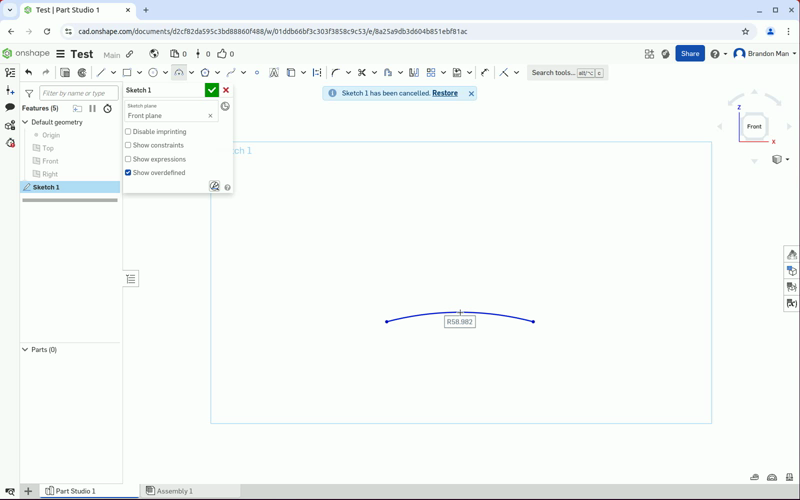
mouse_move(533, 321)
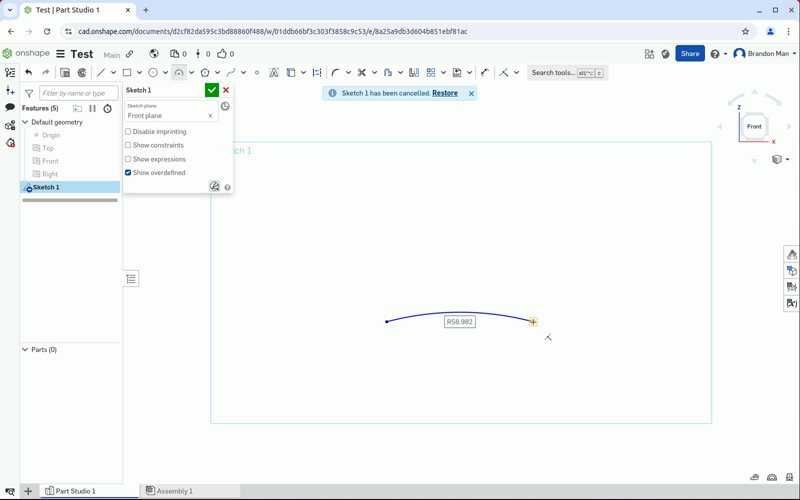
click(533, 321)
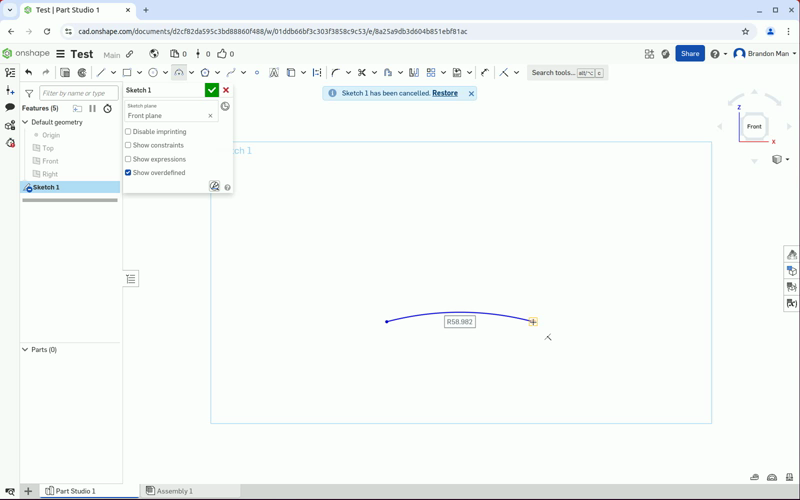
key_down(shift)
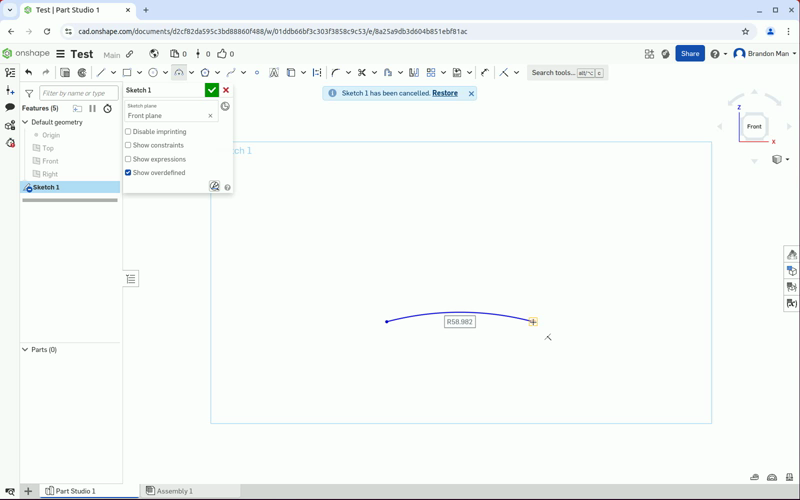
mouse_move(533, 243)
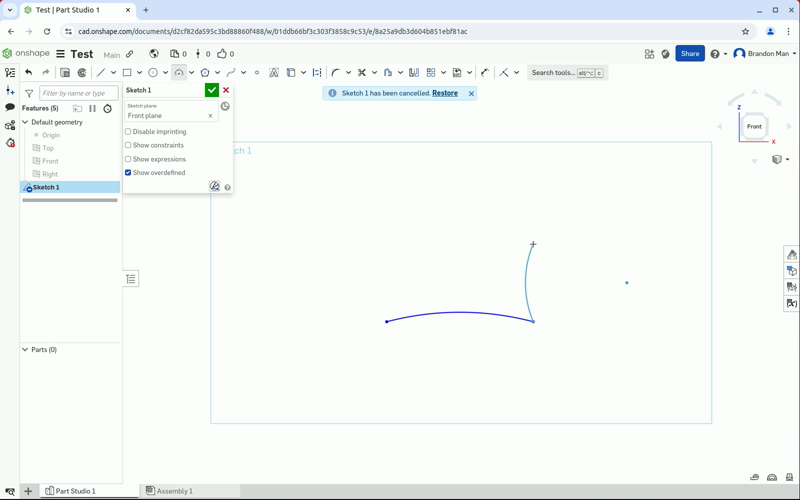
click(533, 243)
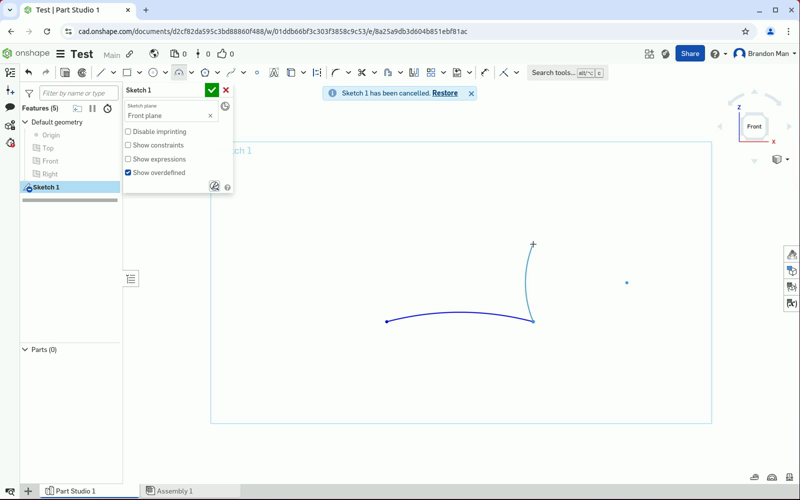
mouse_move(572, 282)
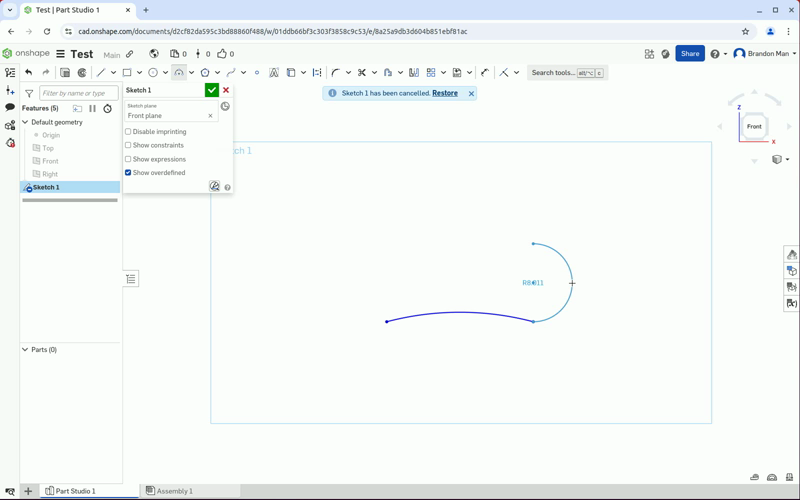
click(572, 282)
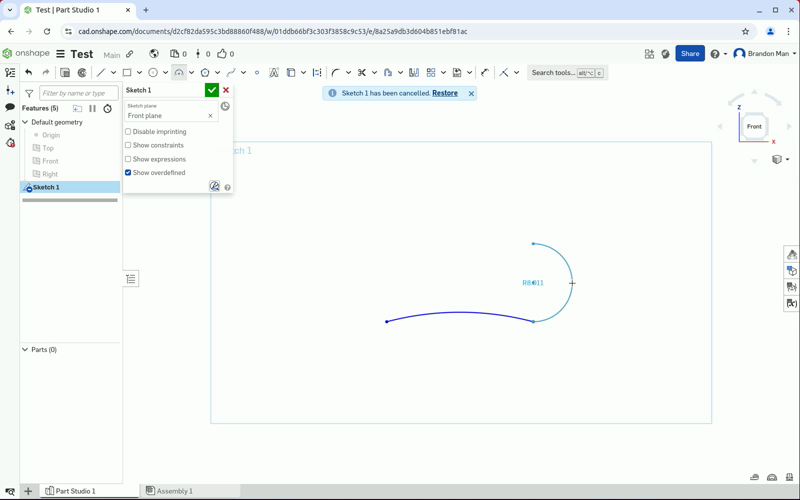
key_up(shift)
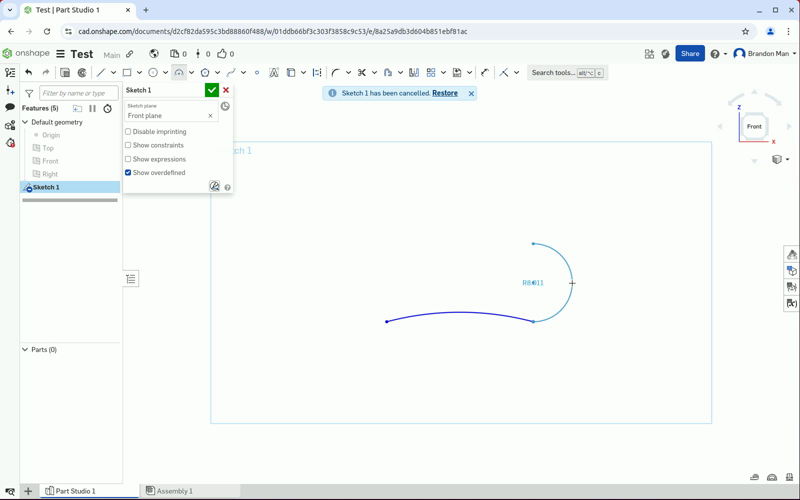
mouse_move(533, 243)
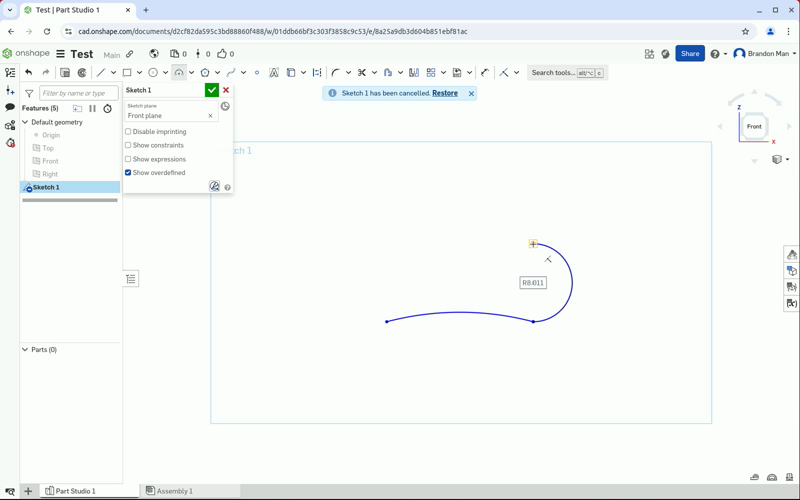
click(533, 243)
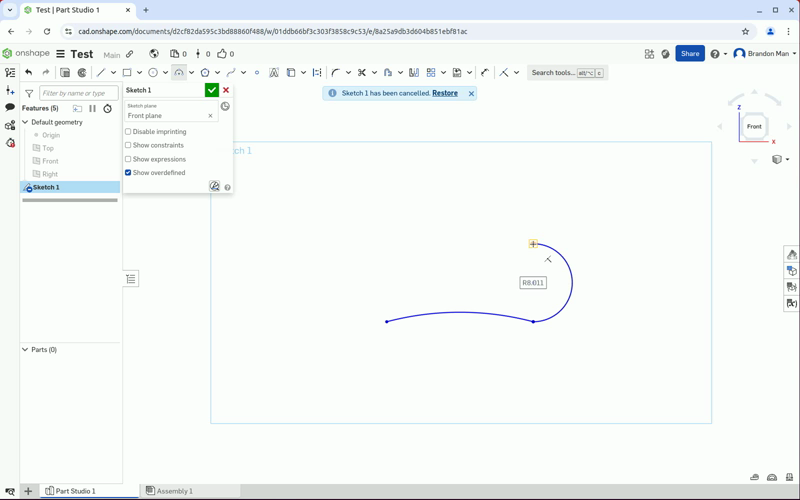
key_down(shift)
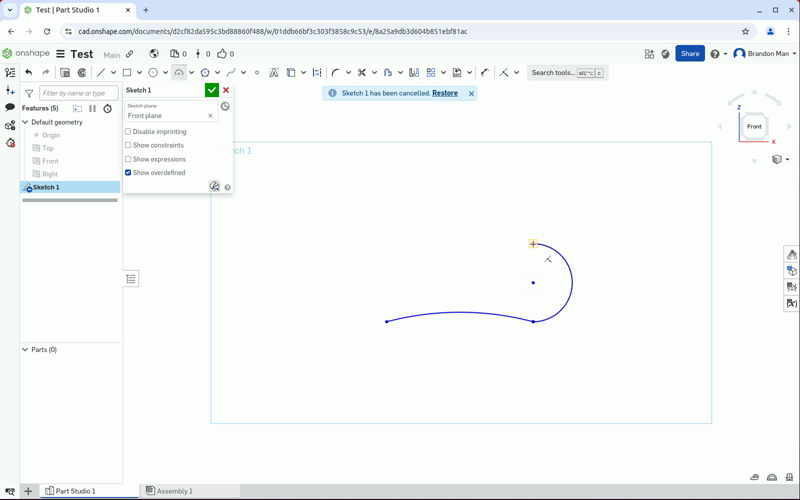
mouse_move(386, 243)
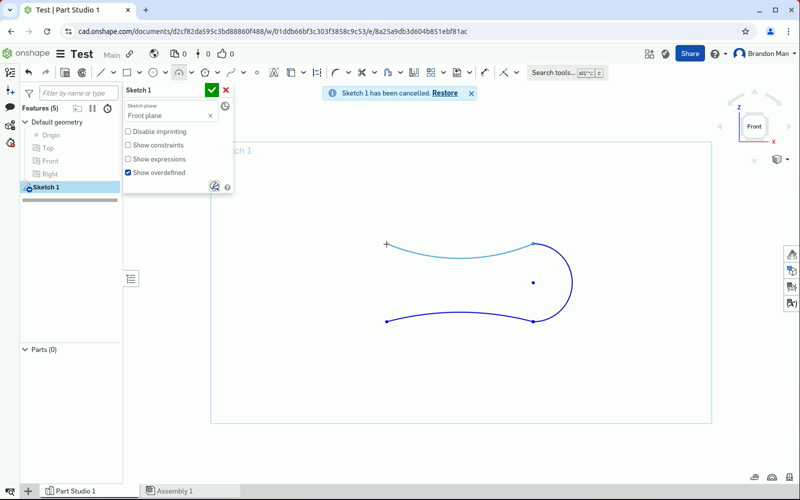
click(386, 243)
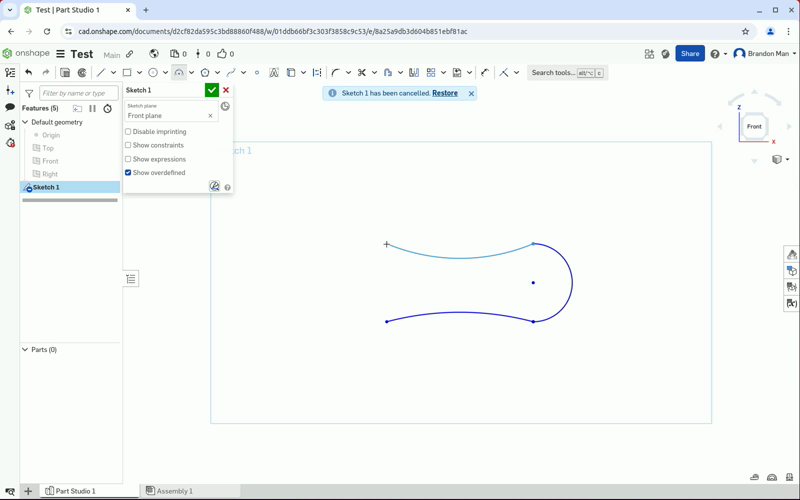
mouse_move(460, 252)
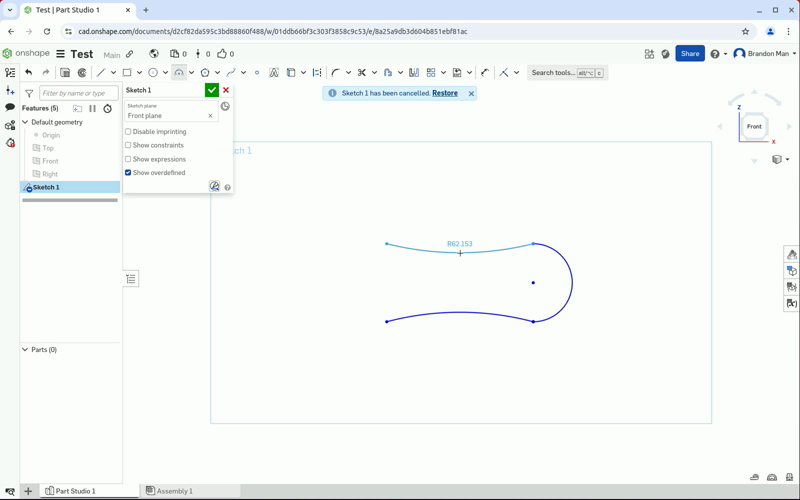
click(460, 252)
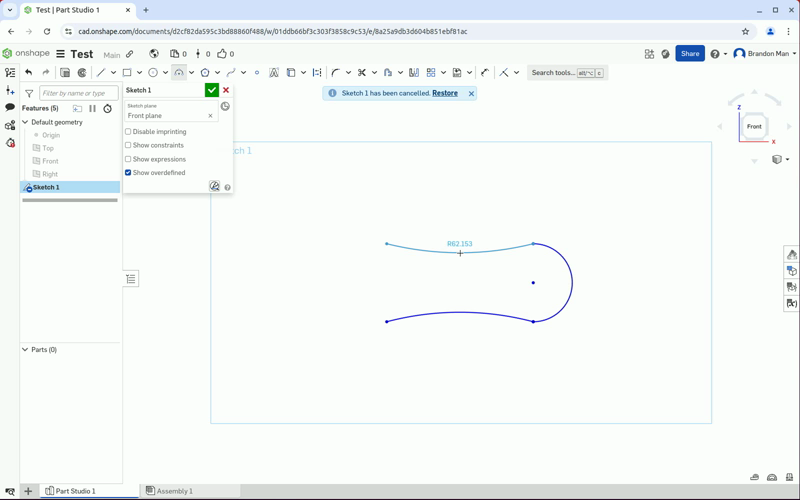
key_up(shift)
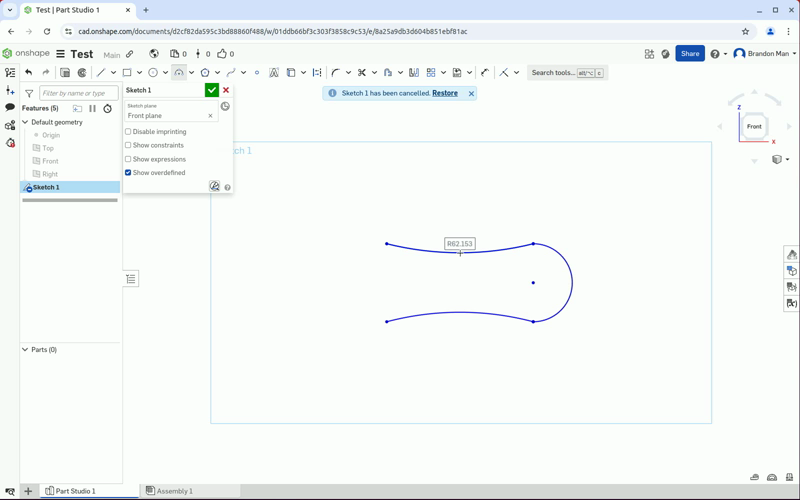
mouse_move(386, 243)
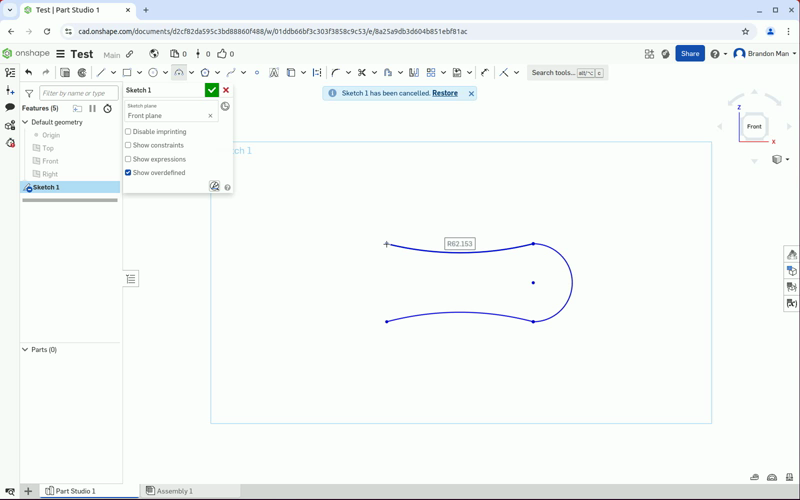
click(386, 243)
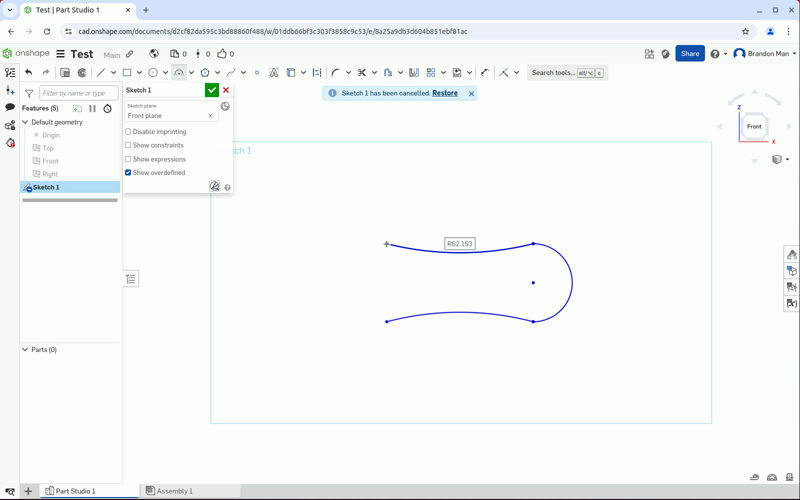
mouse_move(386, 321)
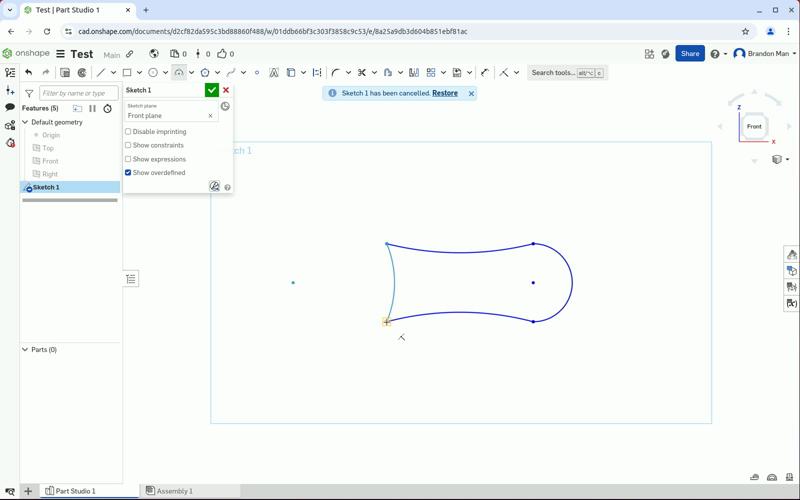
click(386, 321)
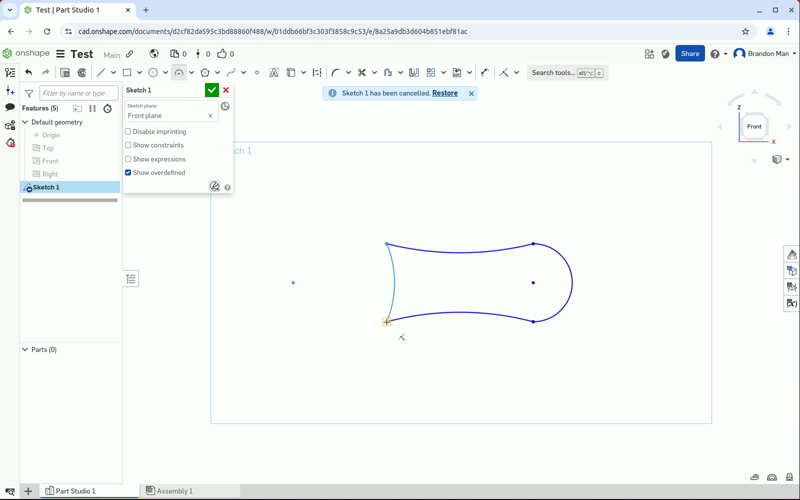
key_down(shift)
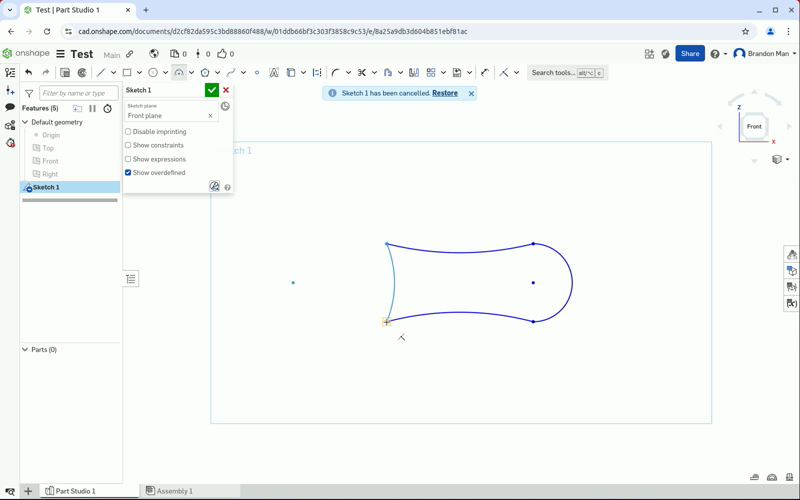
mouse_move(347, 282)
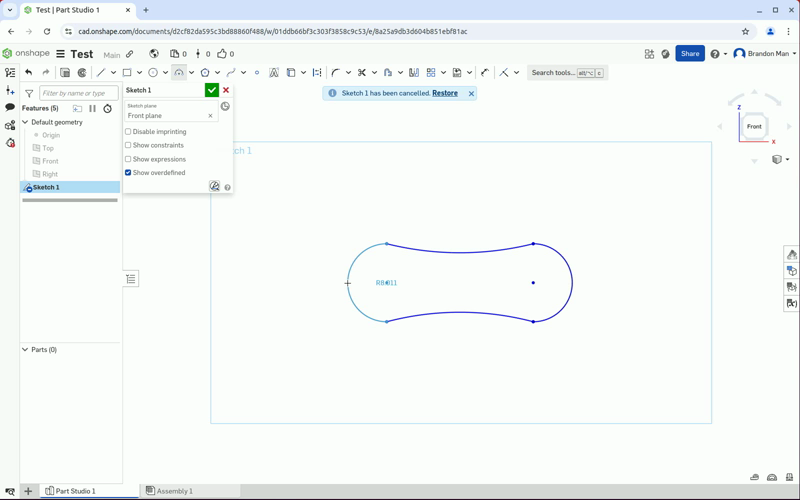
click(347, 282)
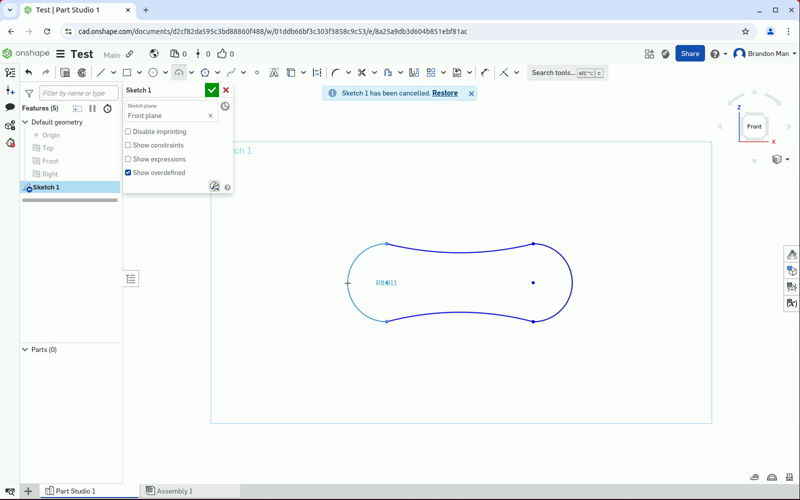
key_up(shift)
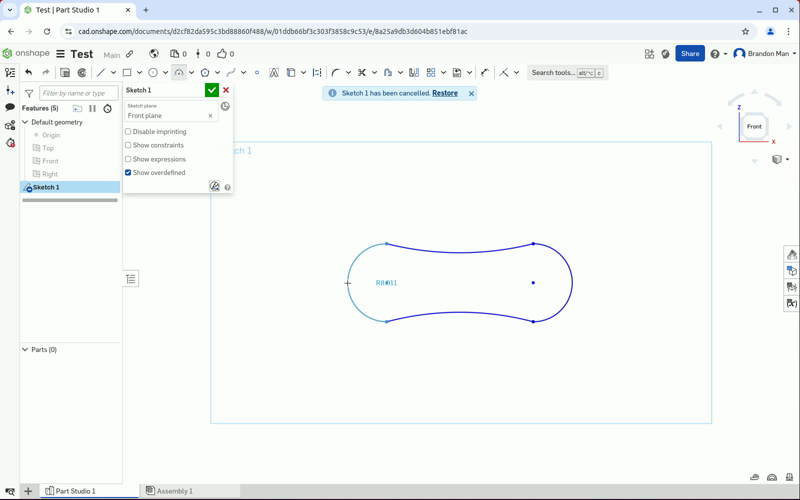
key(esc)
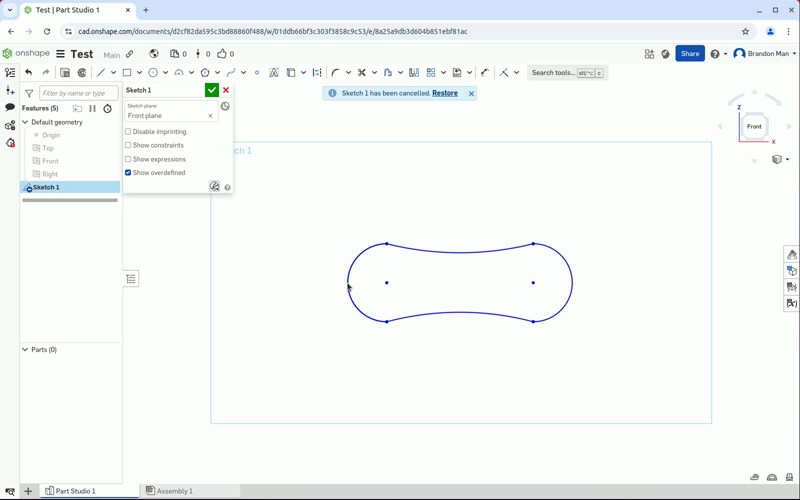
key(a)
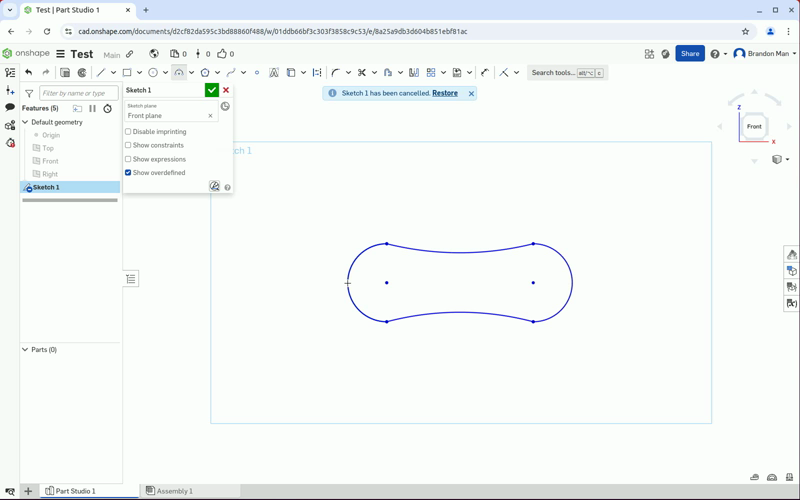
key_down(shift)
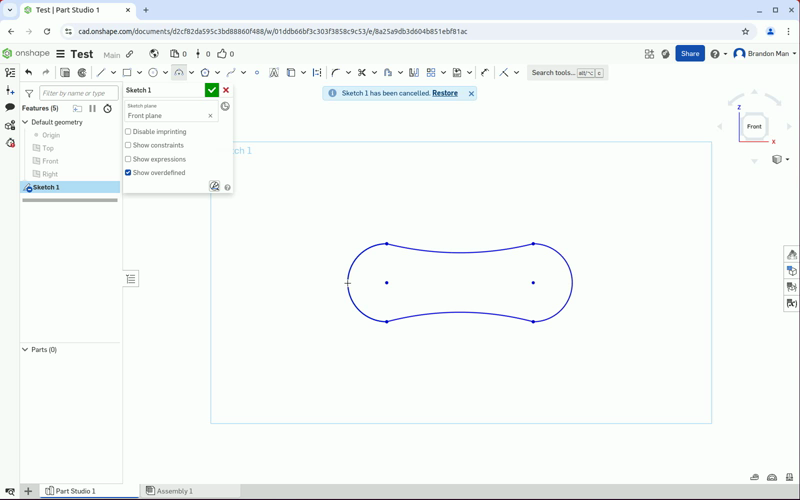
mouse_move(396, 313)
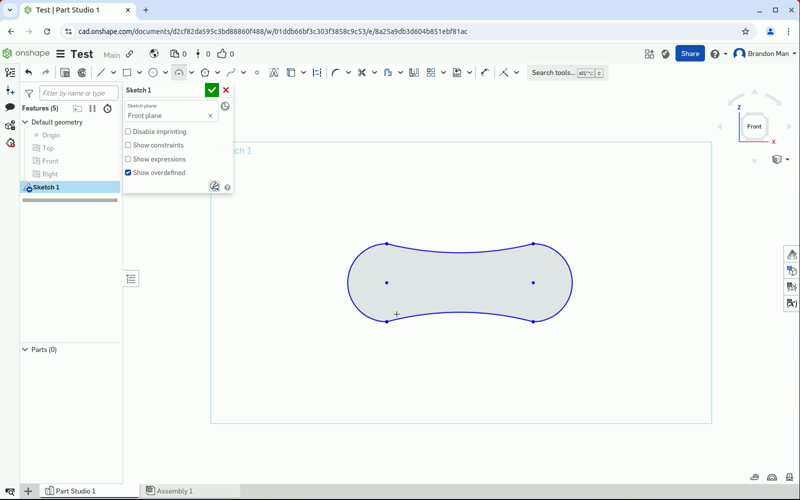
click(396, 313)
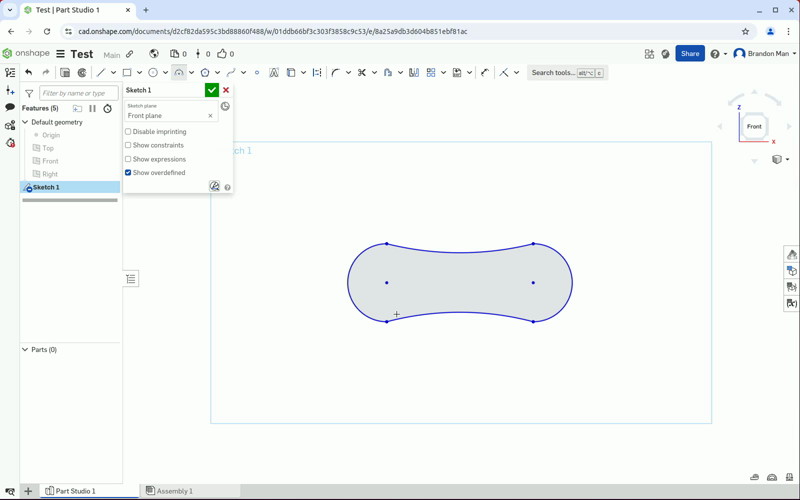
key_up(shift)
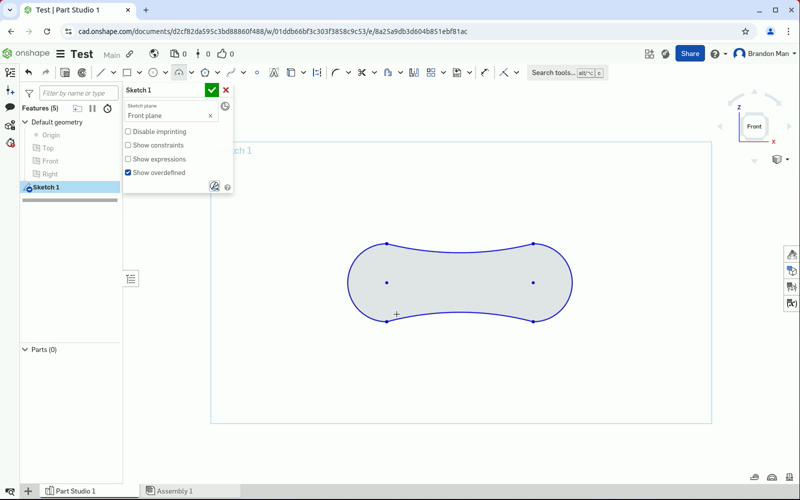
key_down(shift)
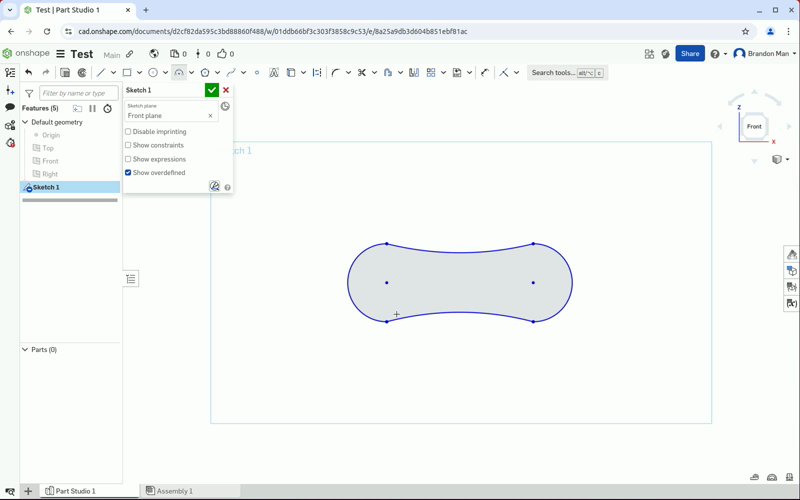
mouse_move(523, 313)
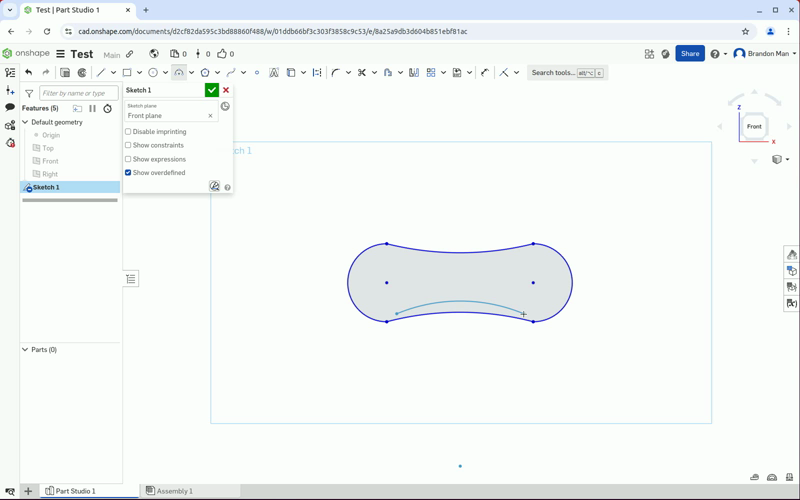
click(523, 313)
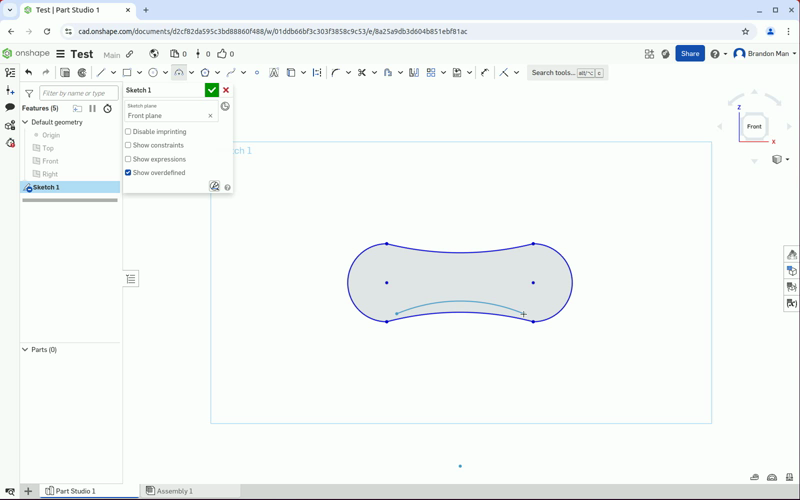
mouse_move(460, 306)
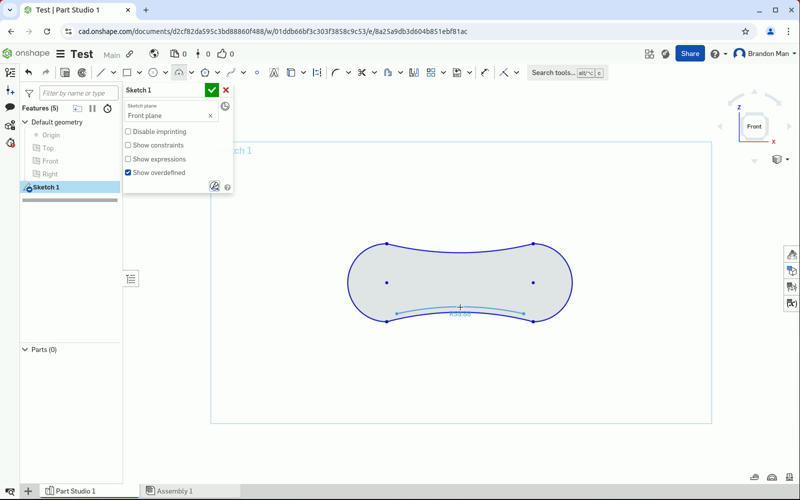
click(460, 306)
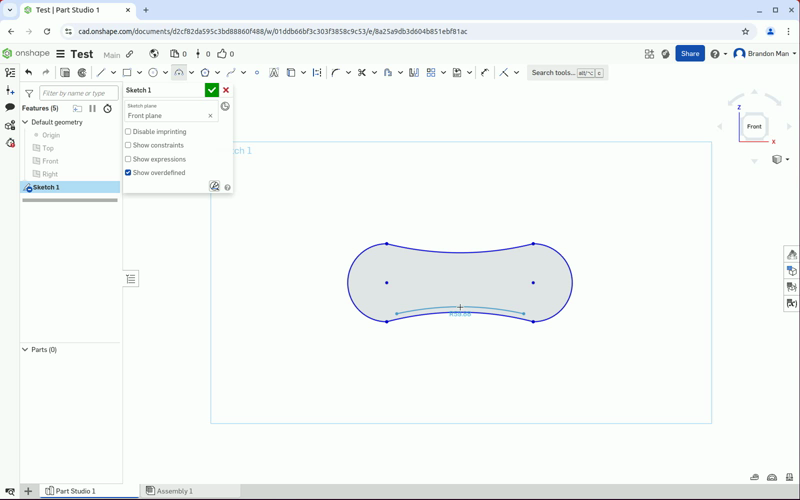
key_up(shift)
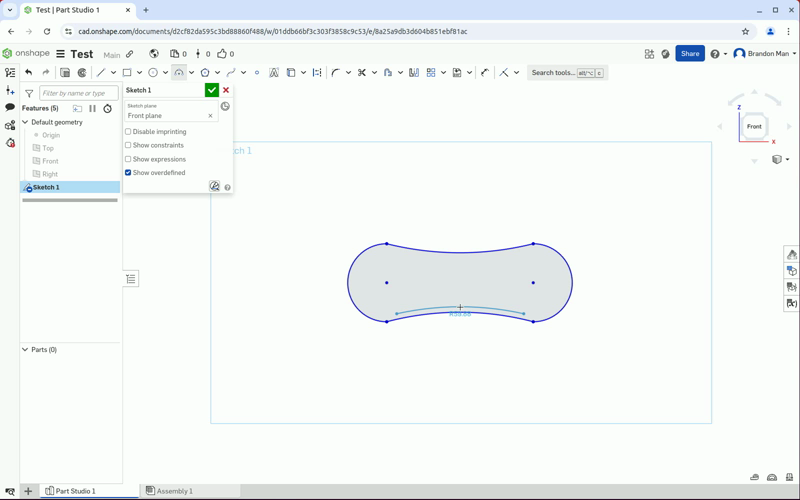
mouse_move(523, 313)
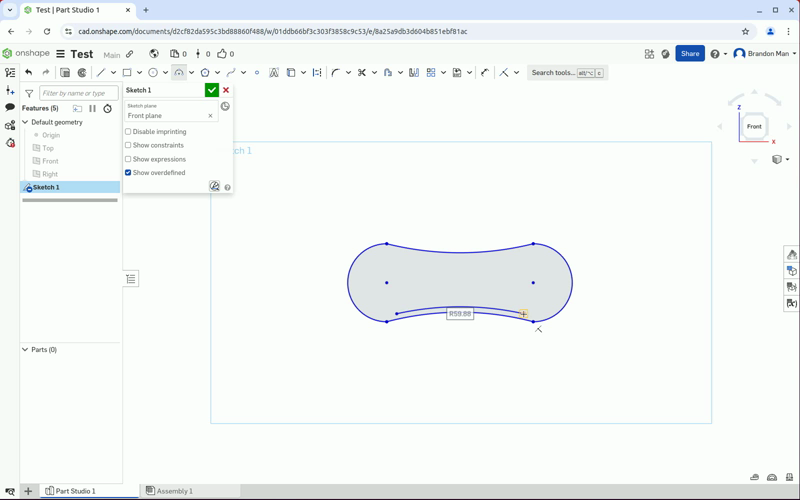
click(523, 313)
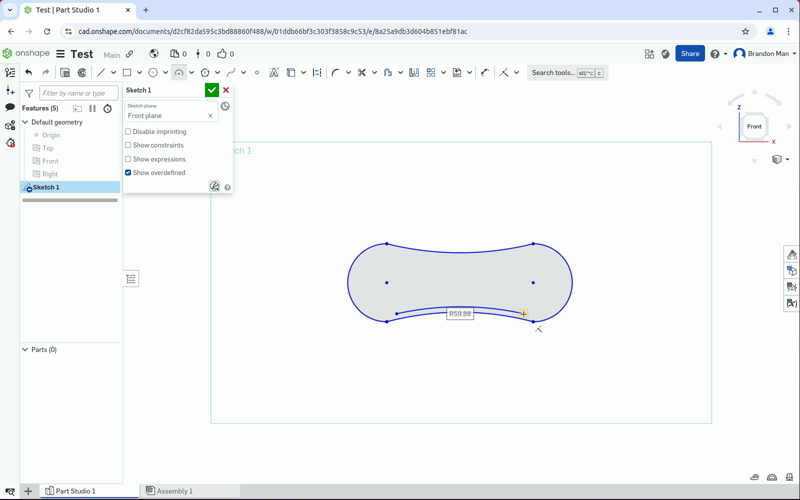
key_down(shift)
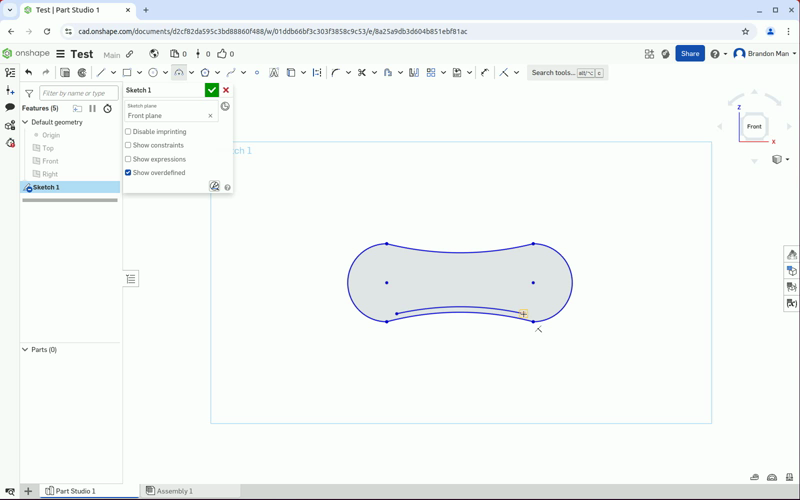
mouse_move(523, 251)
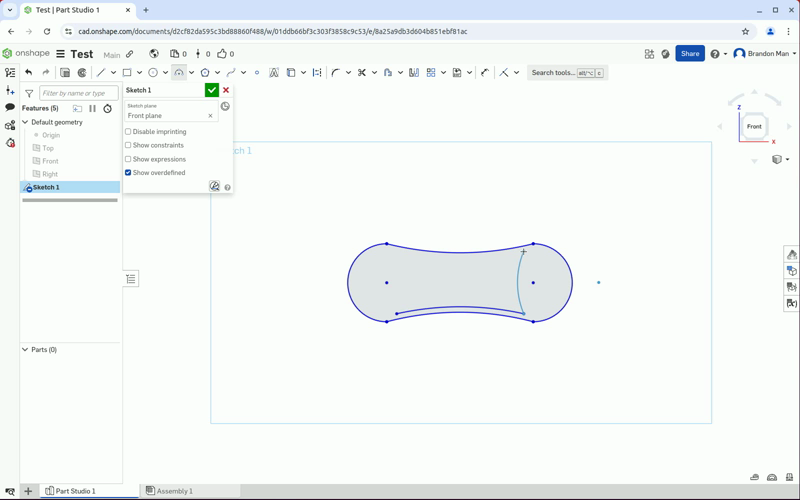
click(523, 251)
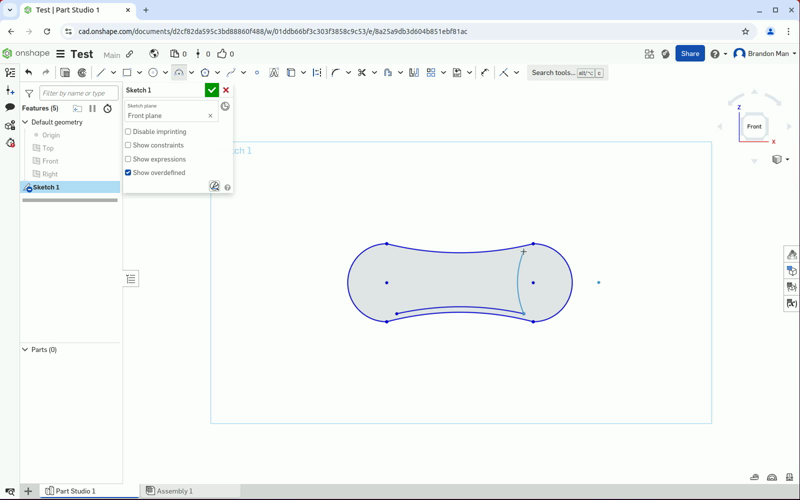
mouse_move(563, 282)
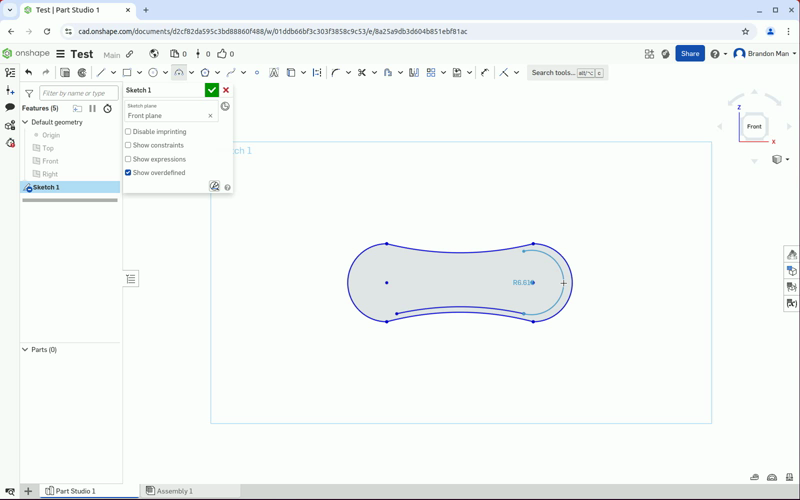
click(563, 282)
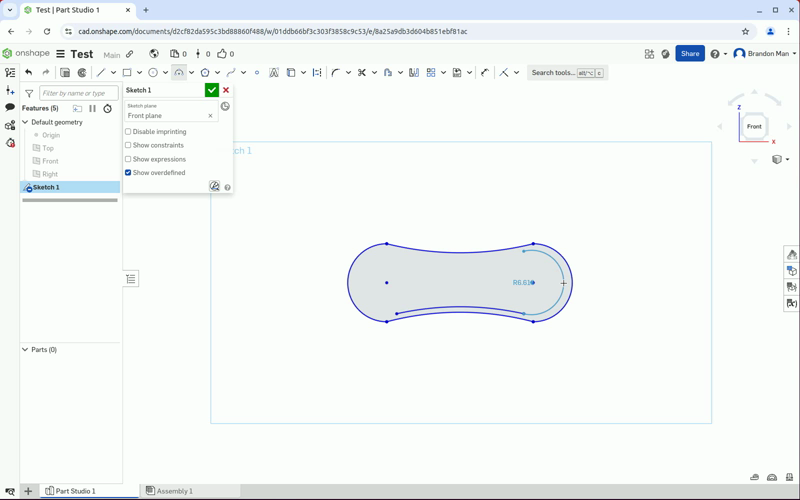
key_up(shift)
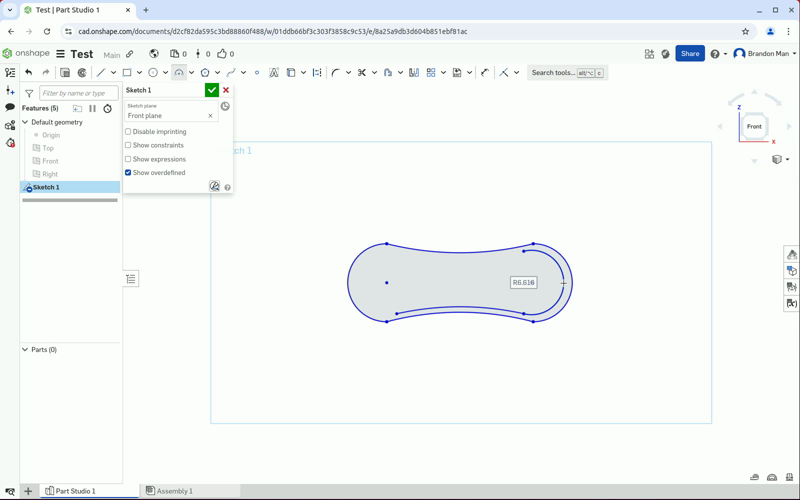
mouse_move(523, 251)
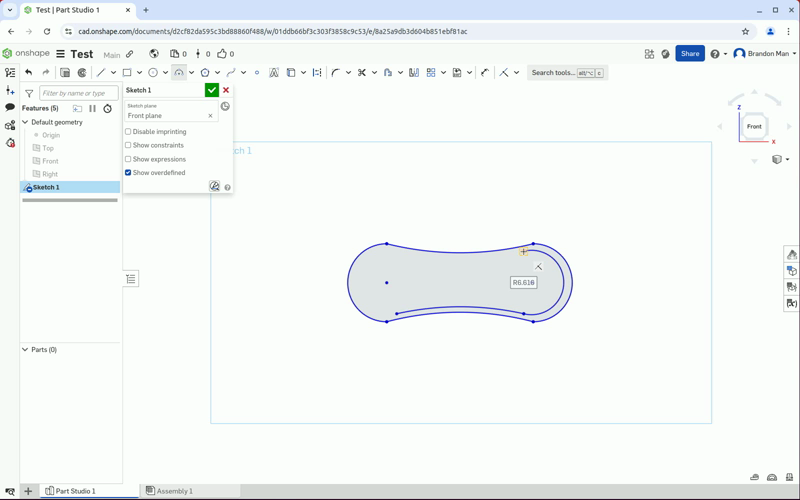
click(523, 251)
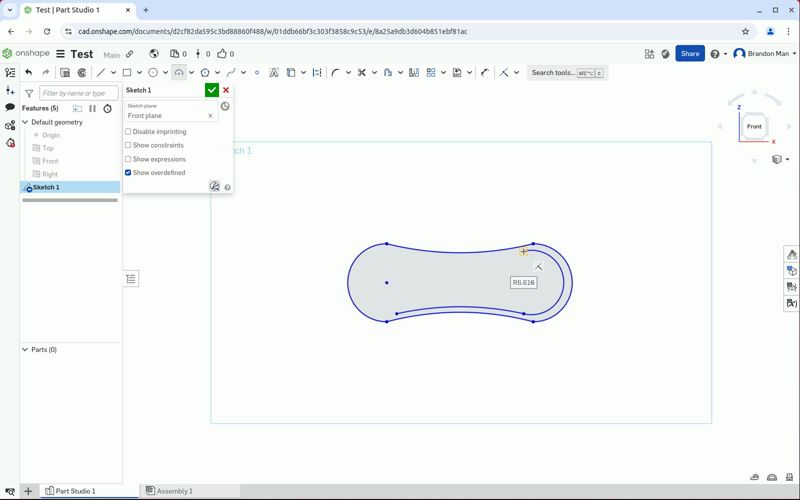
key_down(shift)
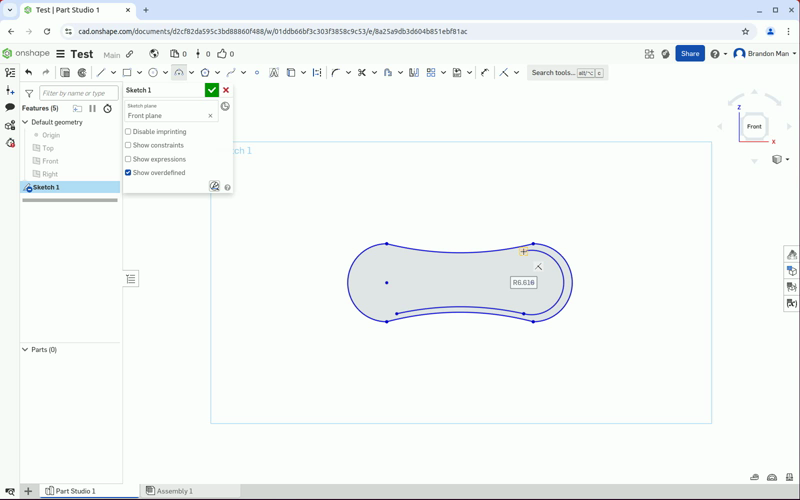
mouse_move(396, 251)
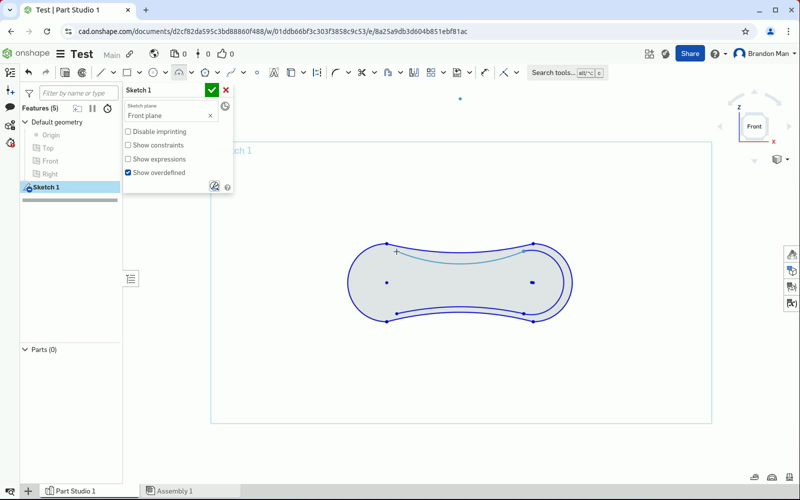
click(396, 251)
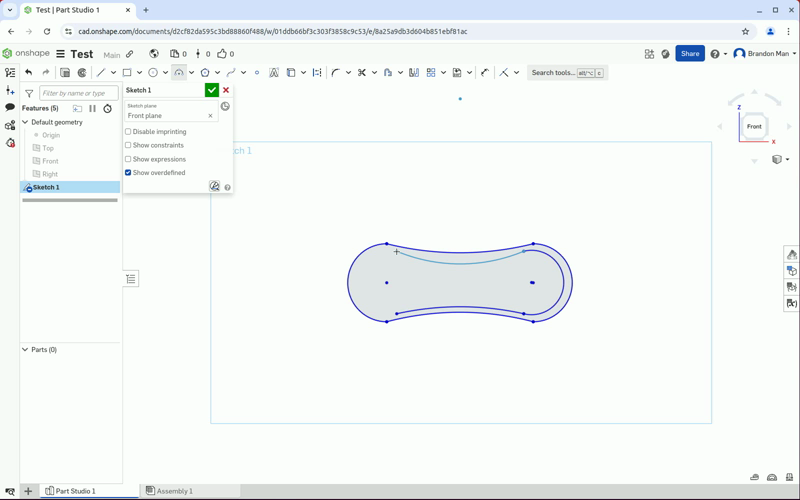
mouse_move(460, 258)
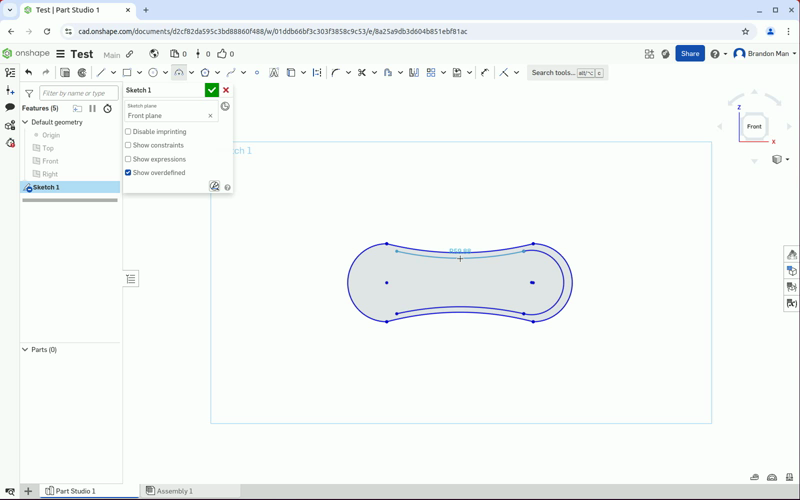
click(460, 258)
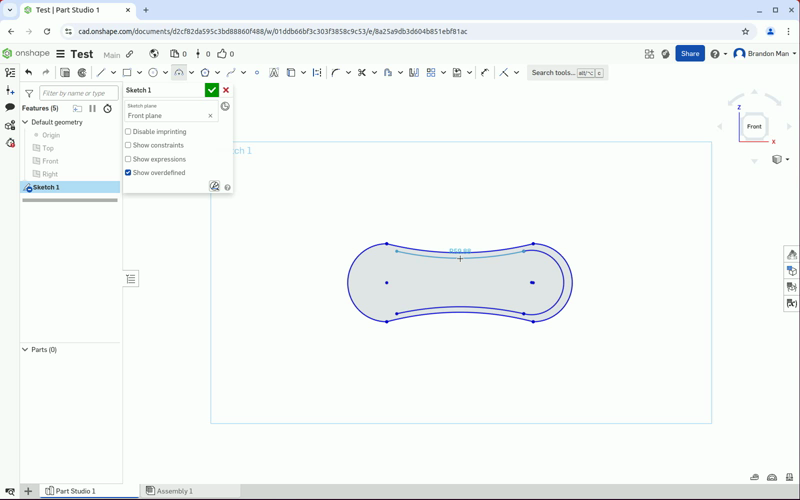
key_up(shift)
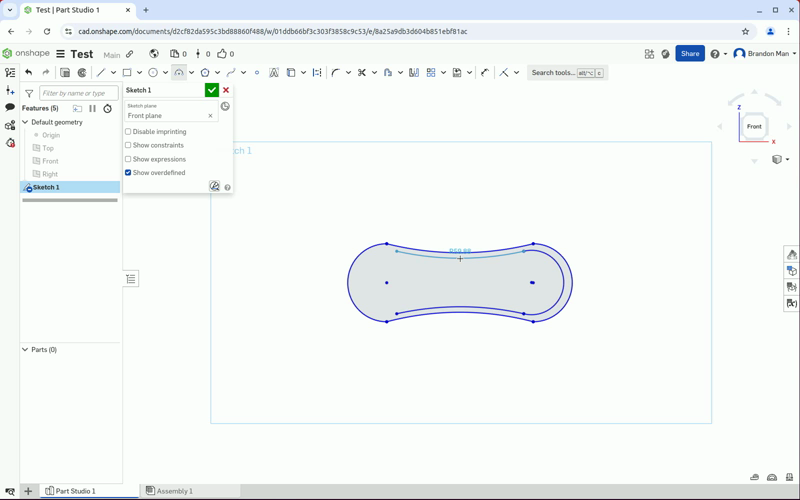
mouse_move(396, 251)
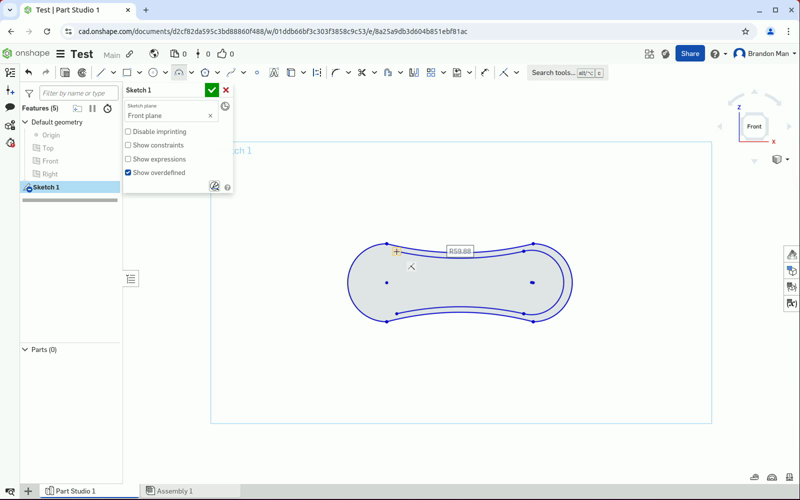
click(396, 251)
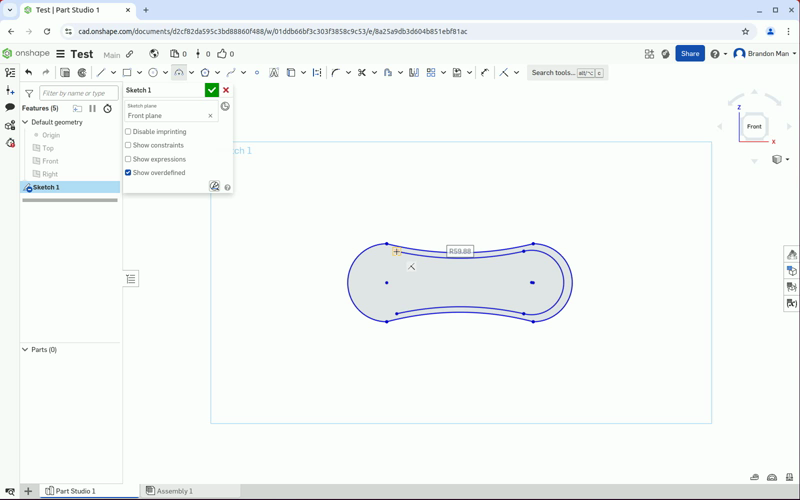
mouse_move(396, 313)
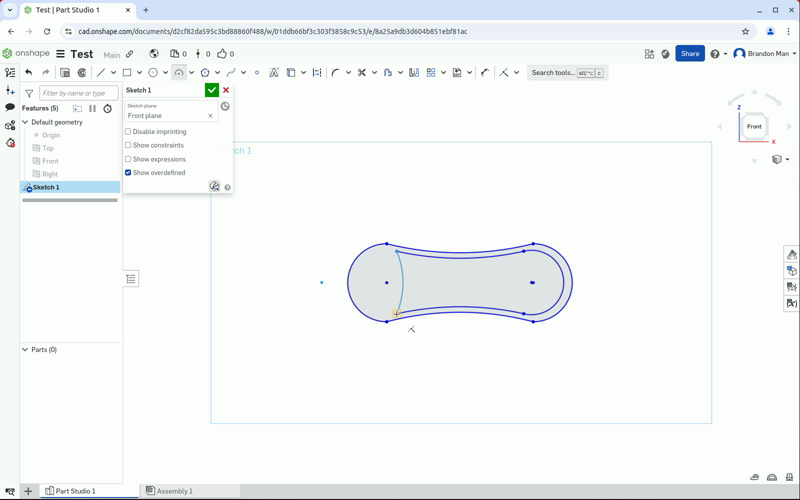
click(396, 313)
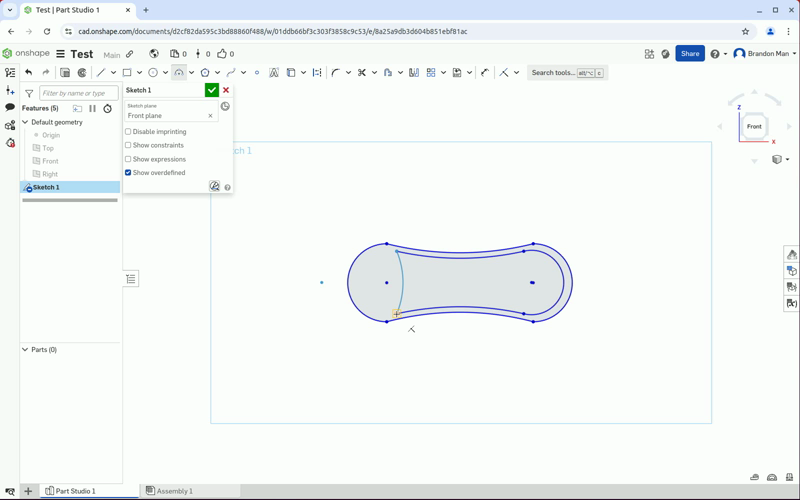
key_down(shift)
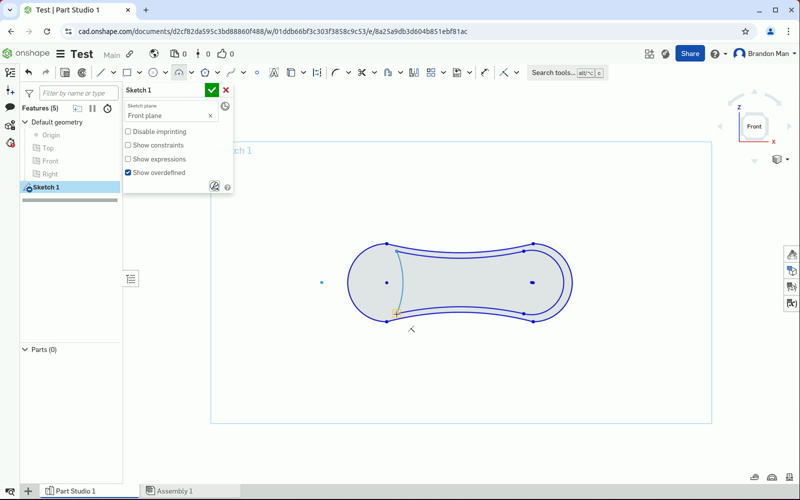
mouse_move(356, 282)
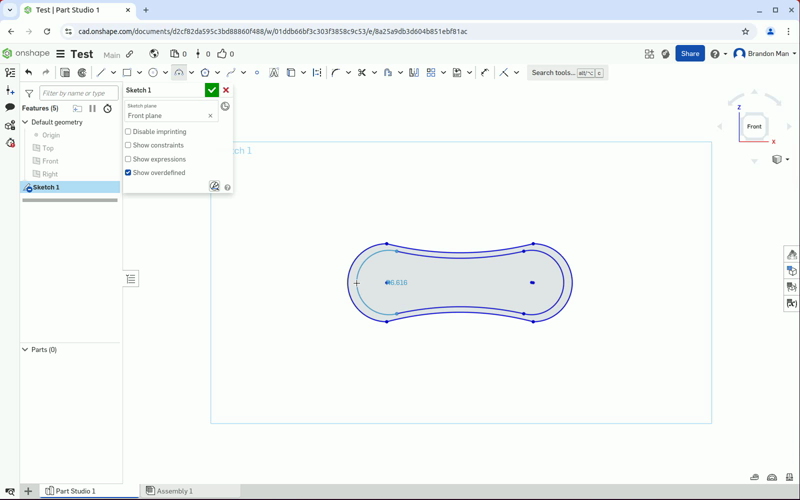
click(356, 282)
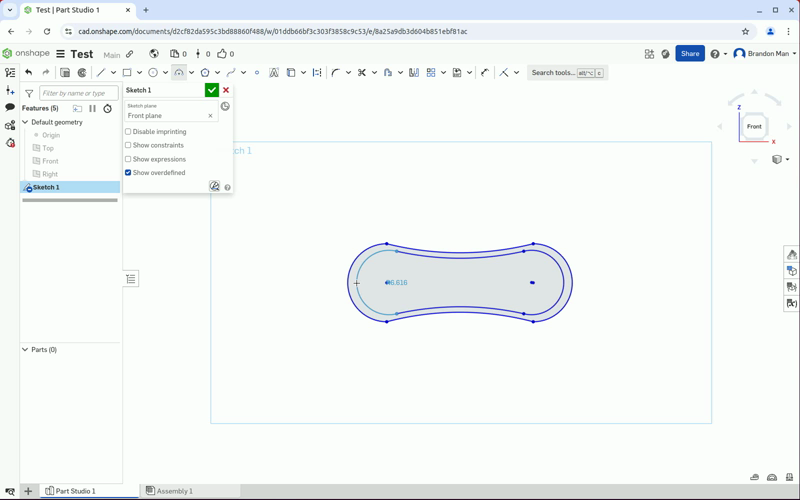
key_up(shift)
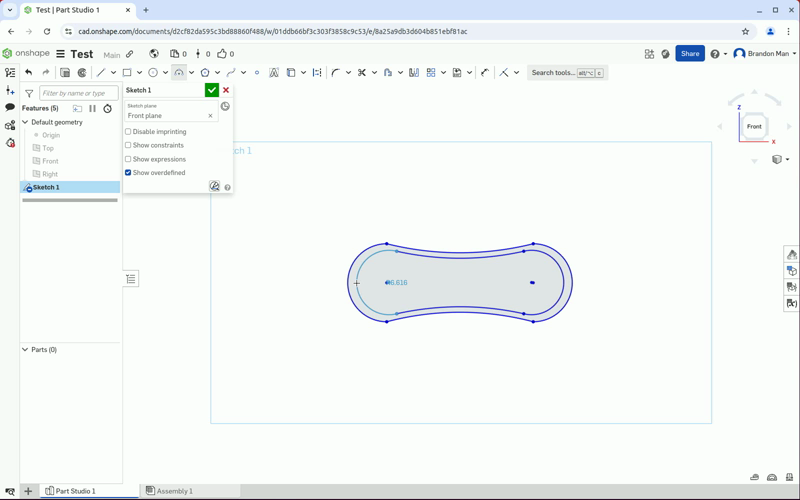
key(esc)
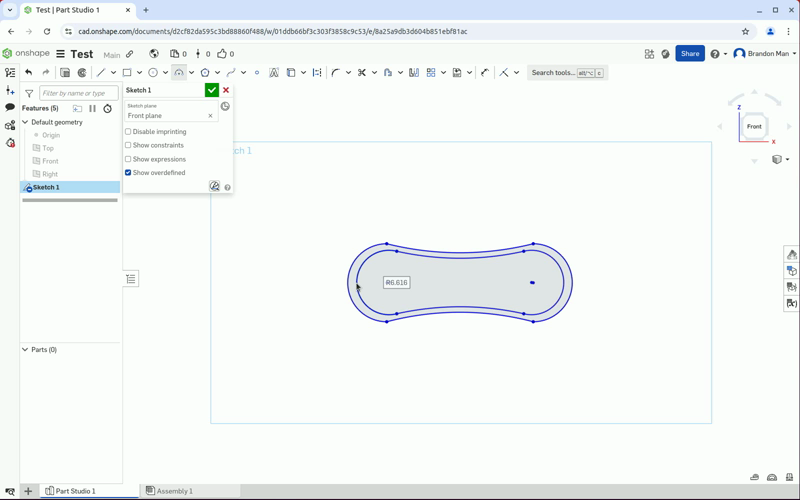
mouse_move(365, 253)
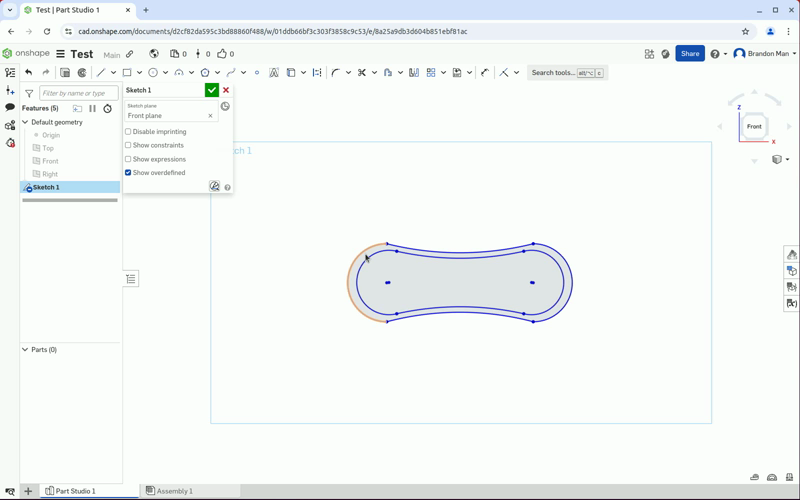
click(365, 253)
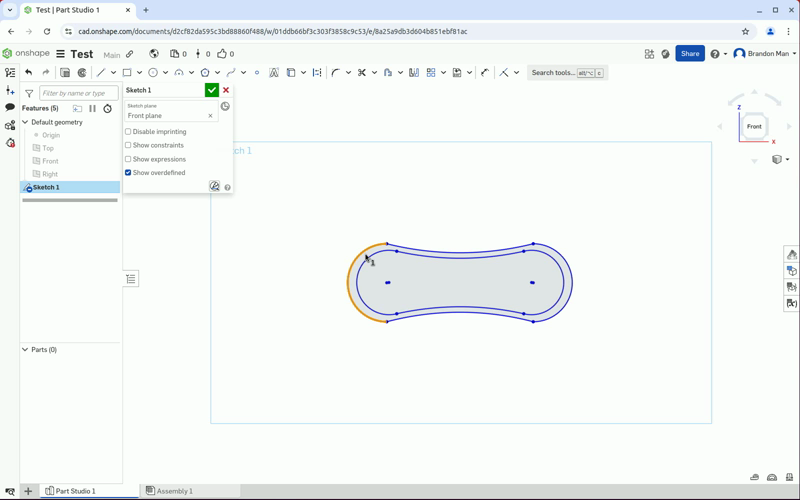
mouse_move(73, 352)
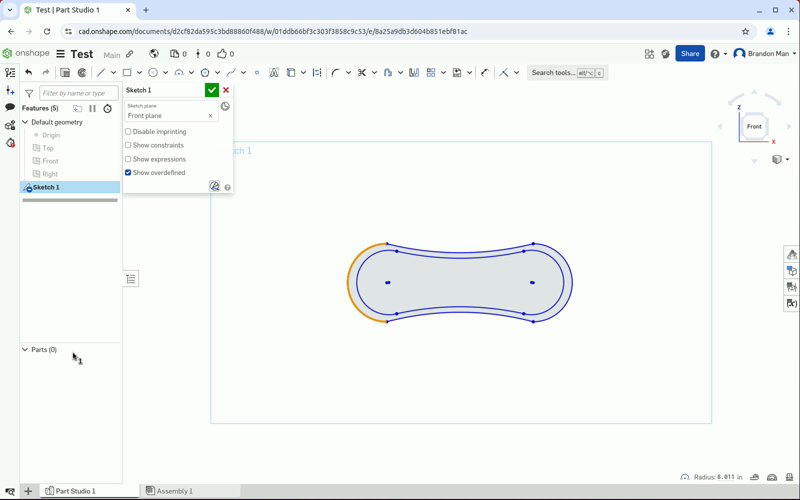
key(shift+y)
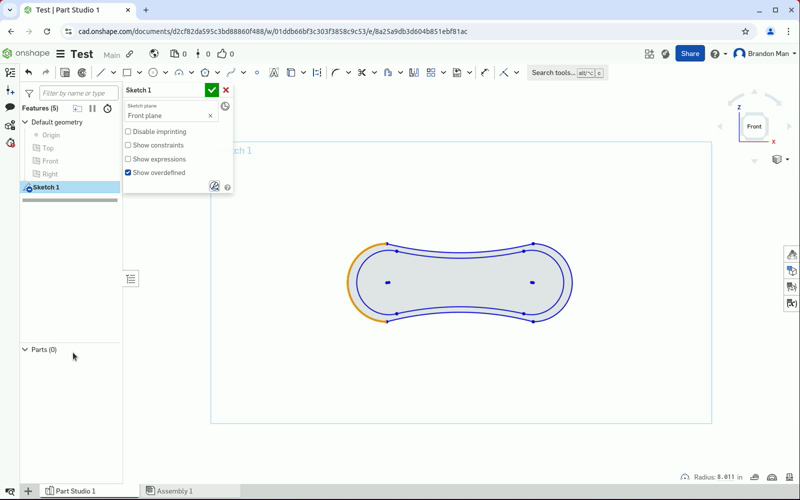
key(shift+e)
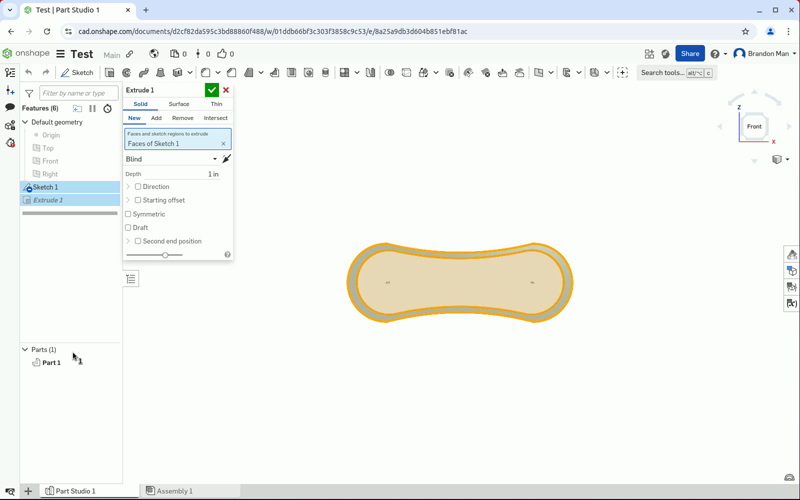
mouse_move(143, 106)
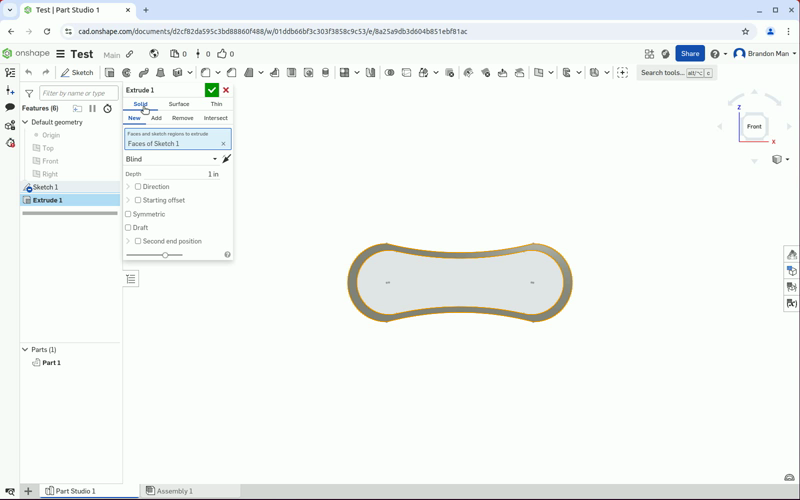
click(143, 106)
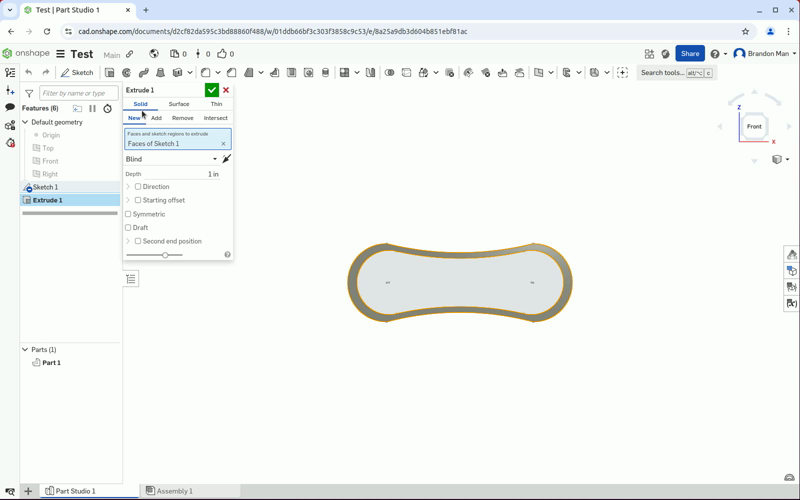
mouse_move(137, 120)
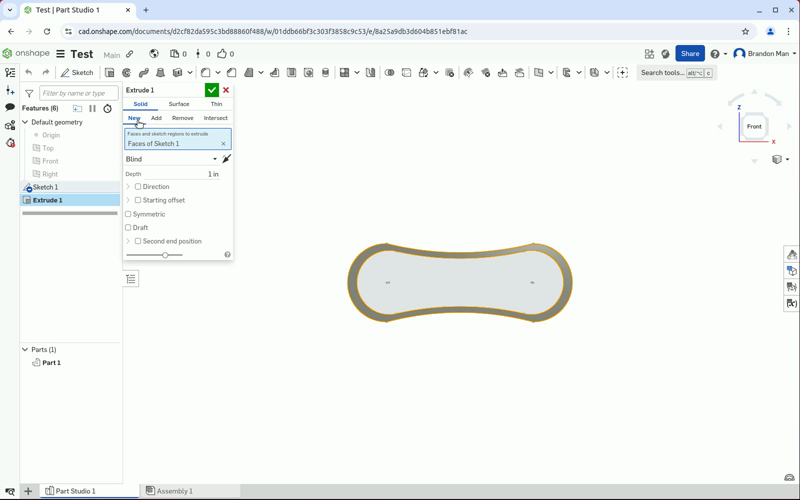
click(137, 120)
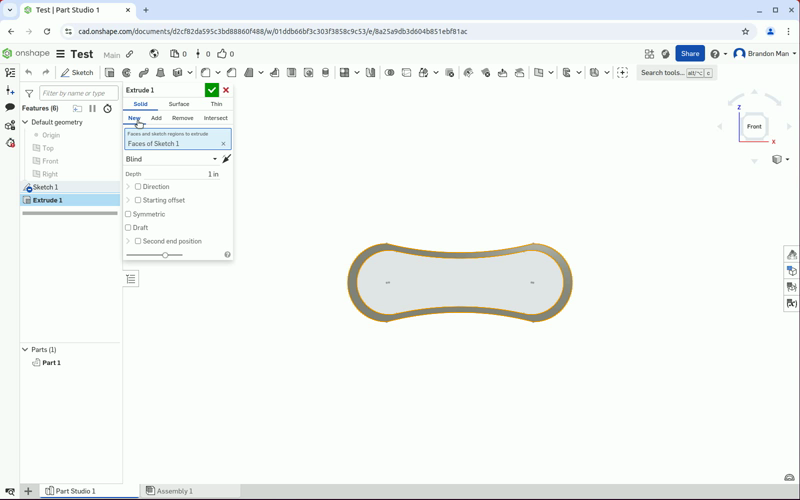
key(tab, 4)
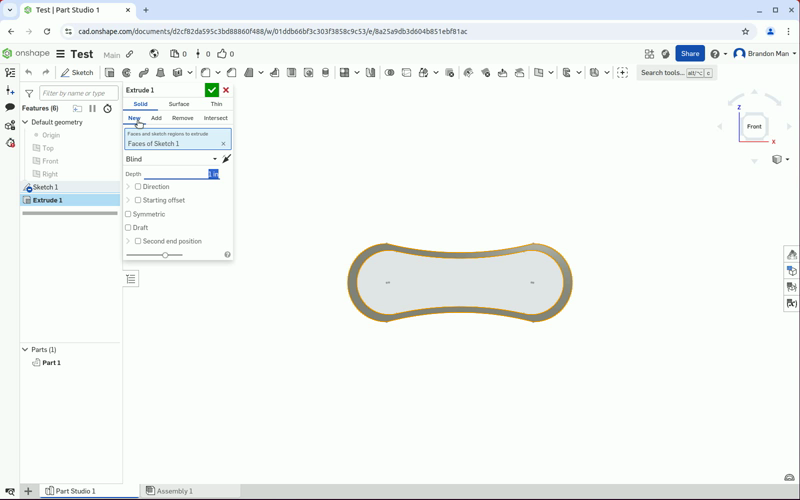
text(3.129)
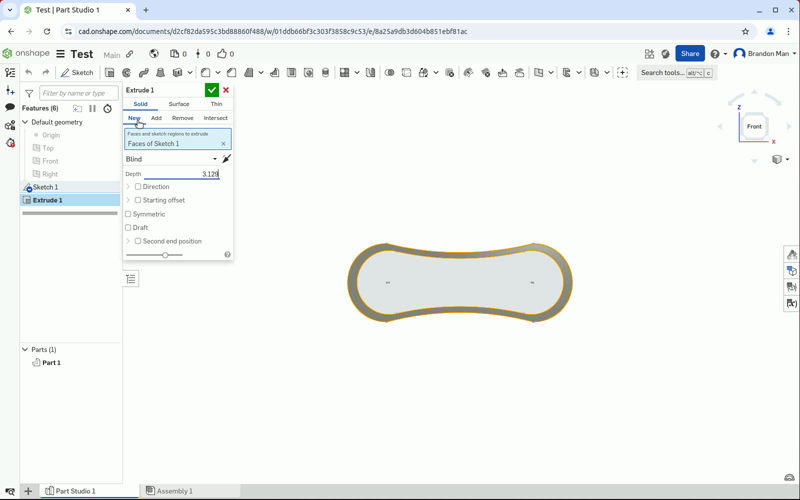
key(enter)
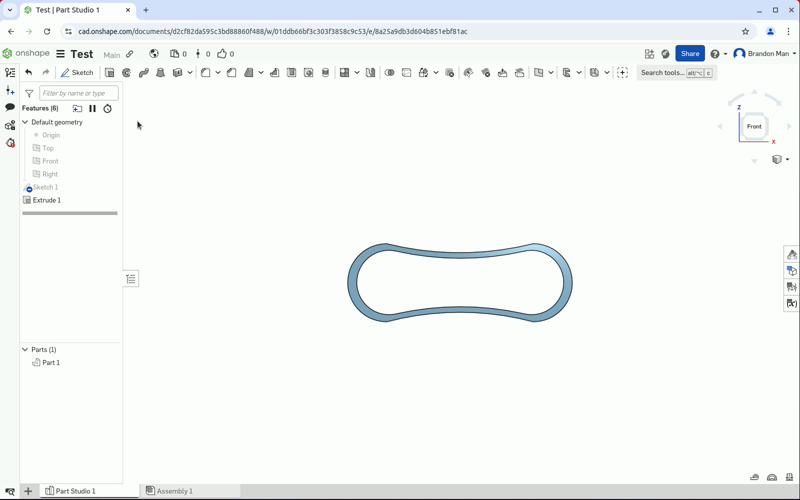
key(shift+h)
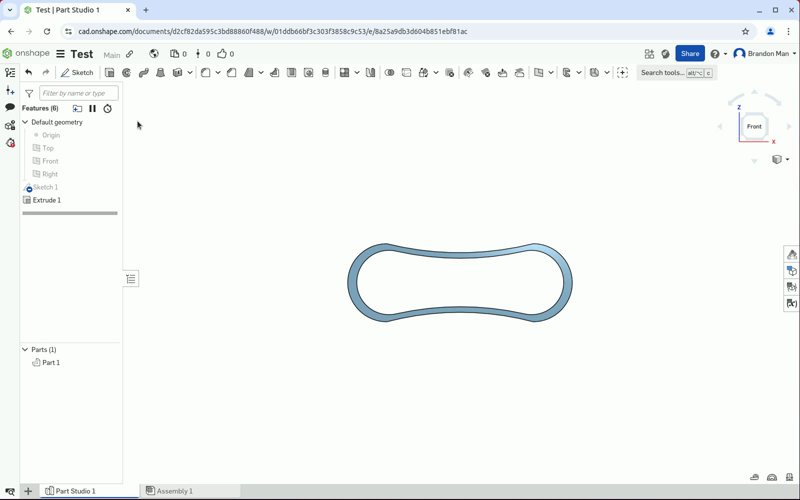
key(shift+h)
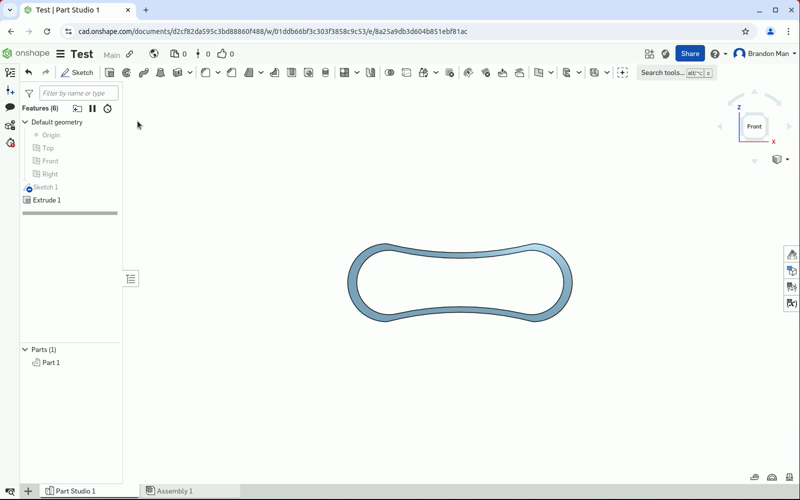
mouse_move(73, 189)
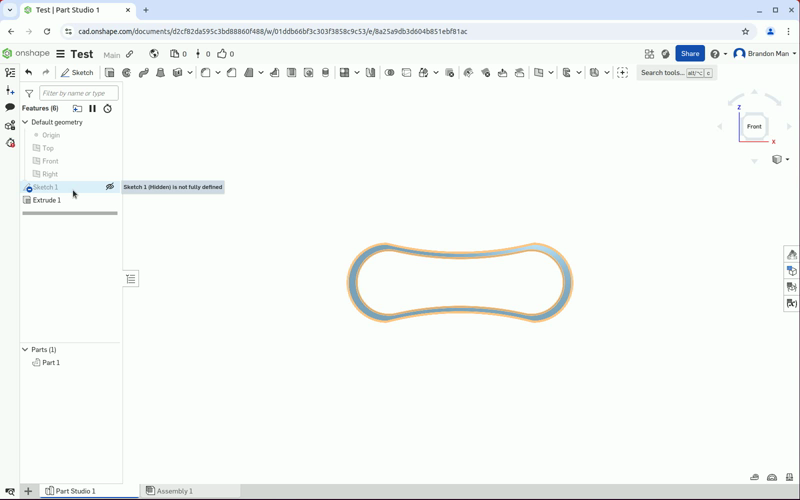
click(73, 189)
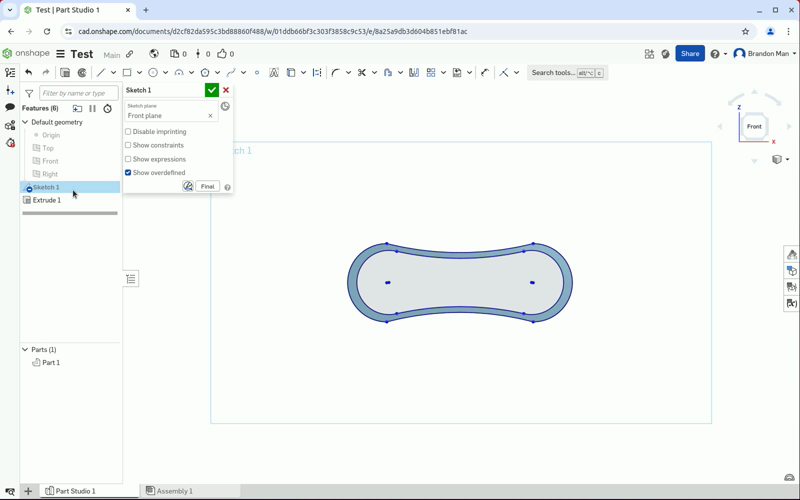
mouse_move(229, 92)
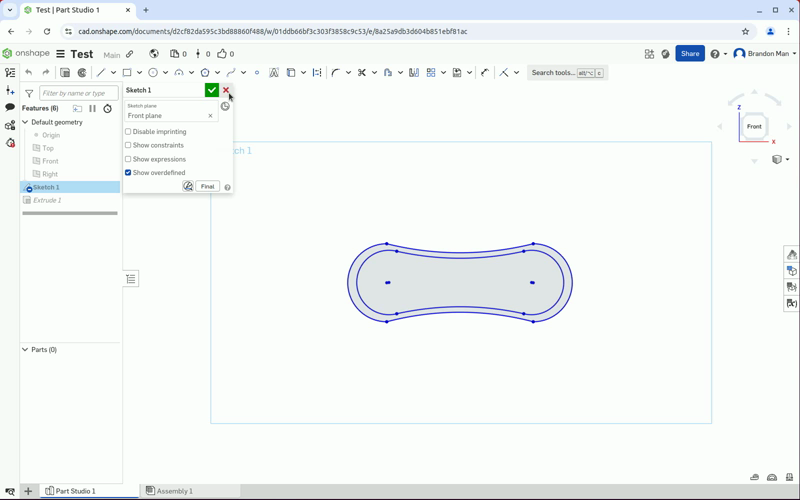
click(229, 92)
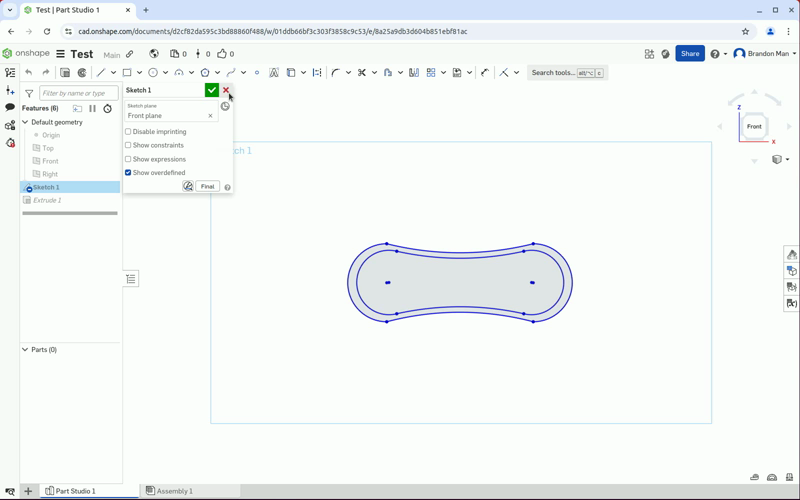
key(shift+s)
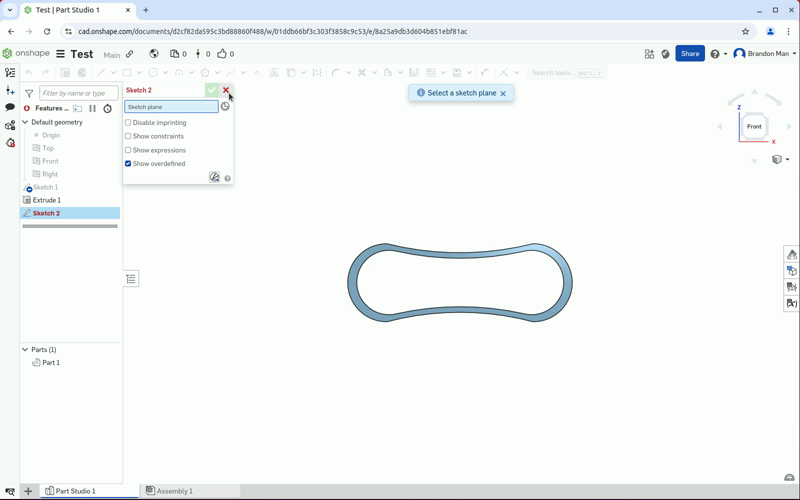
mouse_move(73, 163)
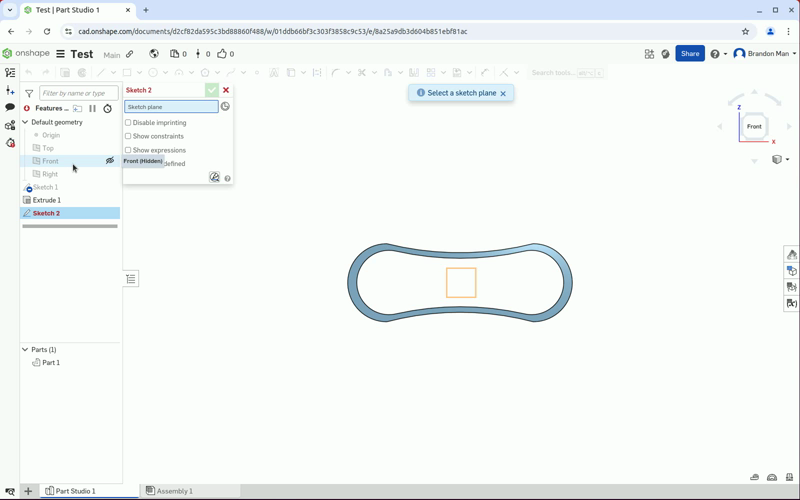
click(73, 163)
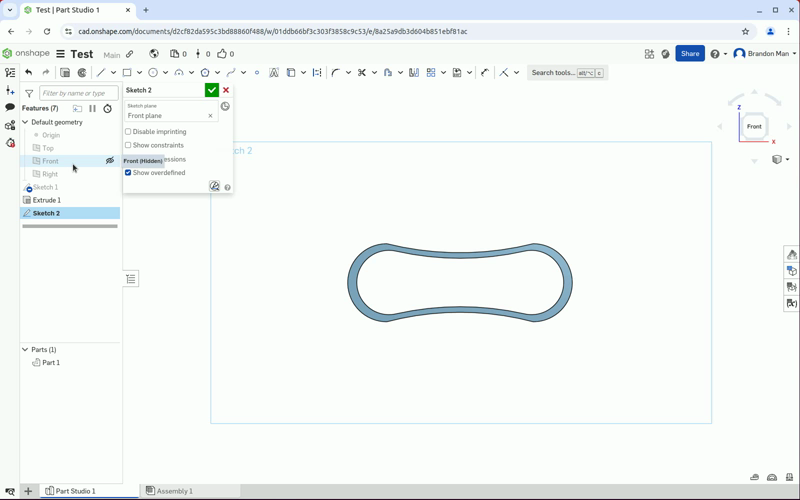
mouse_move(73, 352)
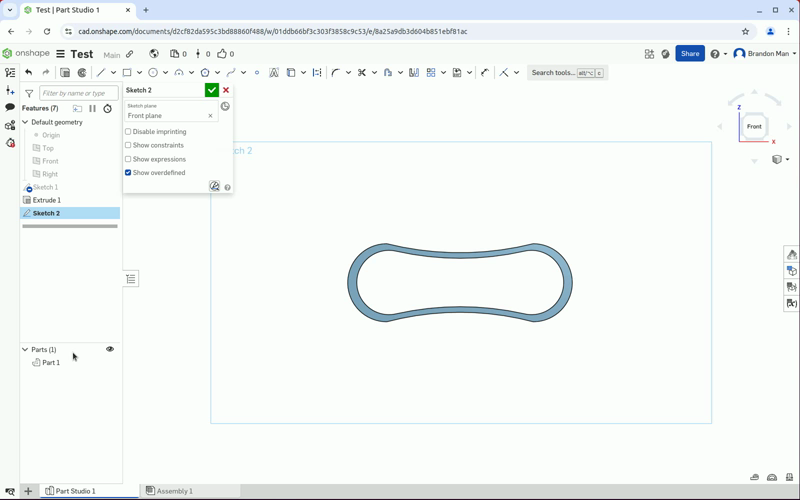
key(y)
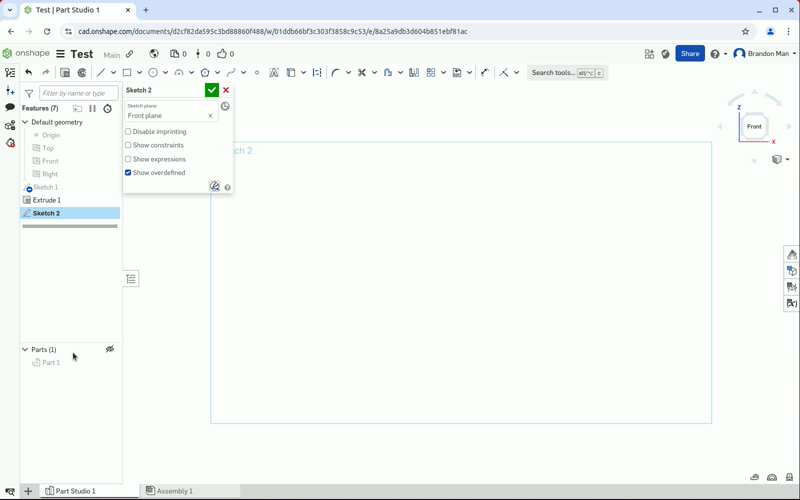
key(a)
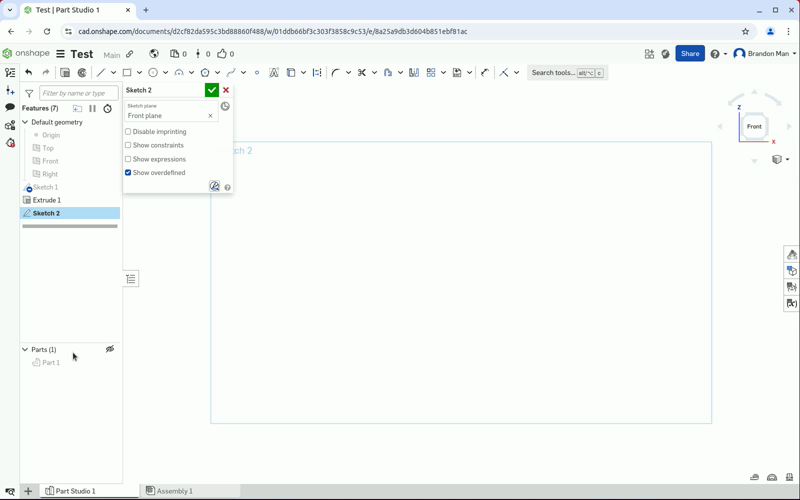
key_down(shift)
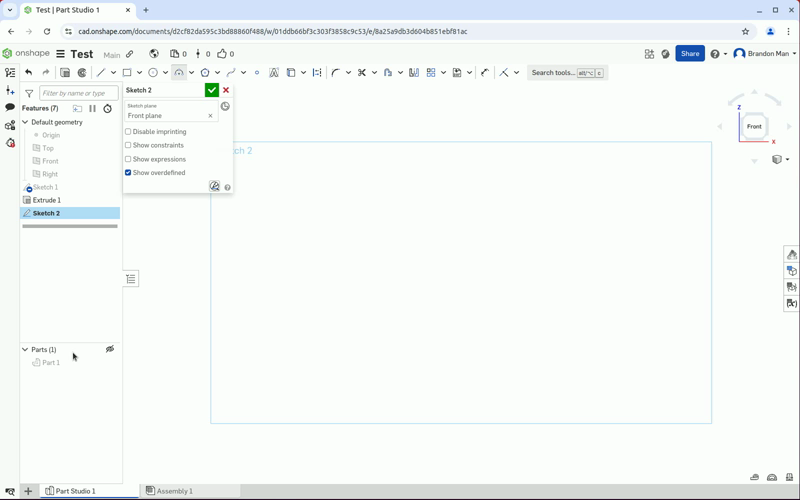
mouse_move(397, 314)
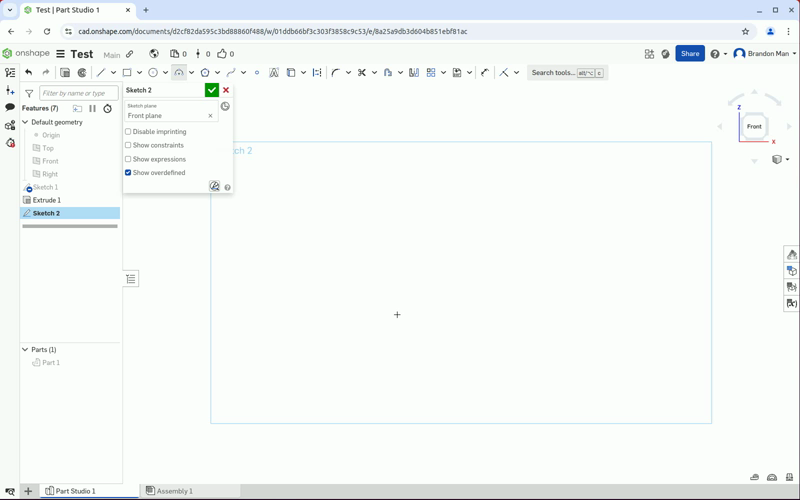
click(397, 314)
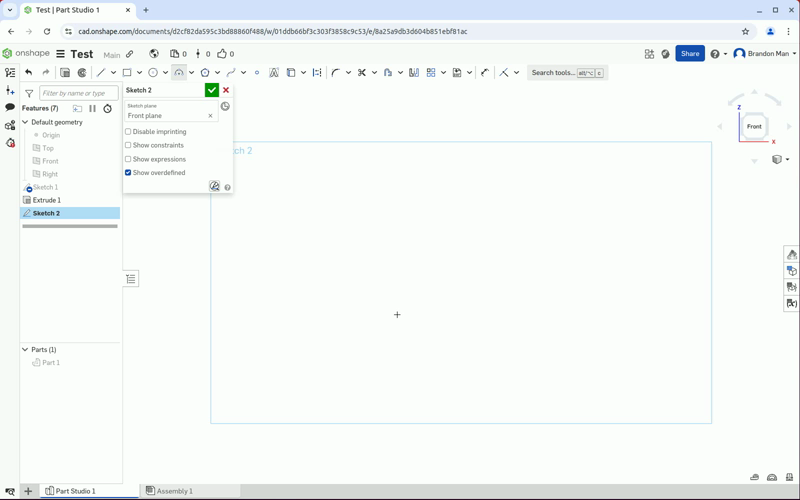
key_up(shift)
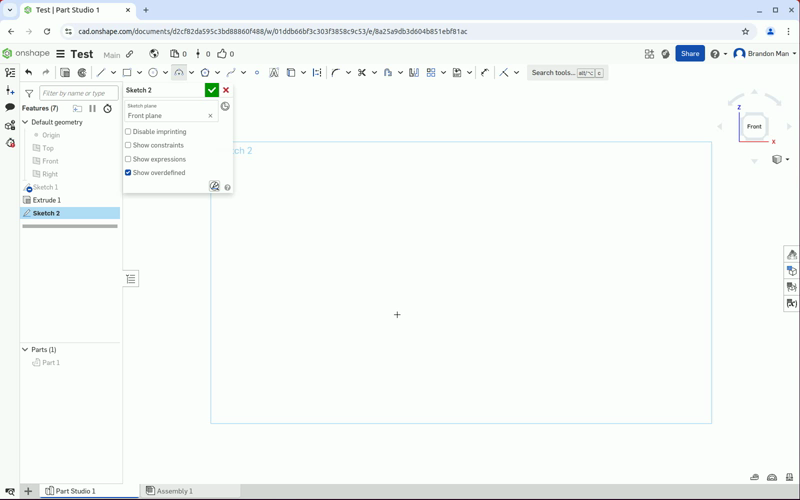
key_down(shift)
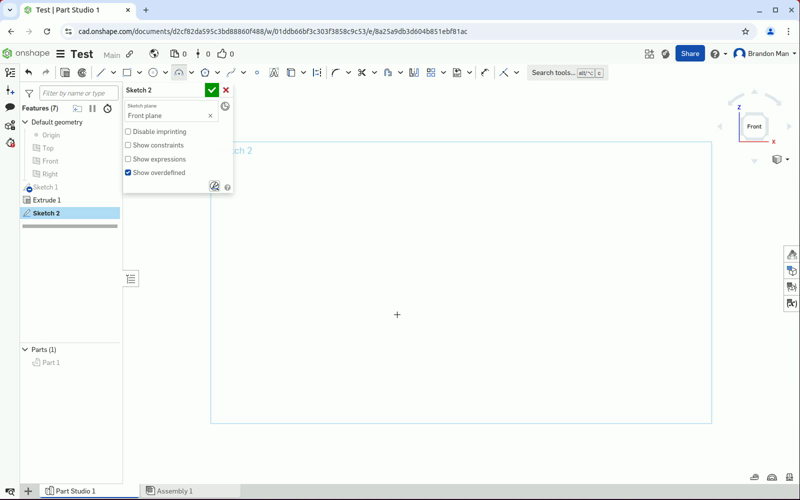
mouse_move(524, 314)
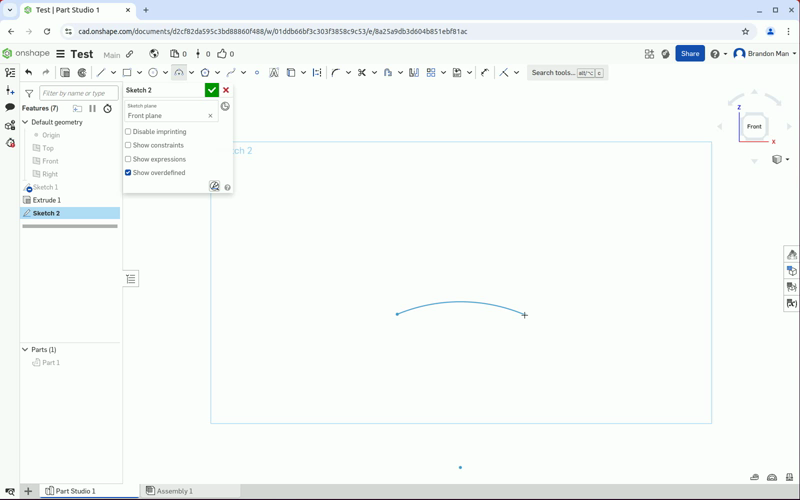
click(524, 314)
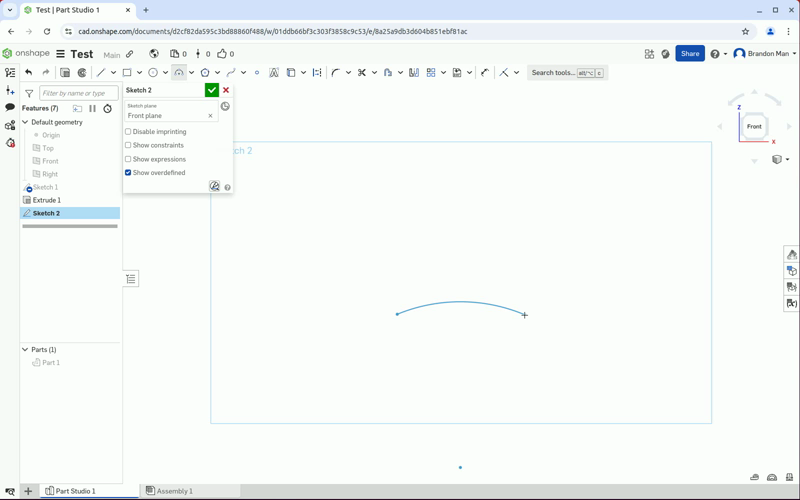
mouse_move(461, 307)
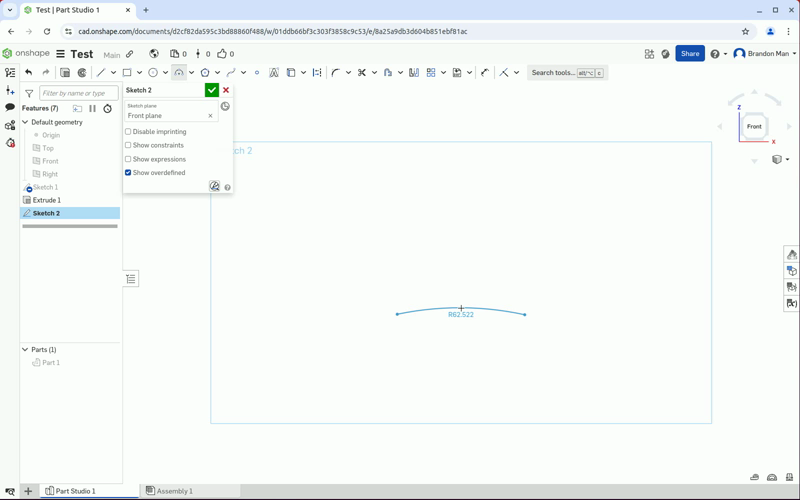
click(461, 307)
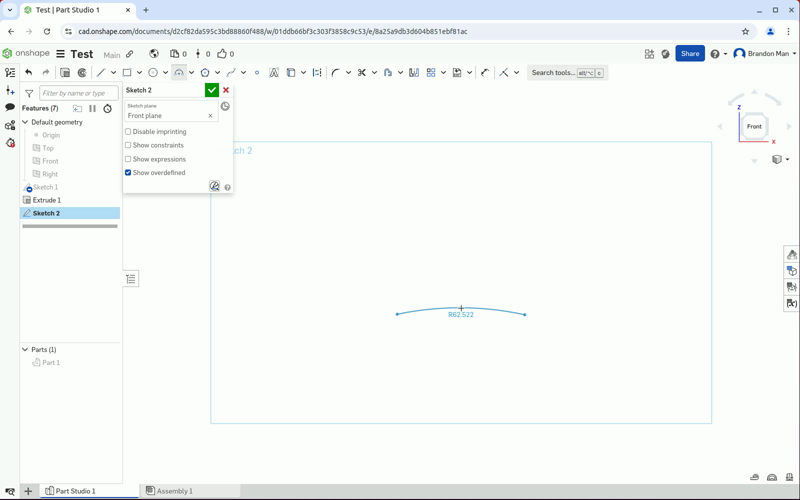
key_up(shift)
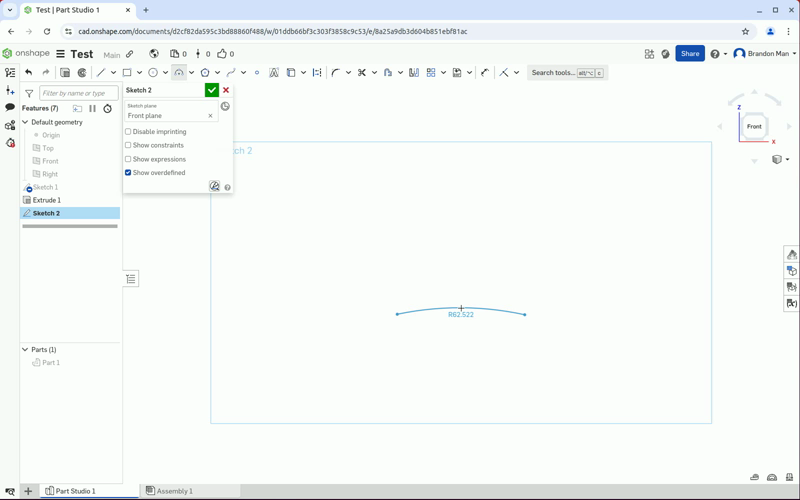
mouse_move(524, 314)
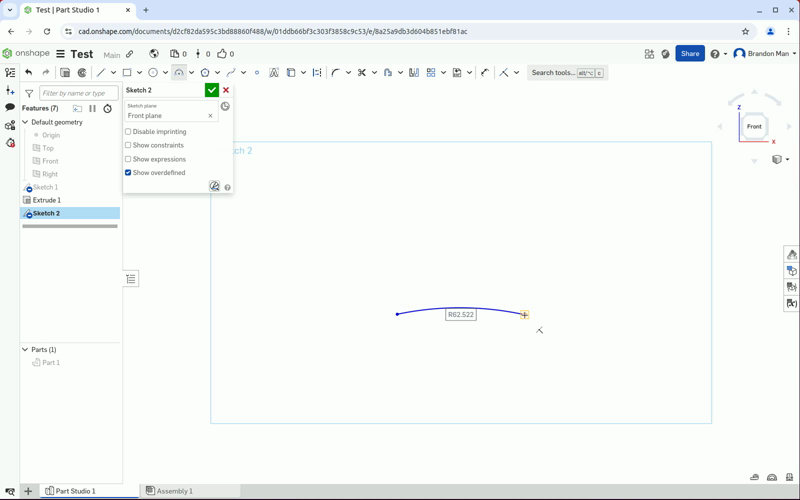
click(524, 314)
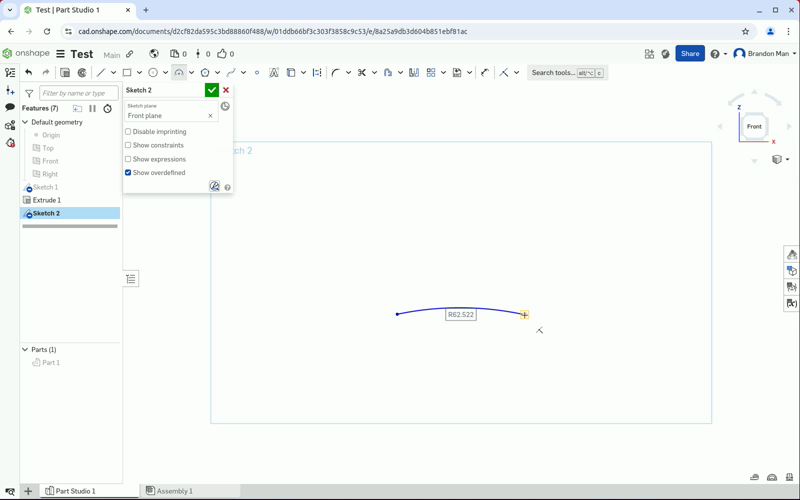
key_down(shift)
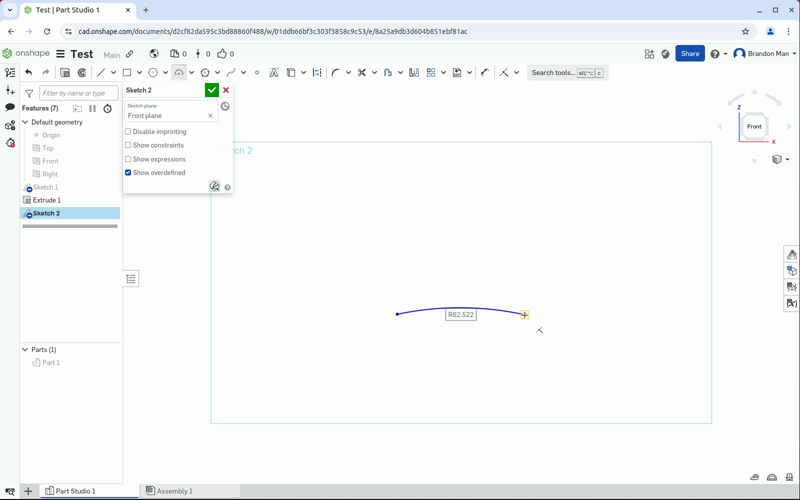
mouse_move(524, 252)
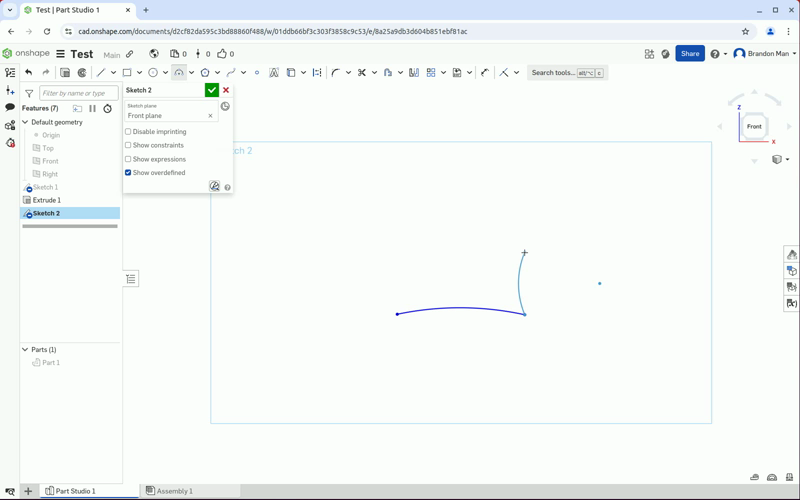
click(524, 252)
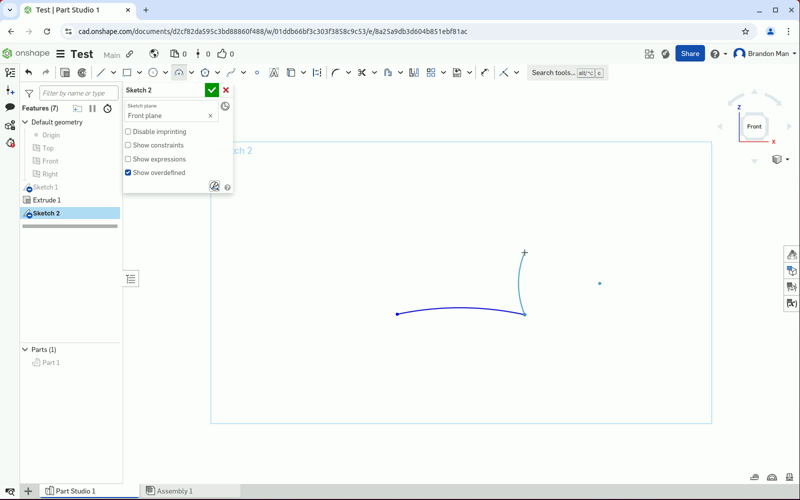
mouse_move(564, 283)
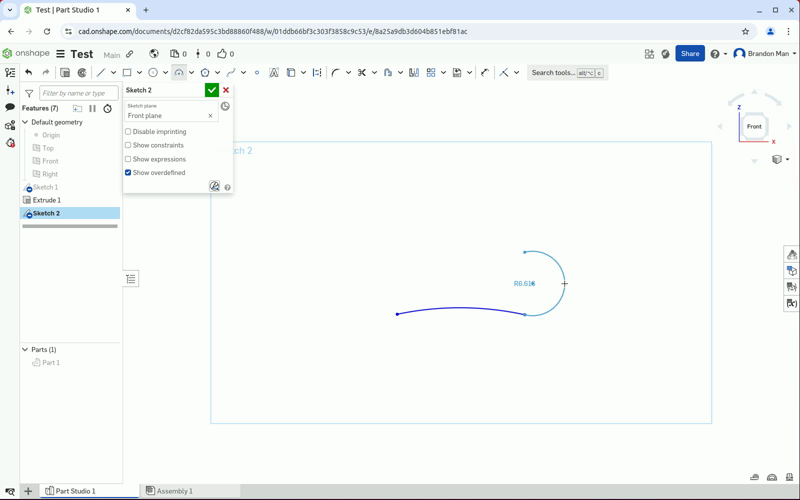
click(564, 283)
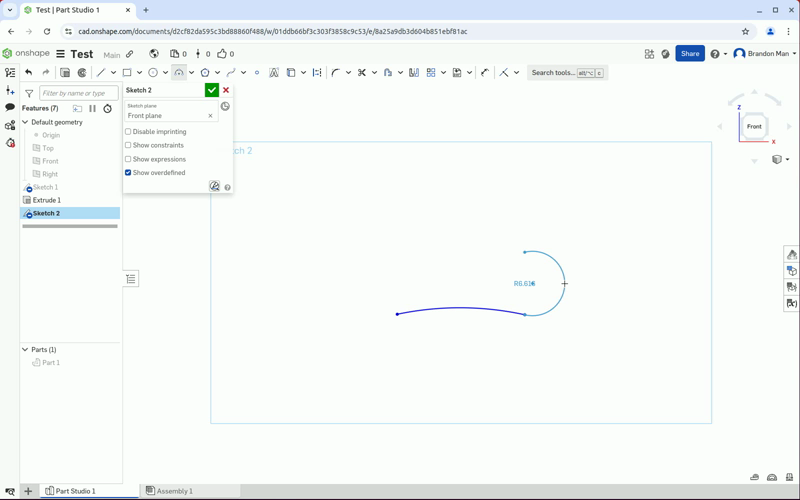
key_up(shift)
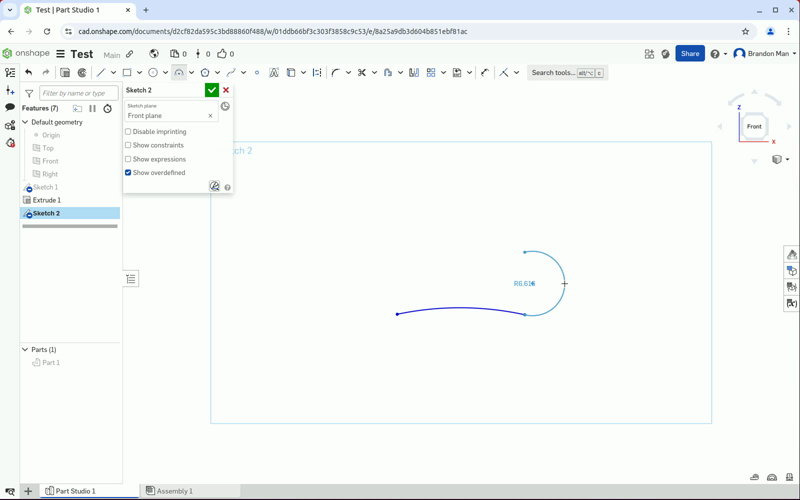
mouse_move(524, 252)
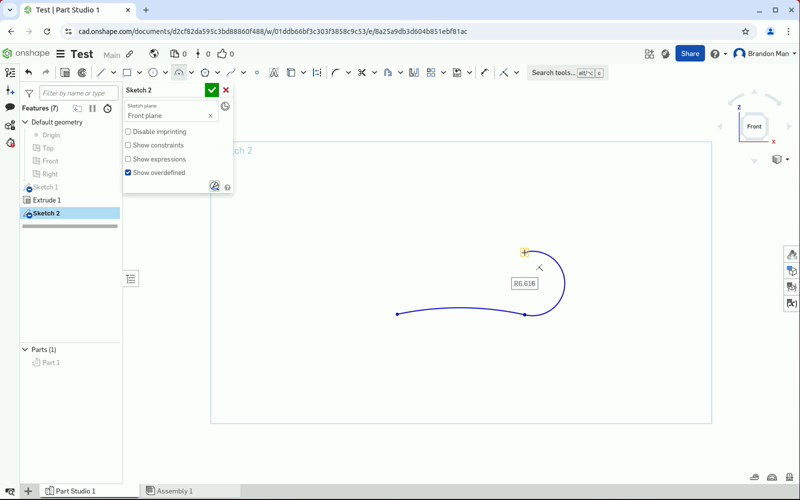
click(524, 252)
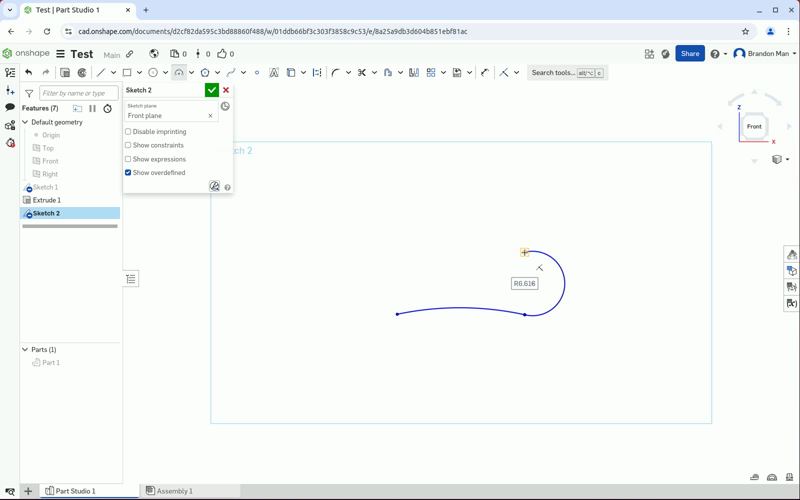
key_down(shift)
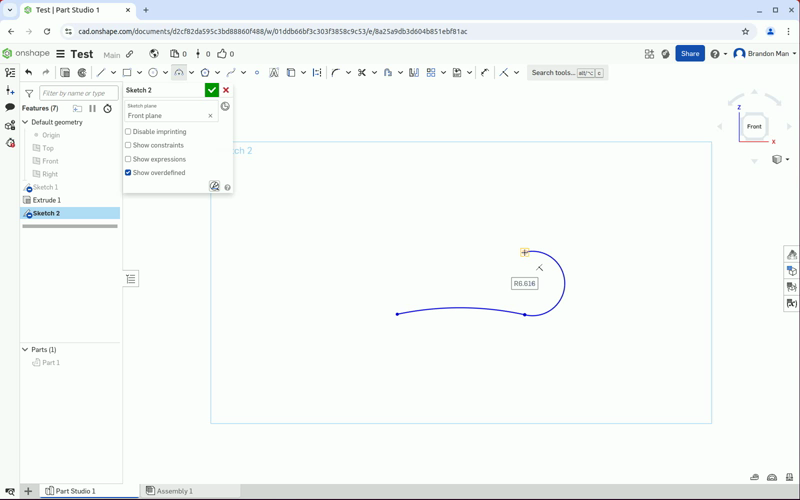
mouse_move(397, 252)
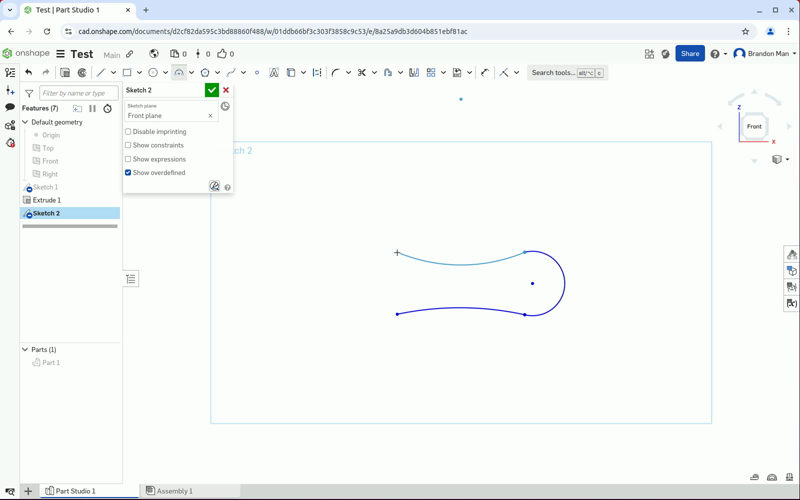
click(397, 252)
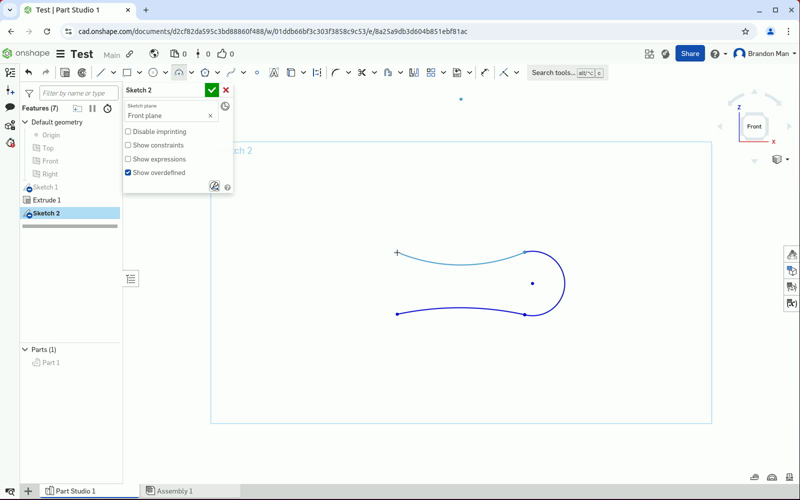
mouse_move(461, 258)
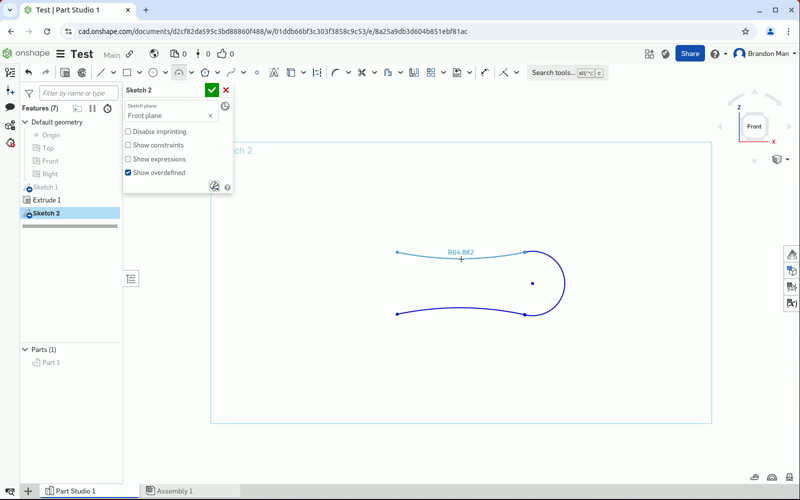
click(461, 258)
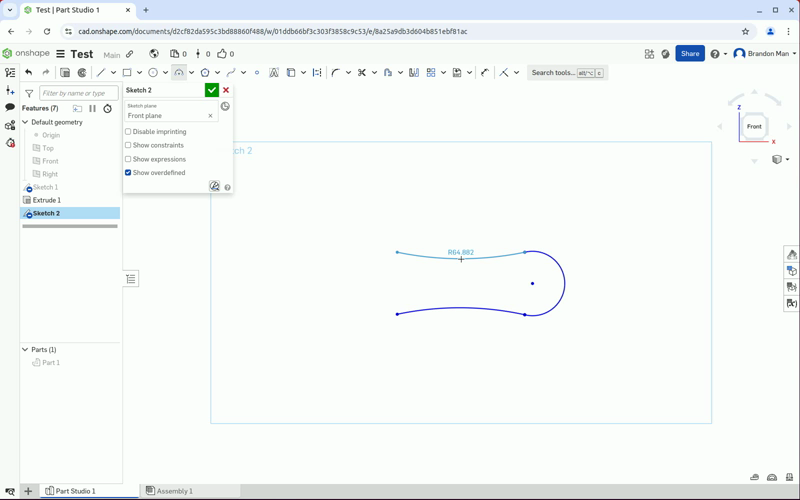
key_up(shift)
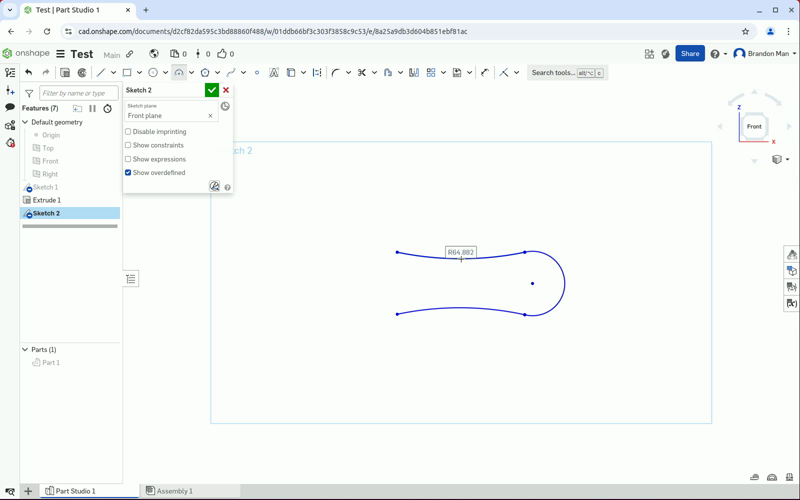
mouse_move(397, 252)
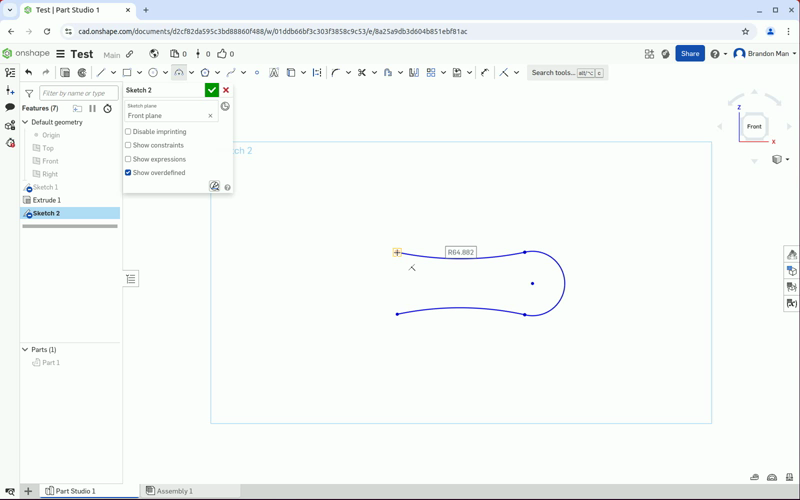
click(397, 252)
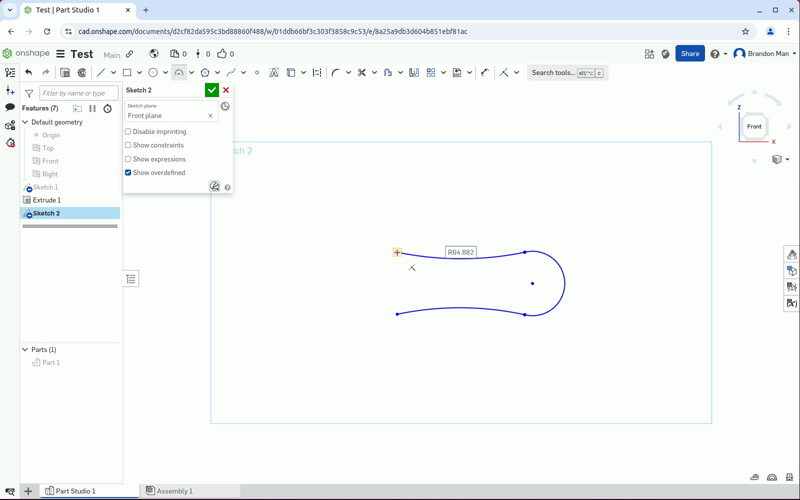
mouse_move(397, 314)
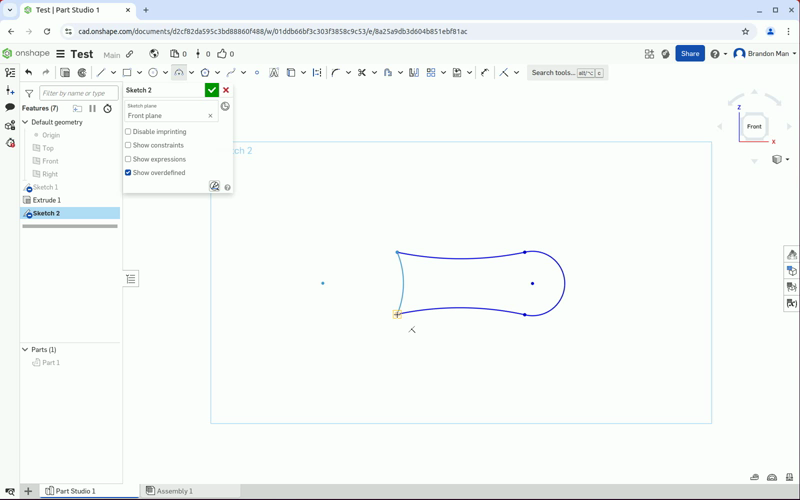
click(397, 314)
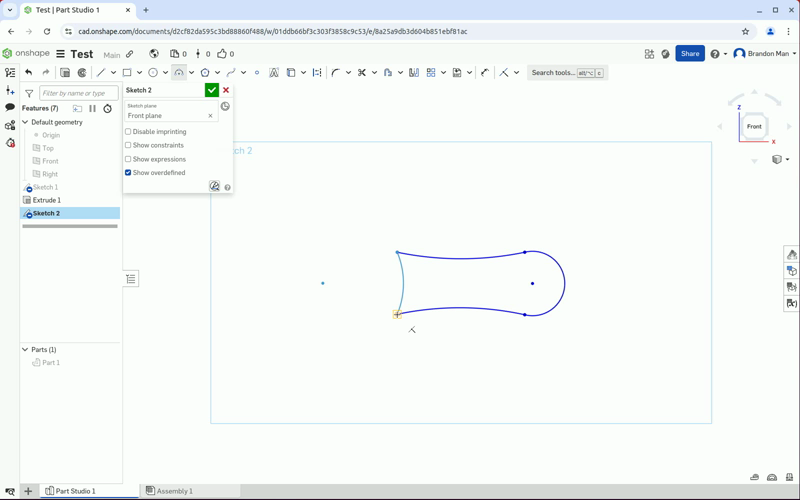
key_down(shift)
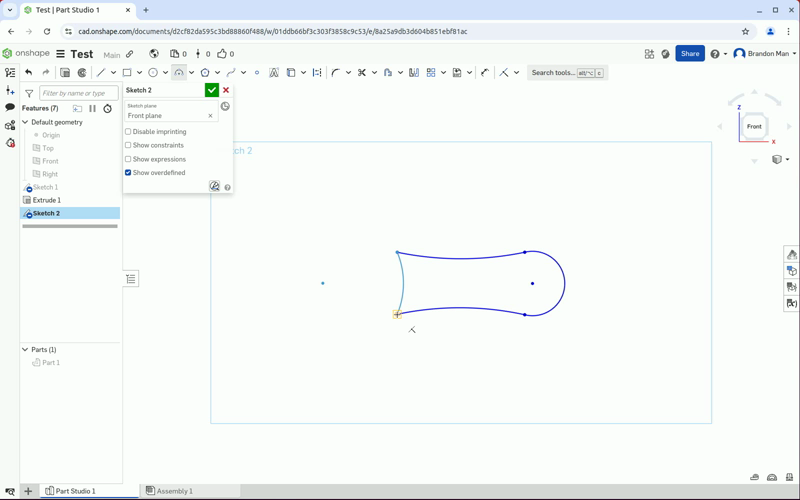
mouse_move(357, 283)
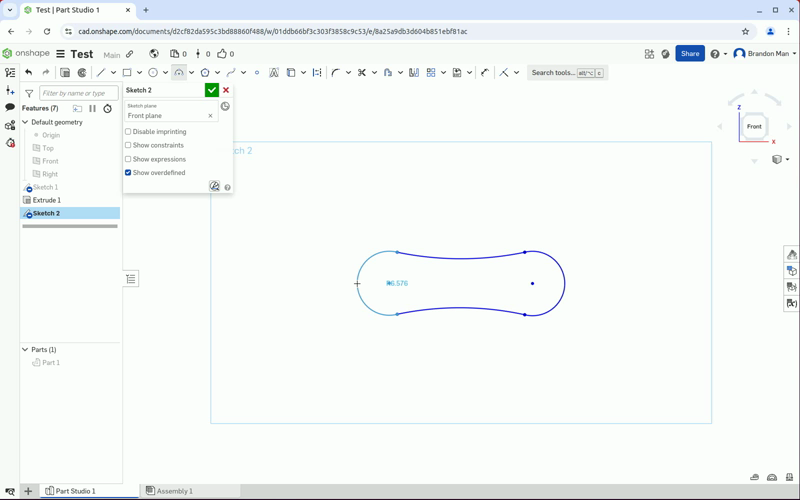
click(357, 283)
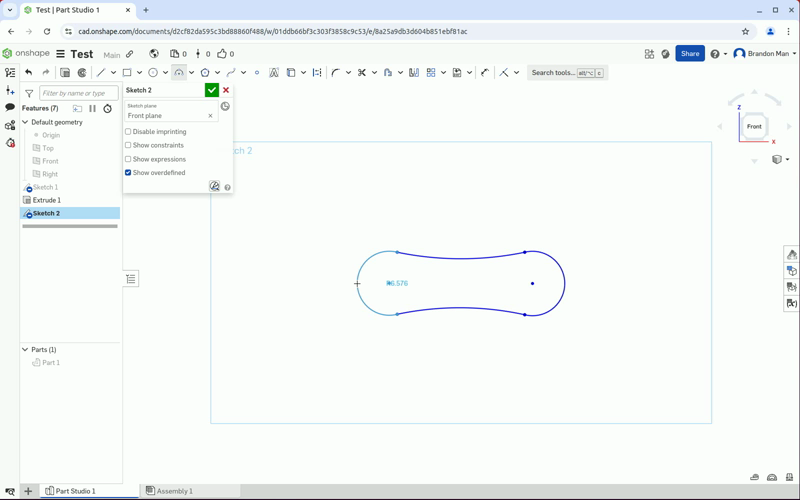
key_up(shift)
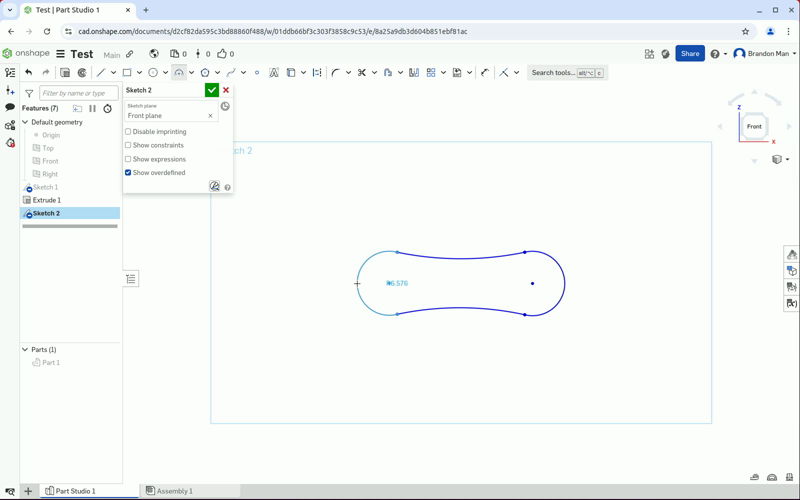
key(esc)
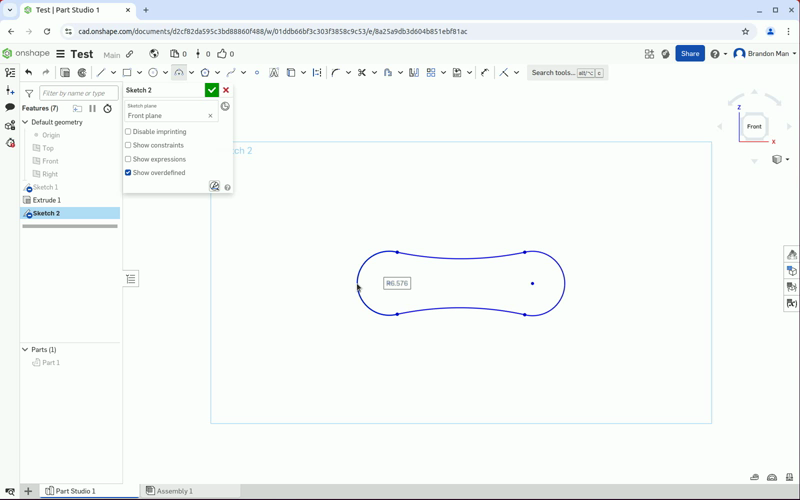
key(a)
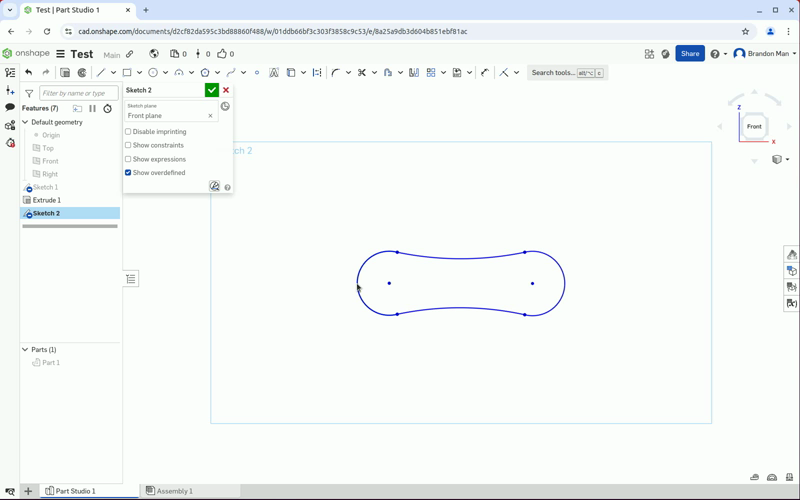
key_down(shift)
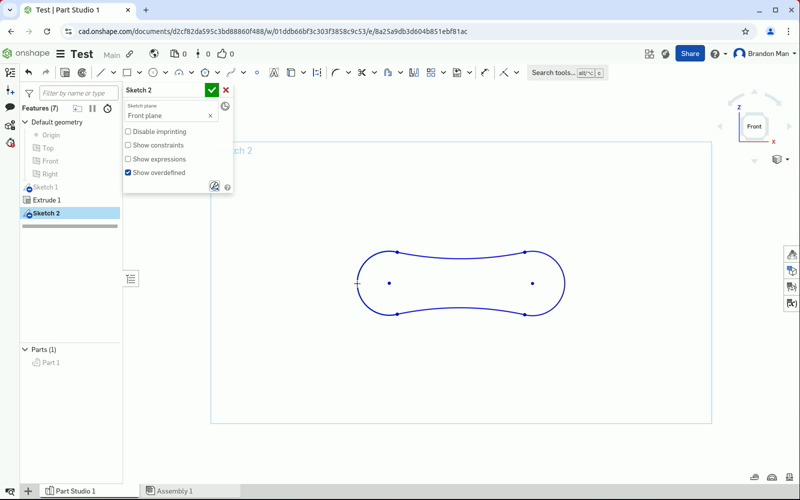
mouse_move(388, 321)
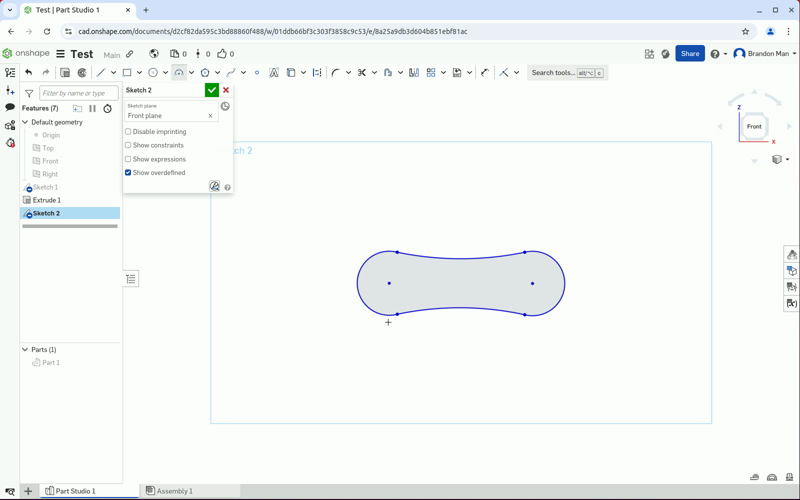
click(388, 321)
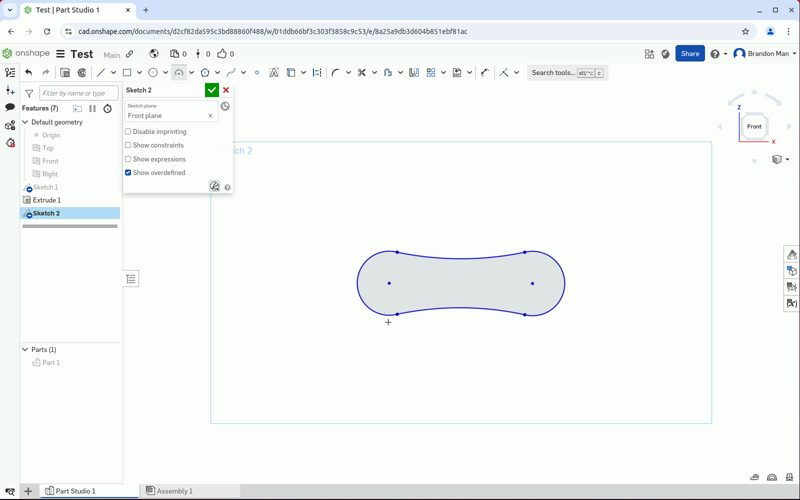
key_up(shift)
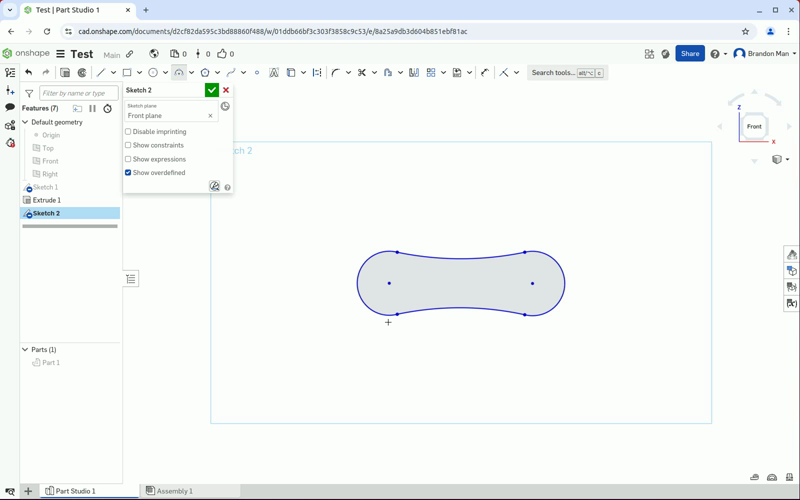
key_down(shift)
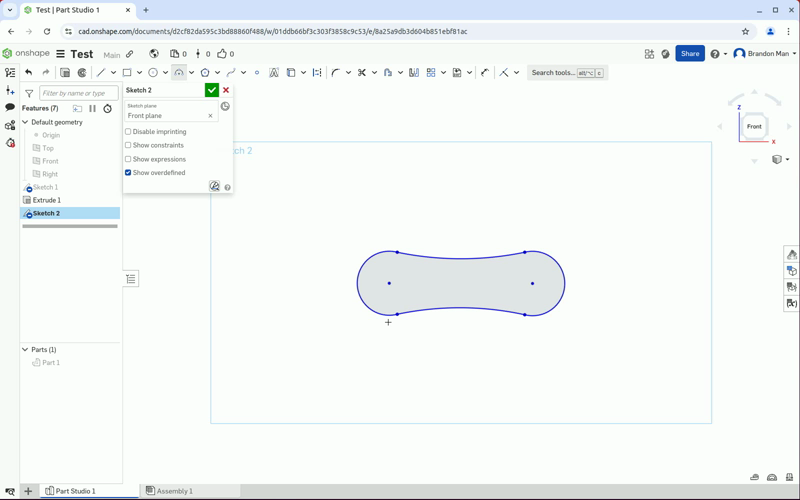
mouse_move(534, 321)
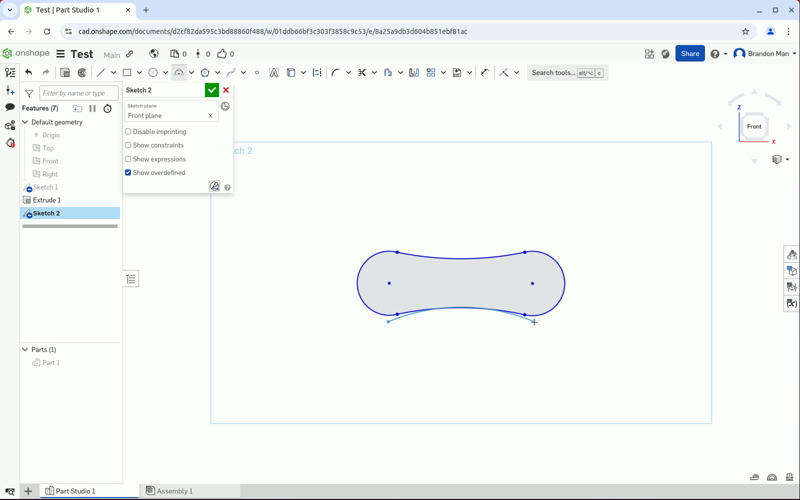
click(534, 321)
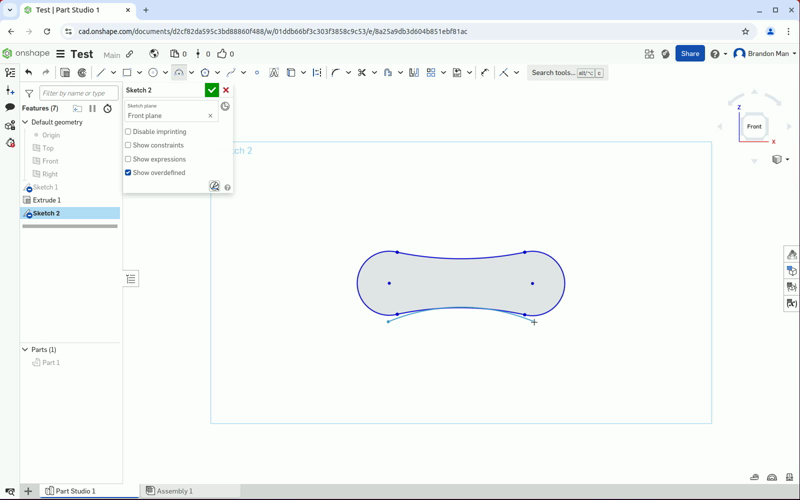
mouse_move(461, 312)
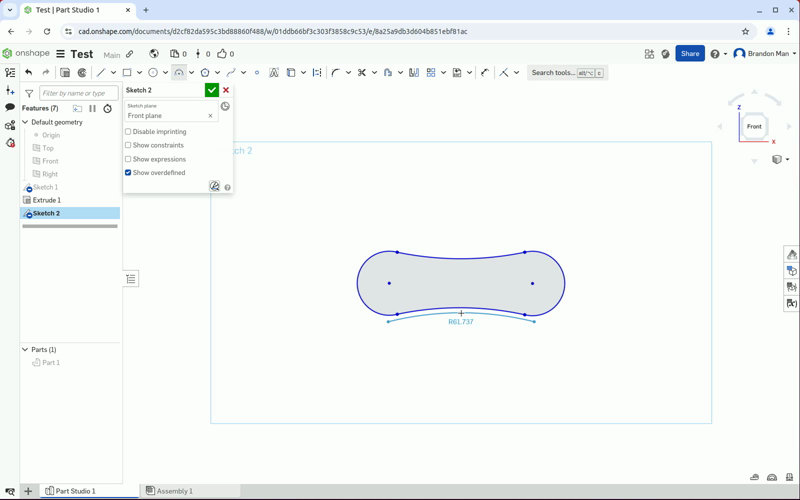
click(461, 312)
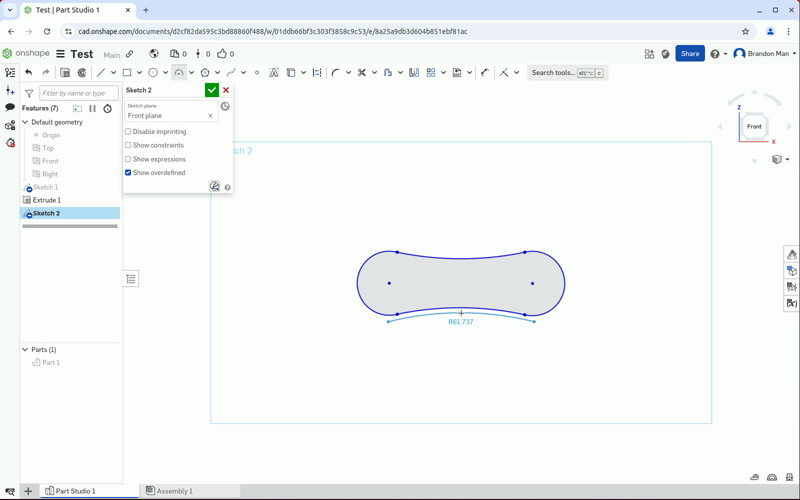
key_up(shift)
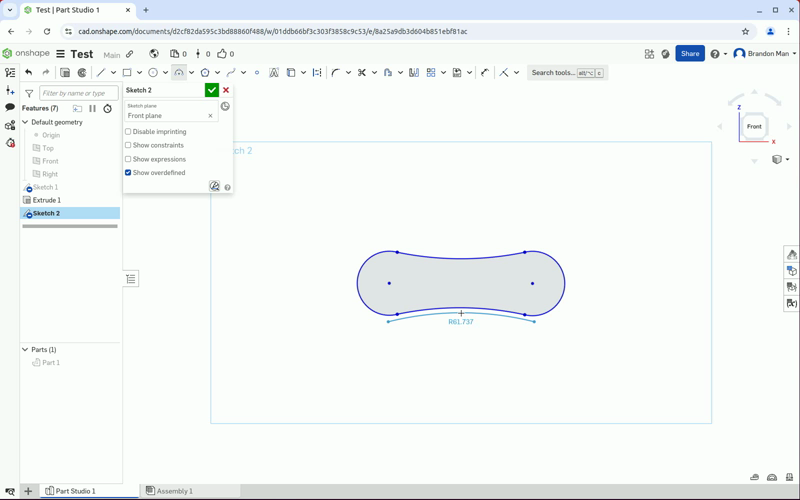
mouse_move(534, 321)
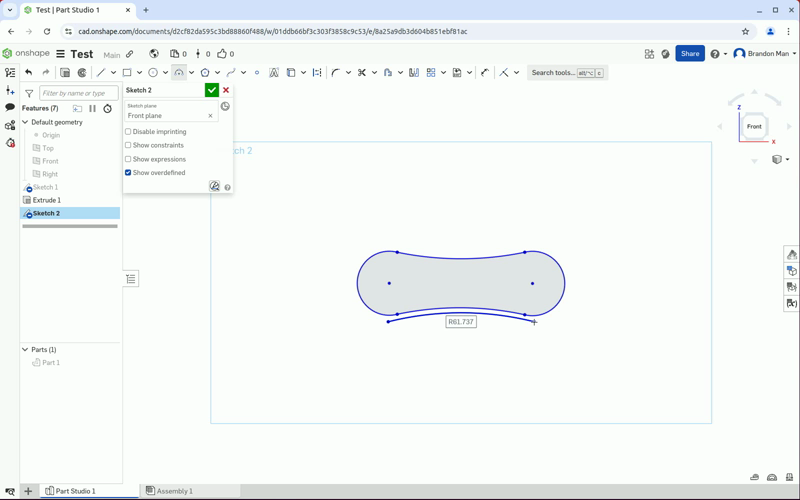
click(534, 321)
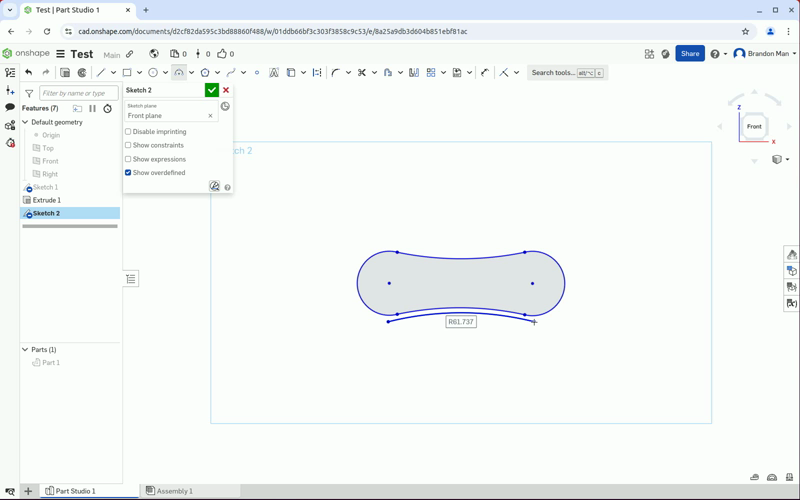
key_down(shift)
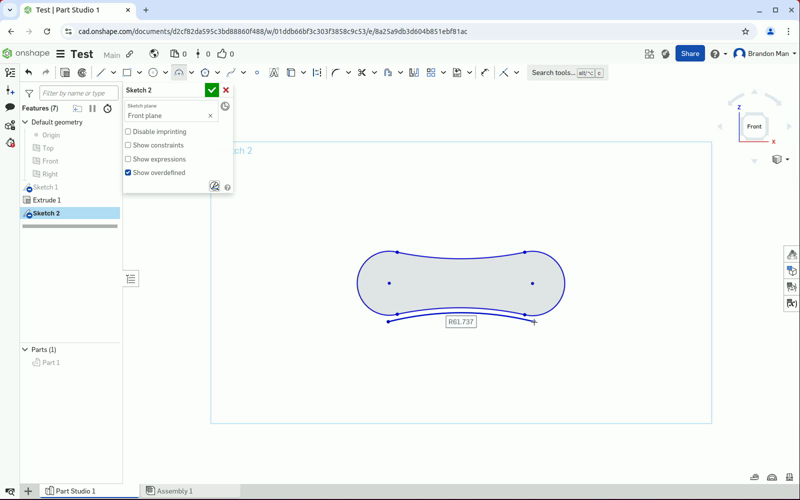
mouse_move(534, 244)
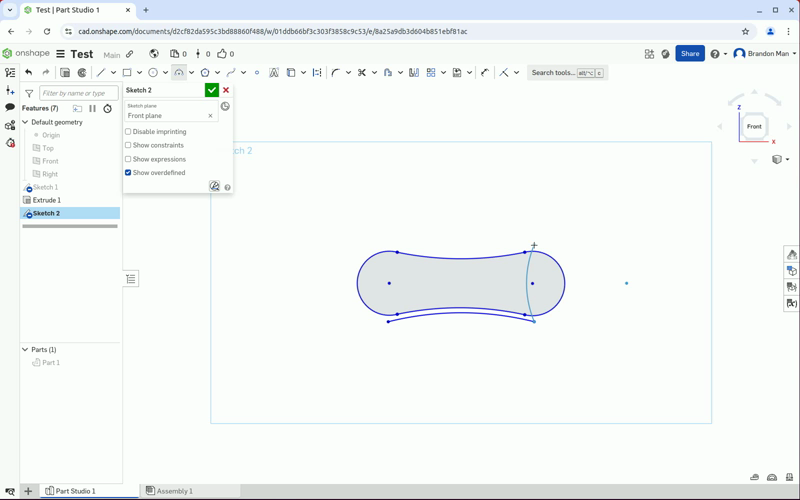
click(534, 244)
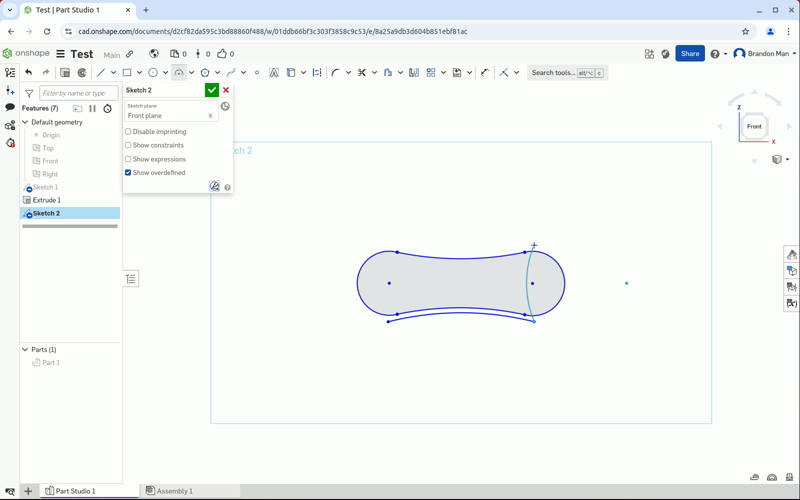
mouse_move(572, 283)
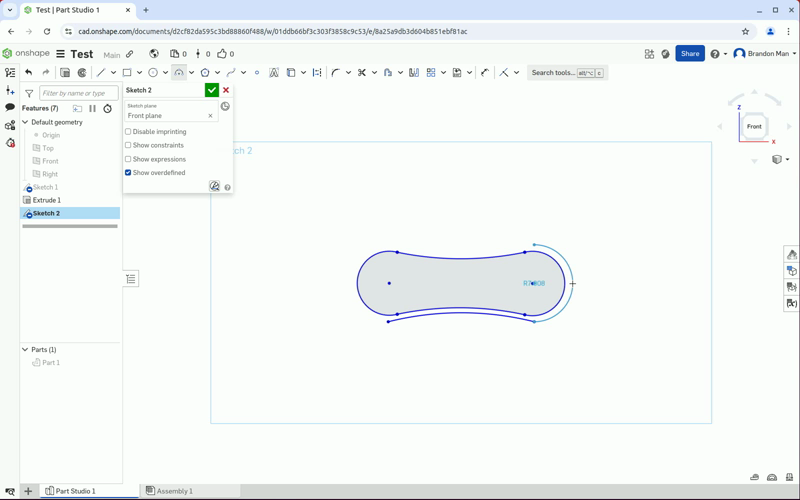
click(572, 283)
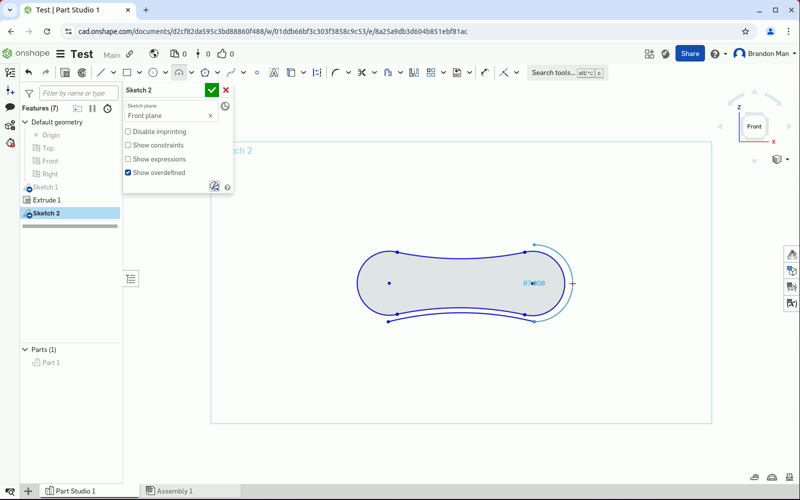
key_up(shift)
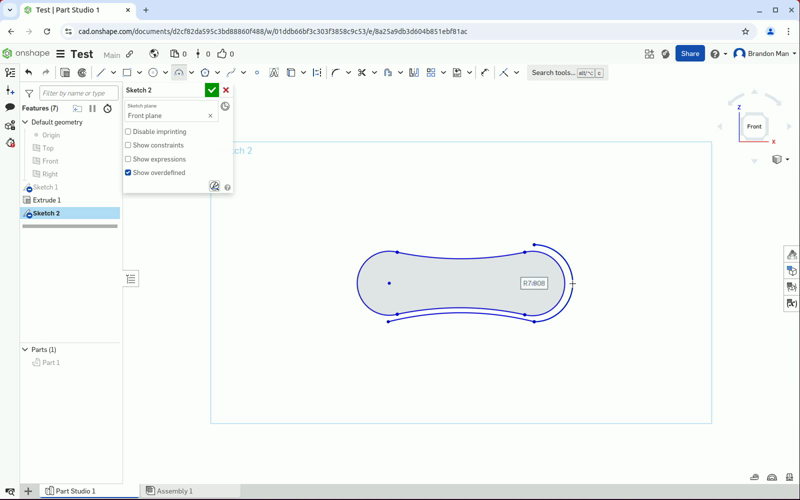
mouse_move(534, 244)
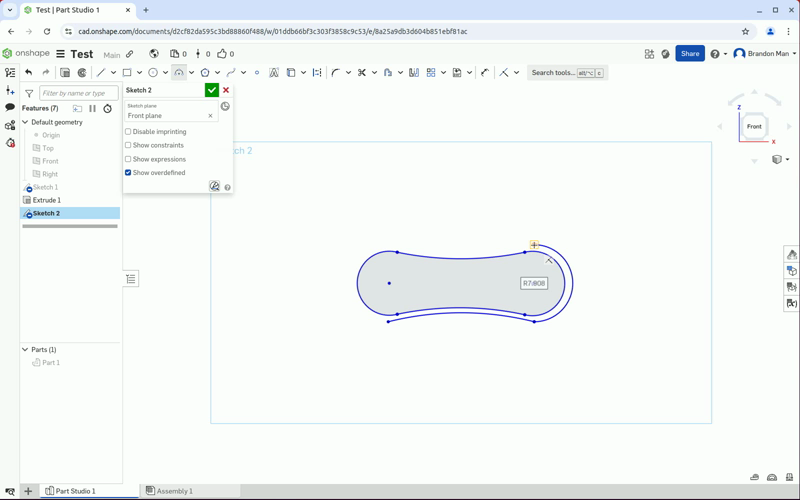
click(534, 244)
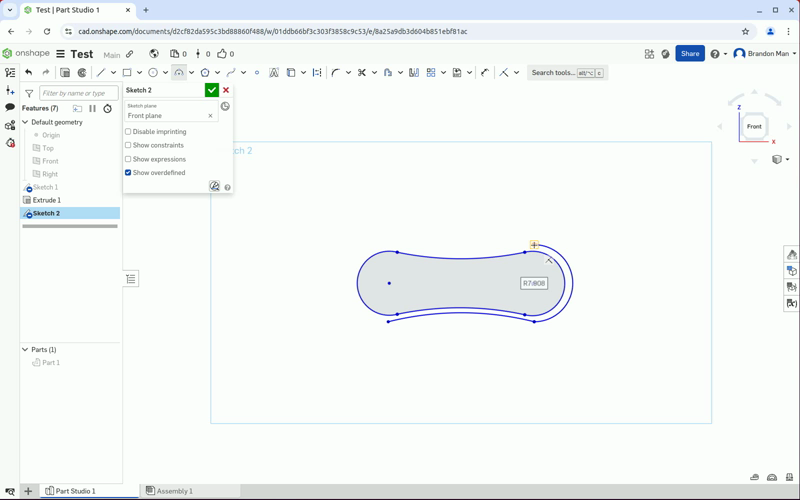
key_down(shift)
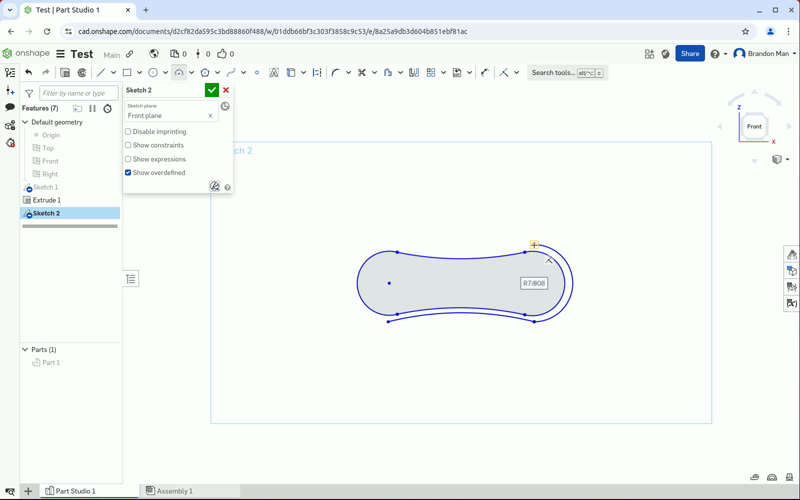
mouse_move(388, 244)
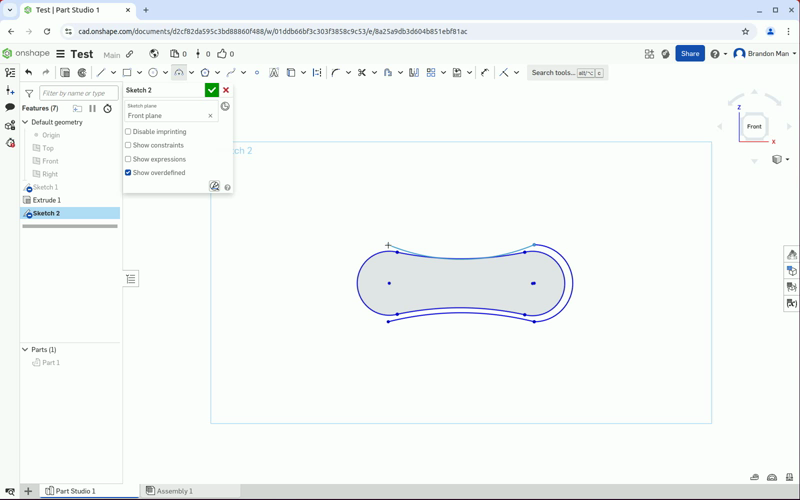
click(388, 244)
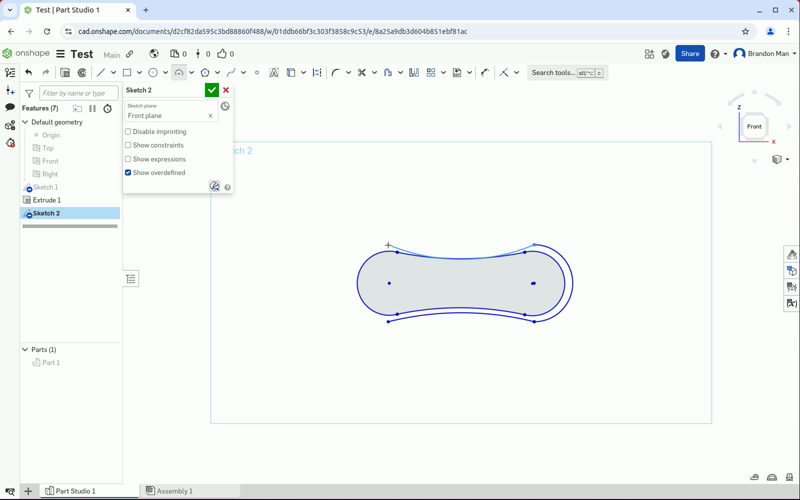
mouse_move(461, 253)
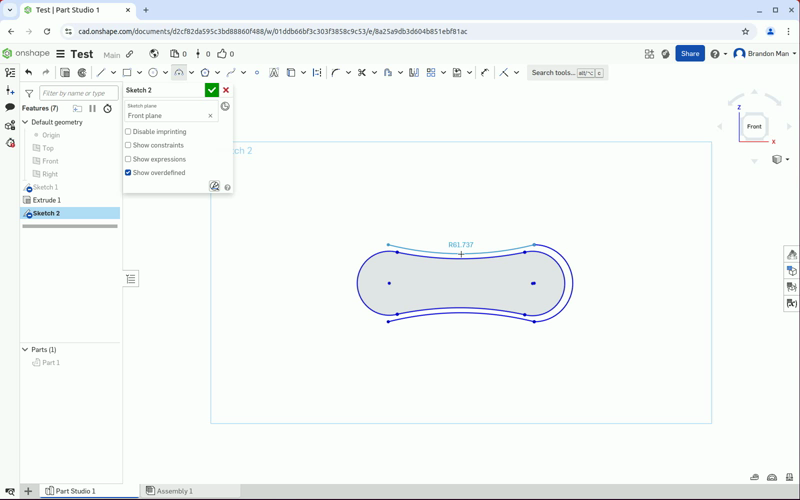
click(461, 253)
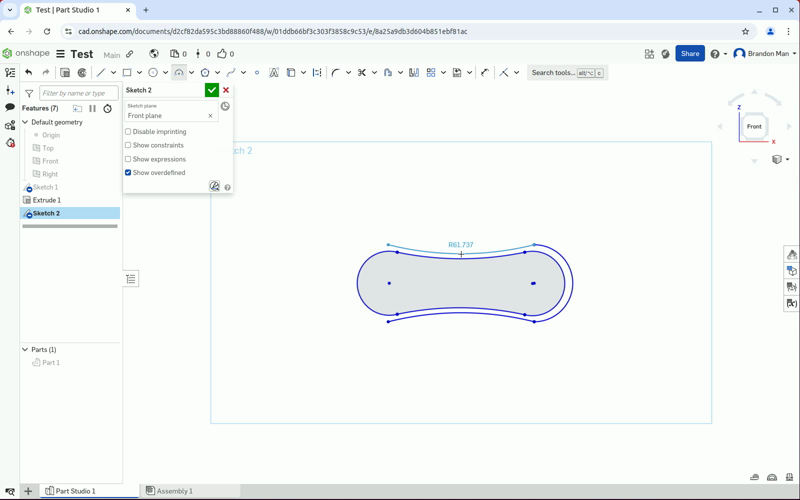
key_up(shift)
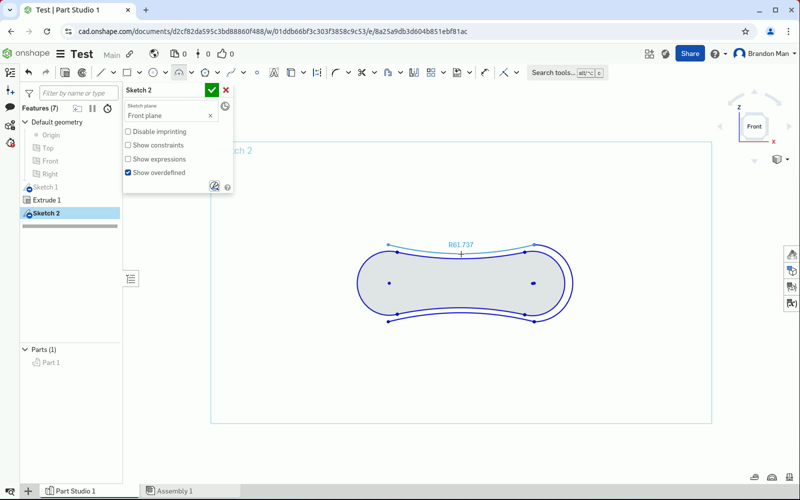
mouse_move(388, 244)
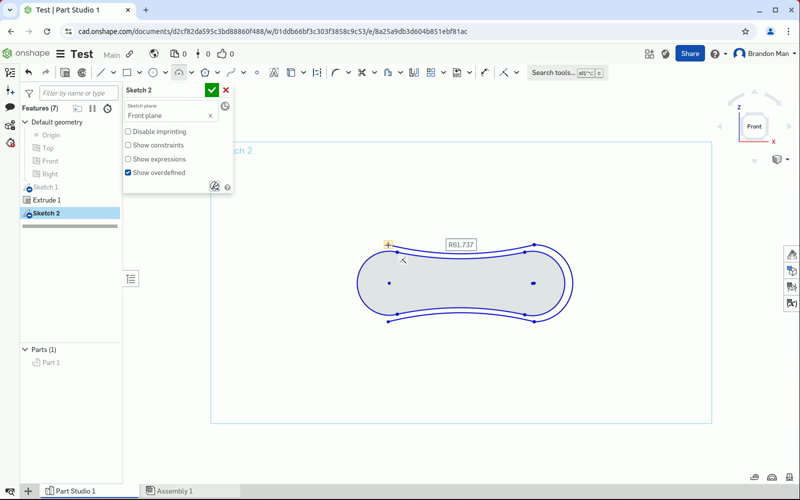
click(388, 244)
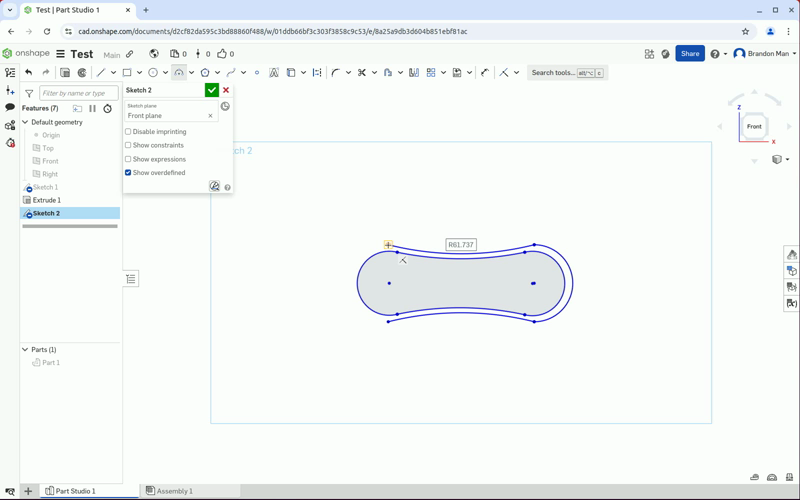
mouse_move(388, 321)
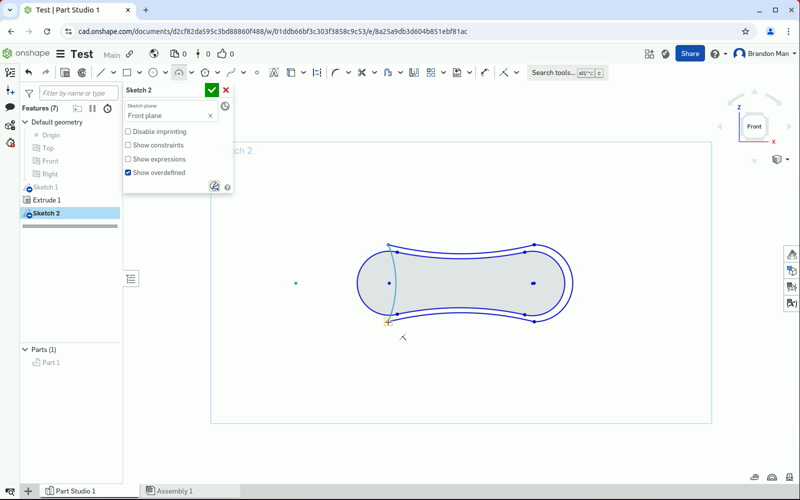
click(388, 321)
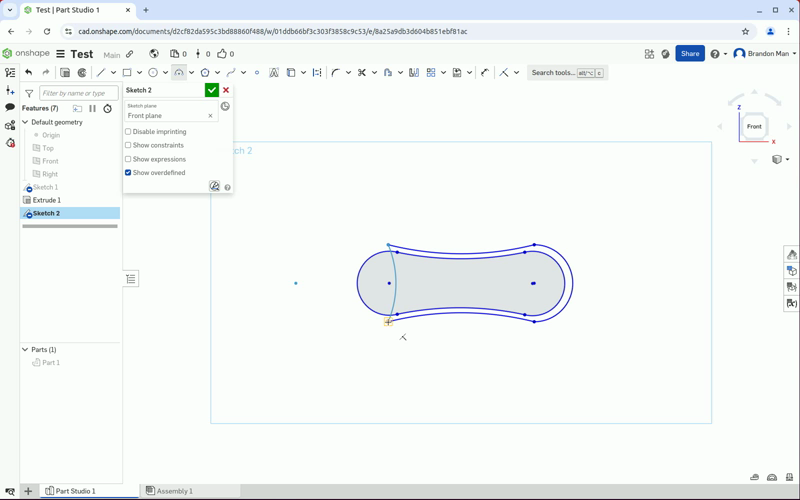
key_down(shift)
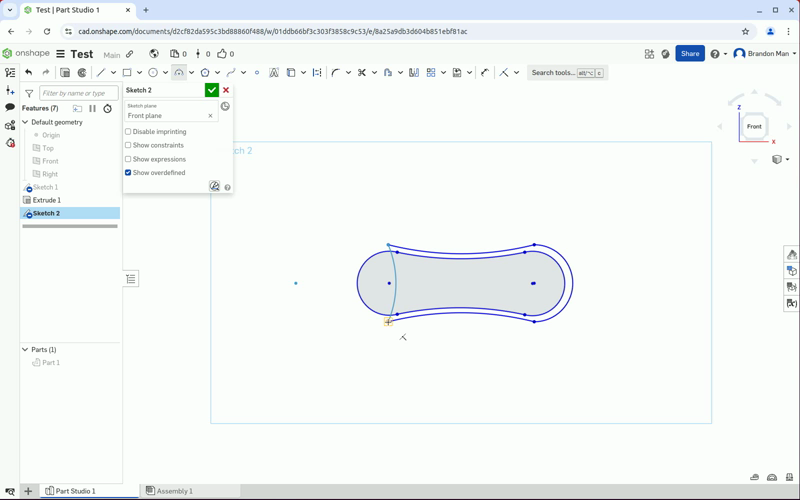
mouse_move(426, 283)
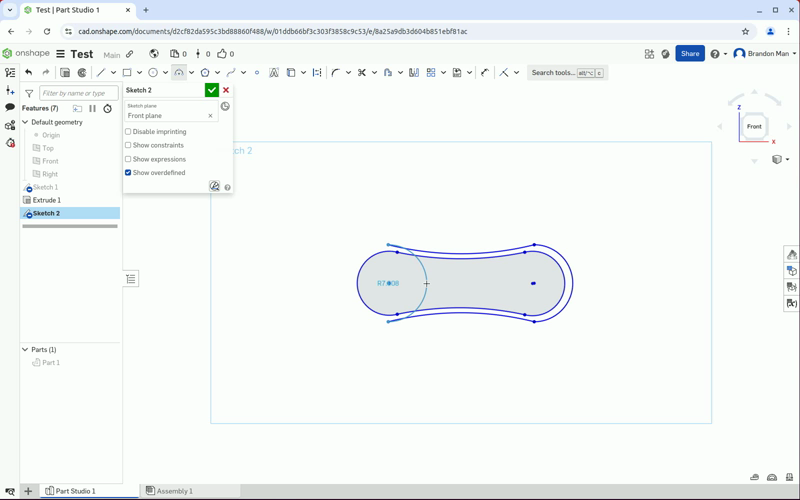
click(426, 283)
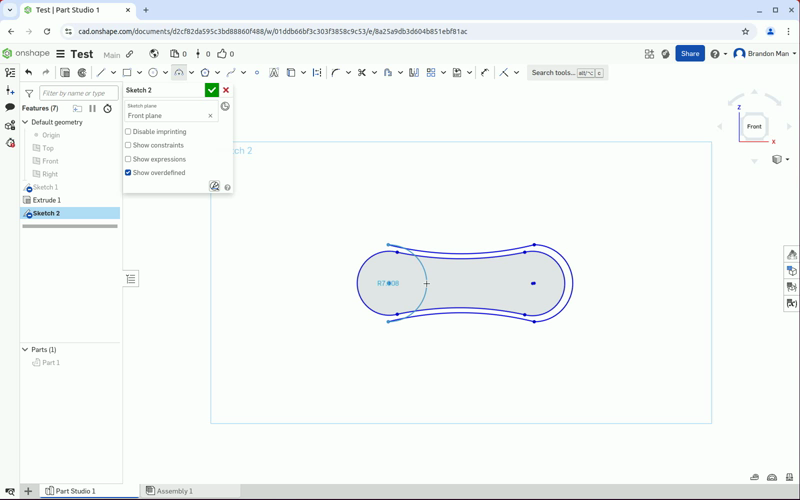
key_up(shift)
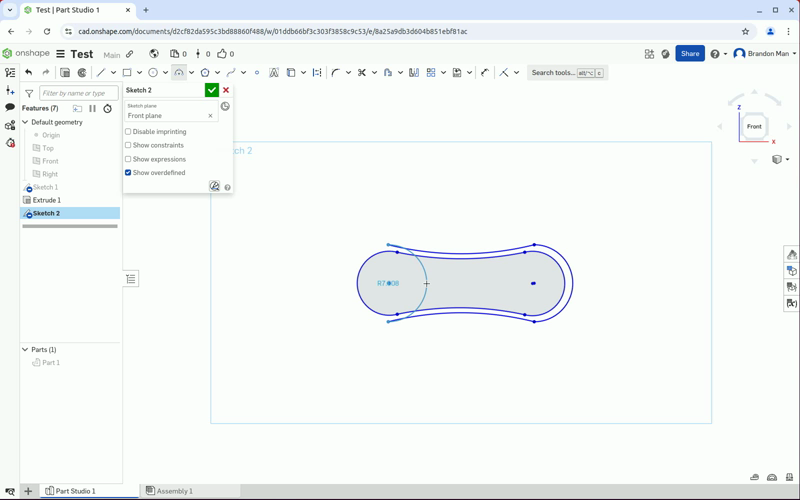
key(esc)
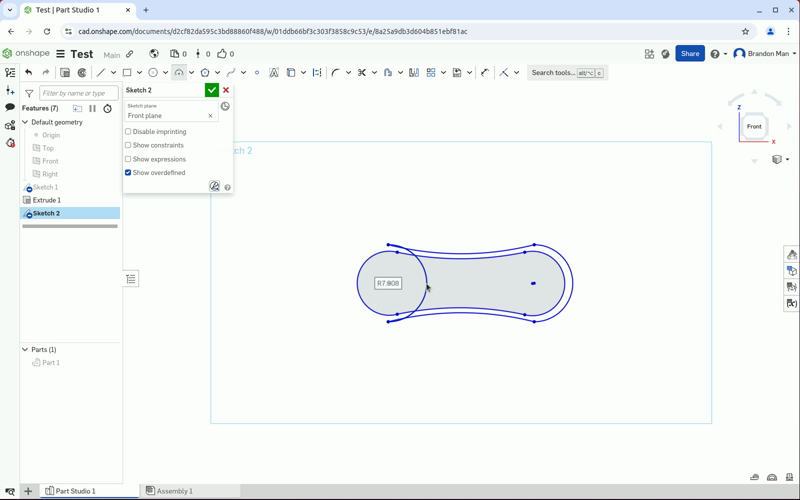
mouse_move(379, 281)
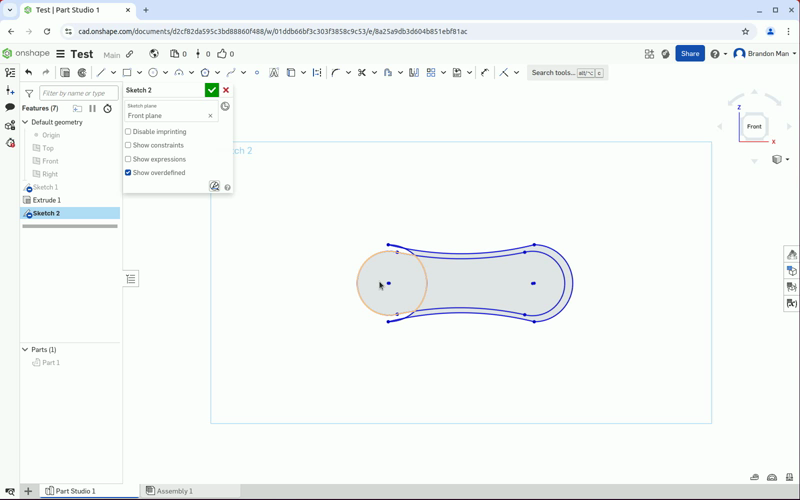
click(379, 281)
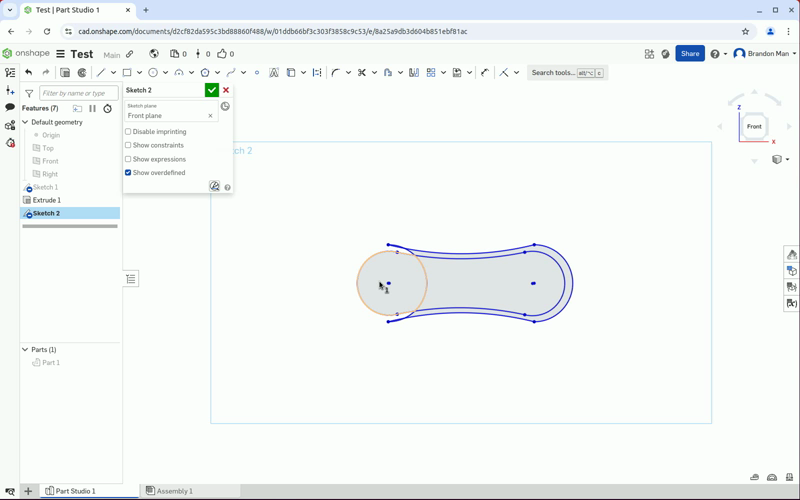
mouse_move(73, 352)
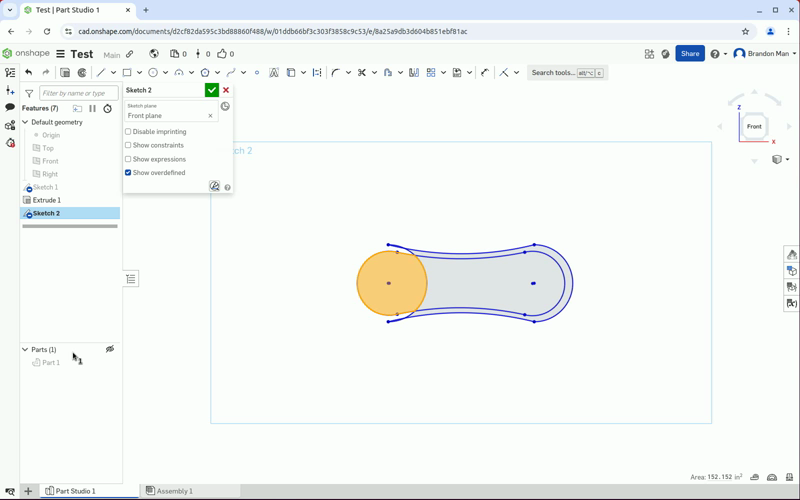
key(shift+y)
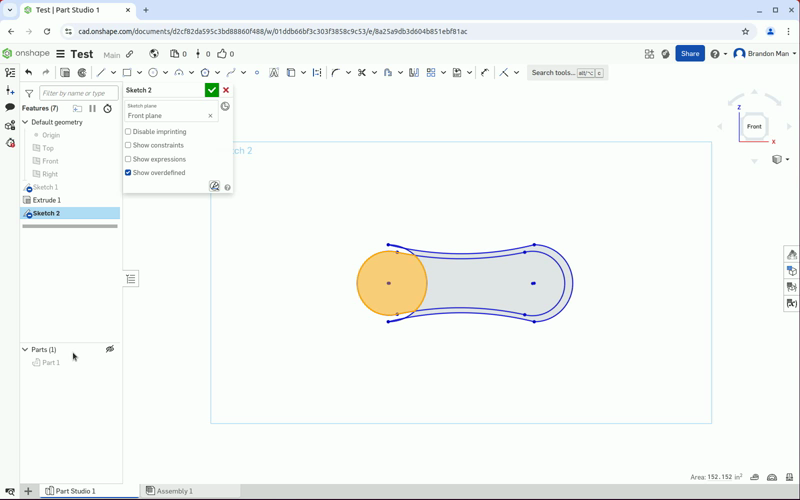
key(shift+e)
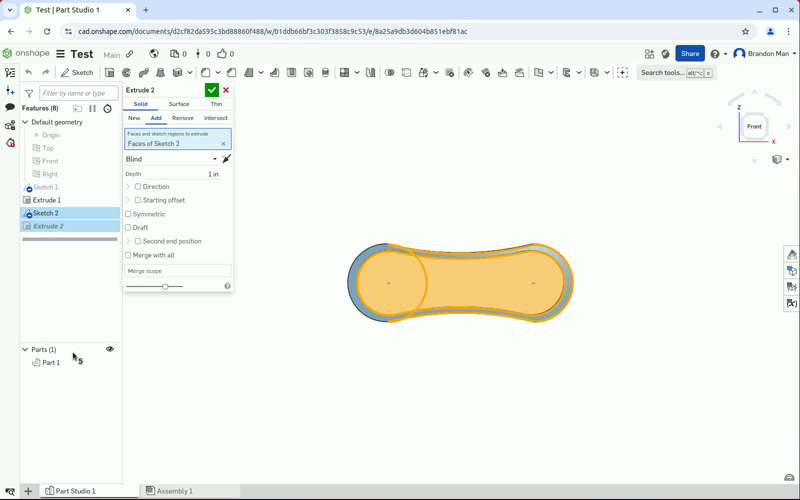
mouse_move(143, 106)
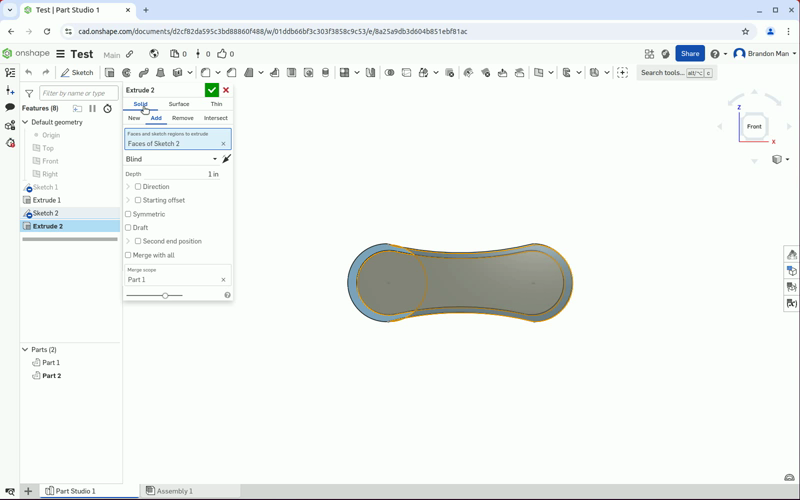
click(143, 106)
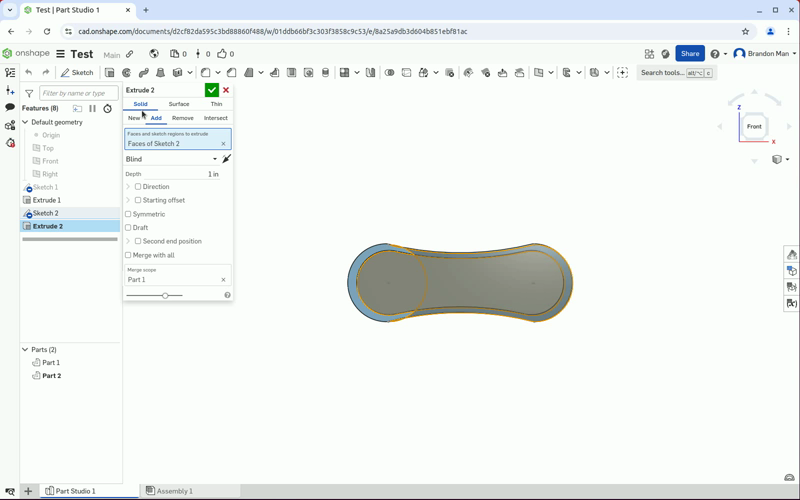
mouse_move(137, 120)
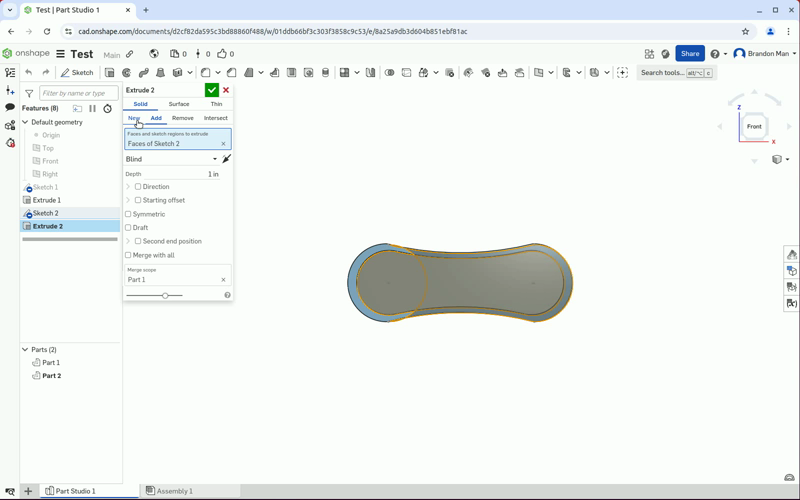
click(137, 120)
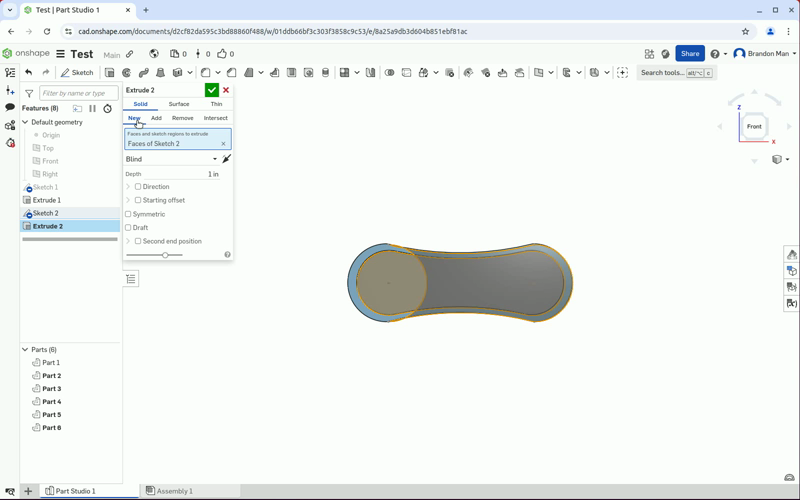
key(tab, 4)
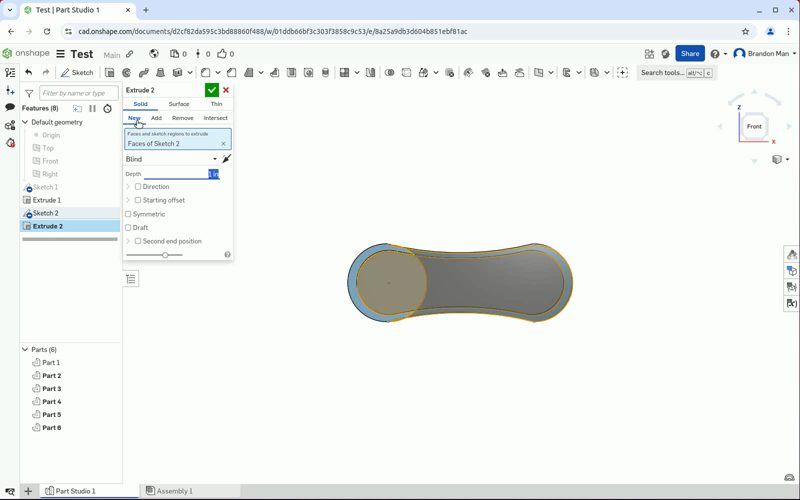
text(-3.129)
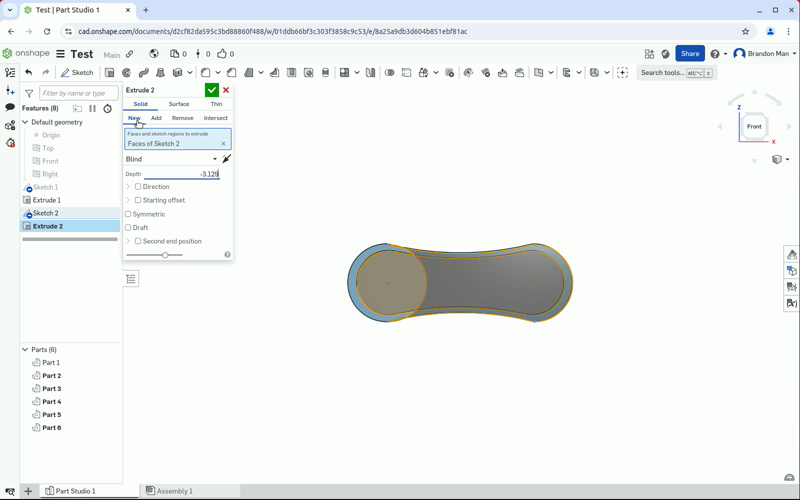
key(enter)
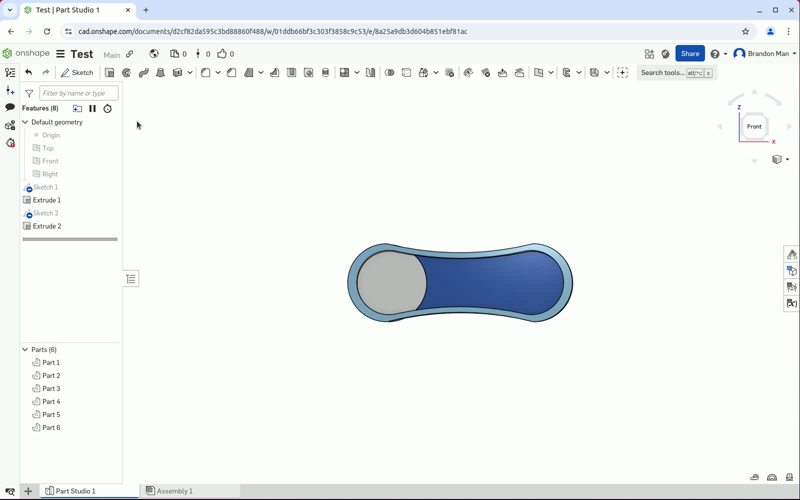
key(shift+h)
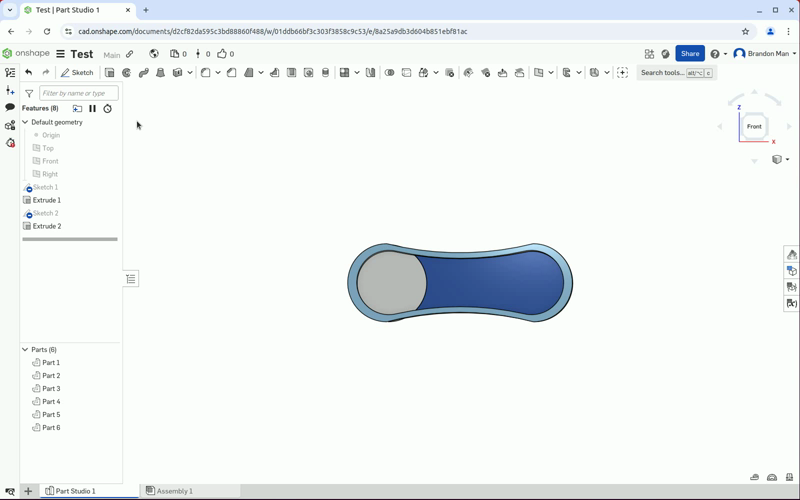
key(shift+h)
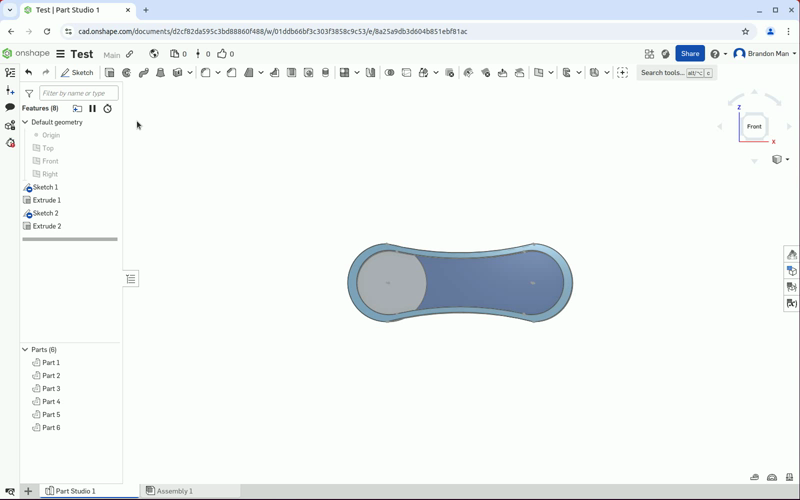
key(shift+7)
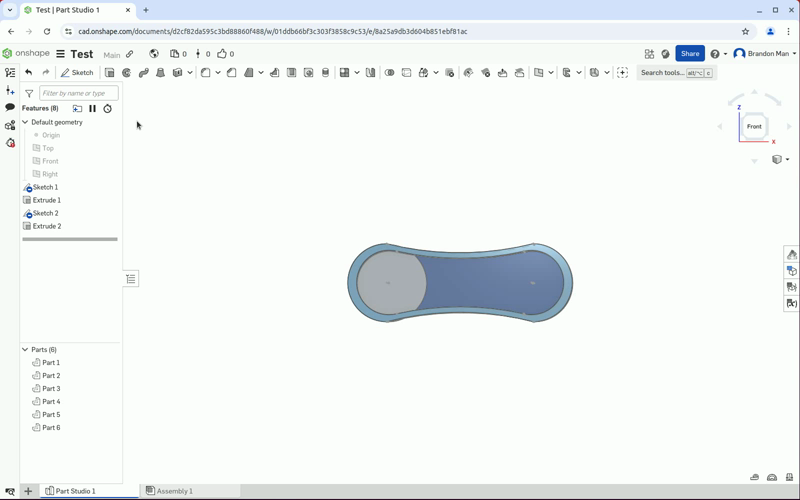
key(left, 2)
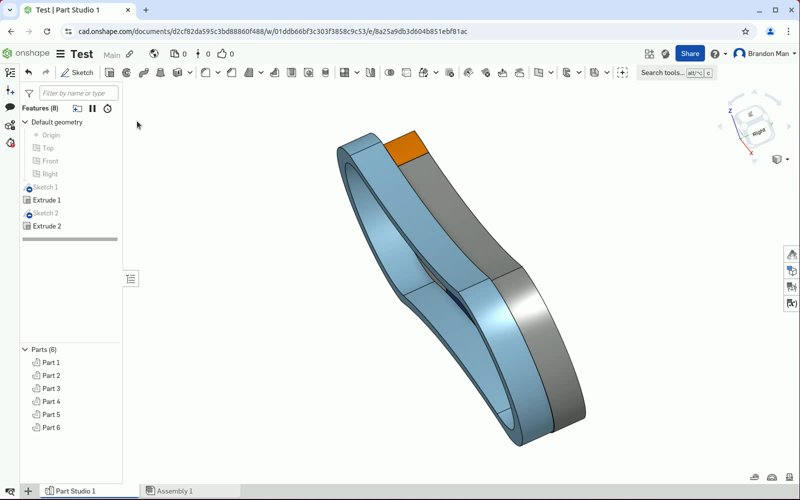
key(down, 2)
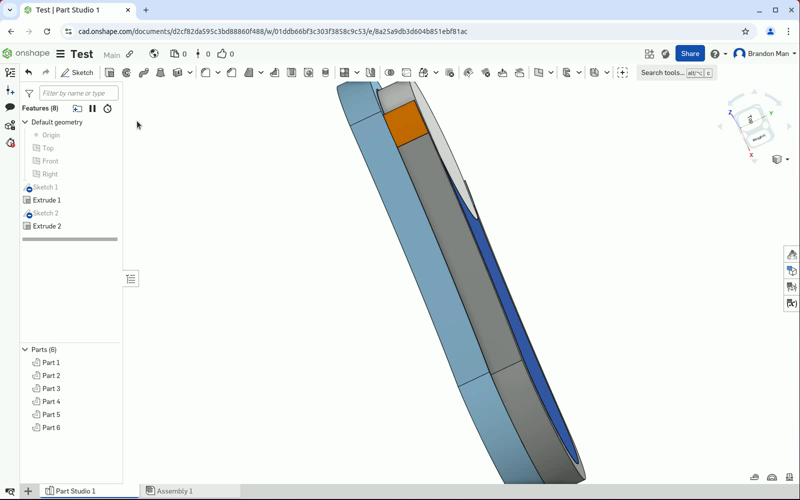
key(up, 2)
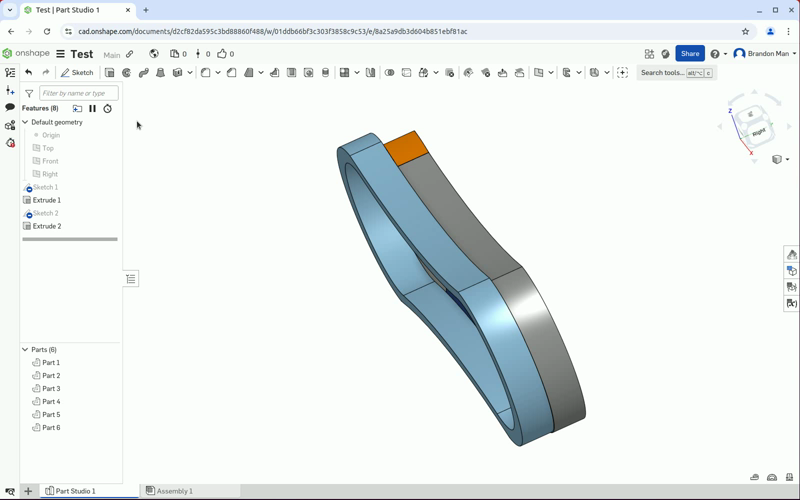
key(right, 2)
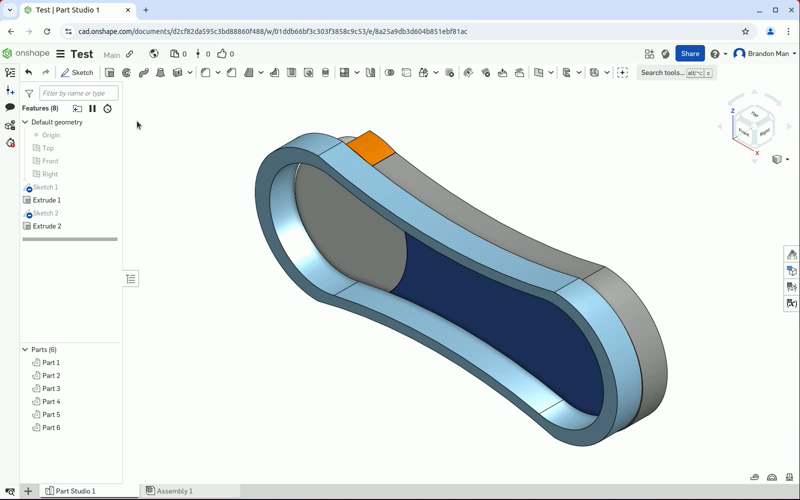
mouse_move(73, 189)
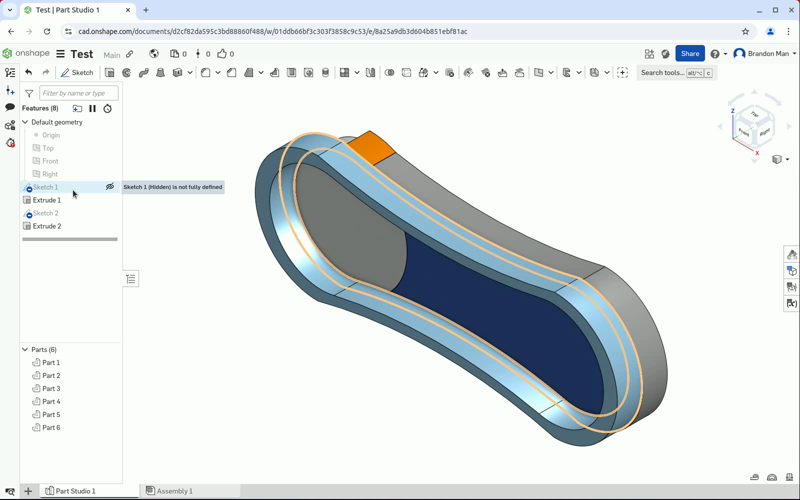
click(73, 189)